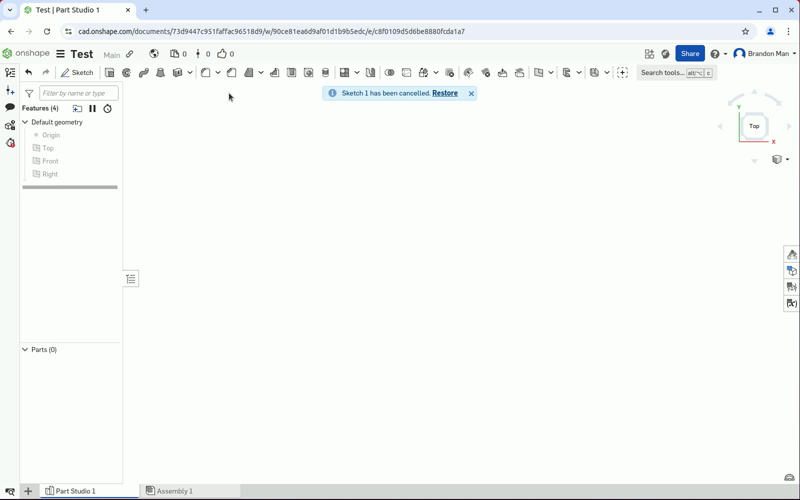
key(shift+h)
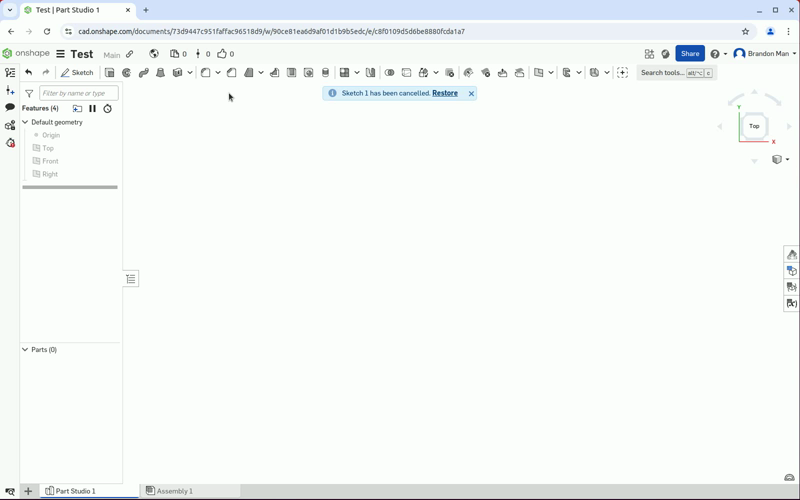
key(shift+s)
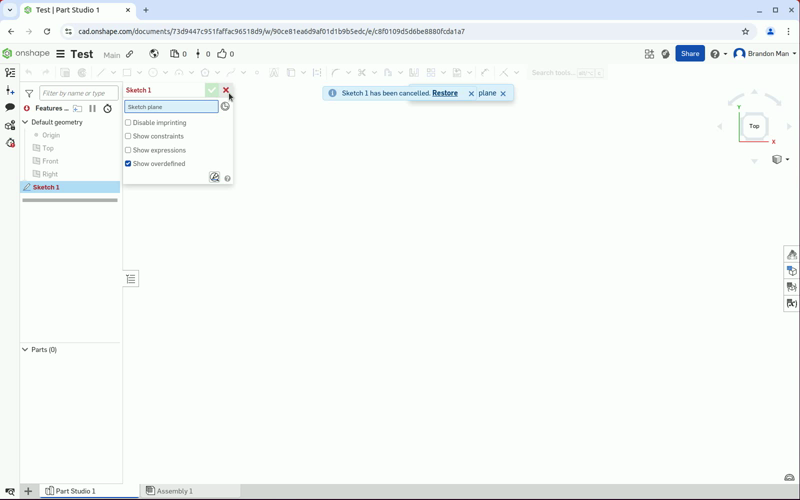
mouse_move(73, 150)
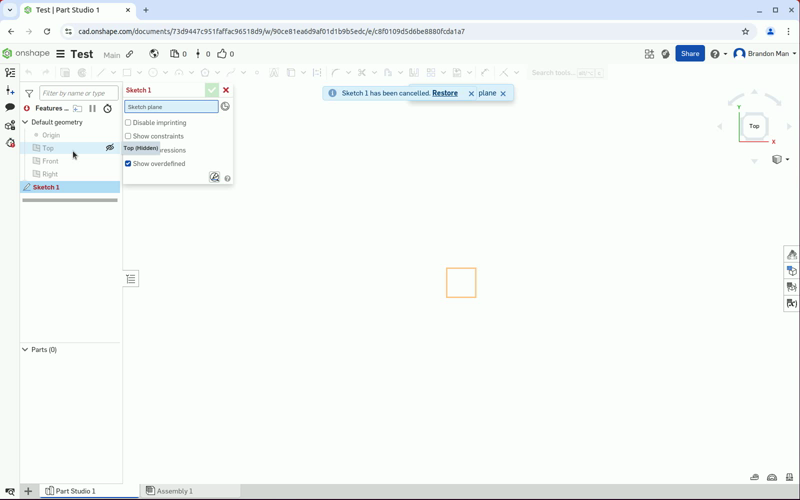
click(73, 150)
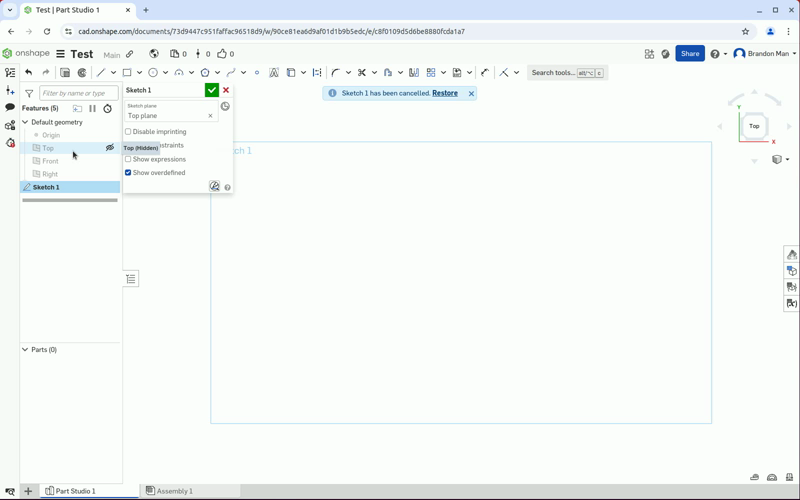
mouse_move(73, 352)
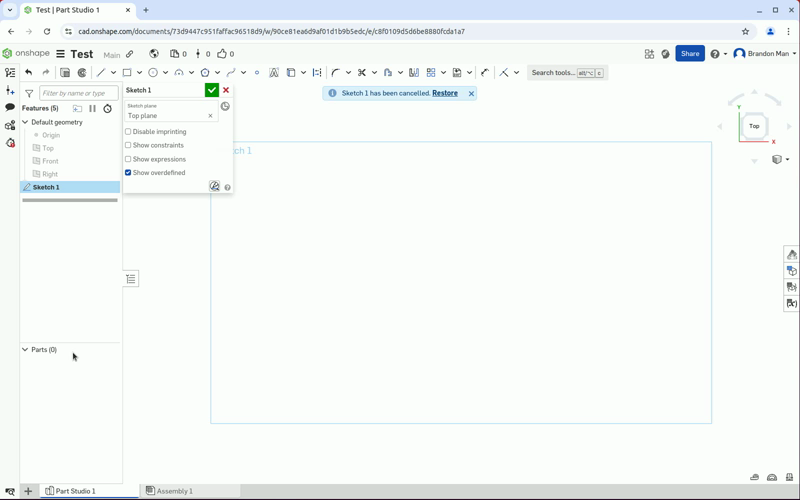
key(y)
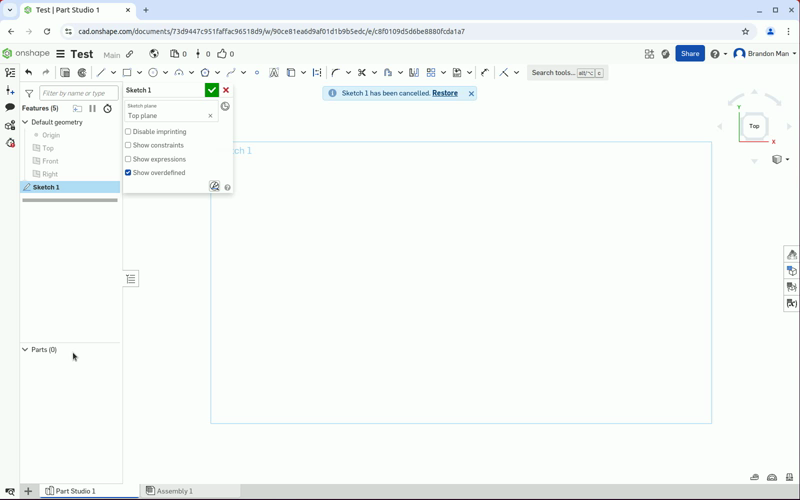
key(l)
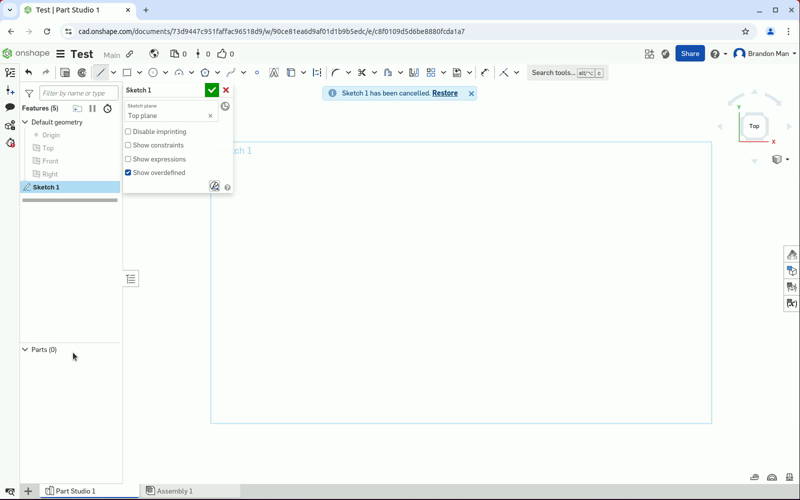
key_down(shift)
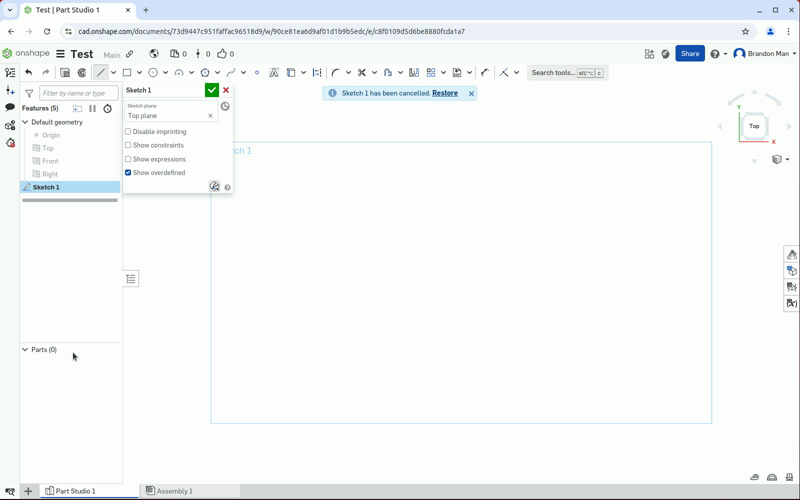
mouse_move(438, 351)
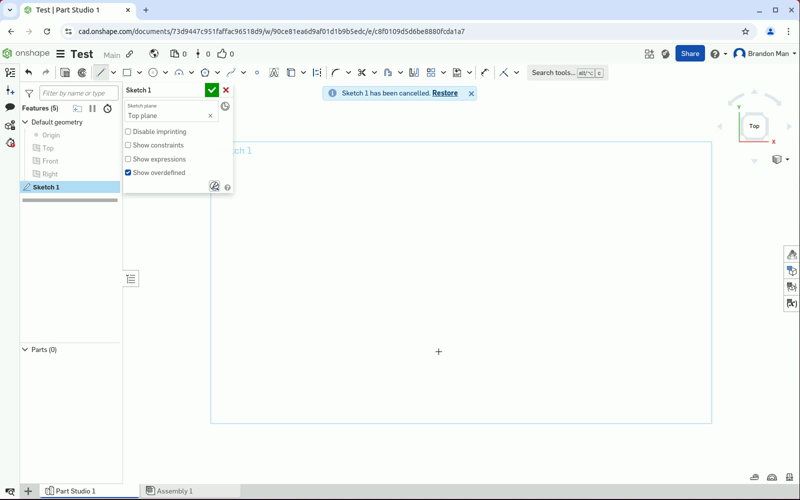
click(438, 351)
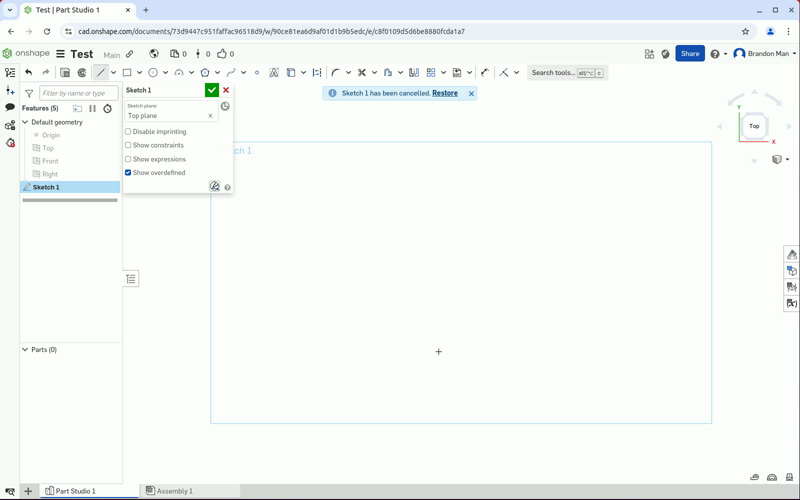
key_up(shift)
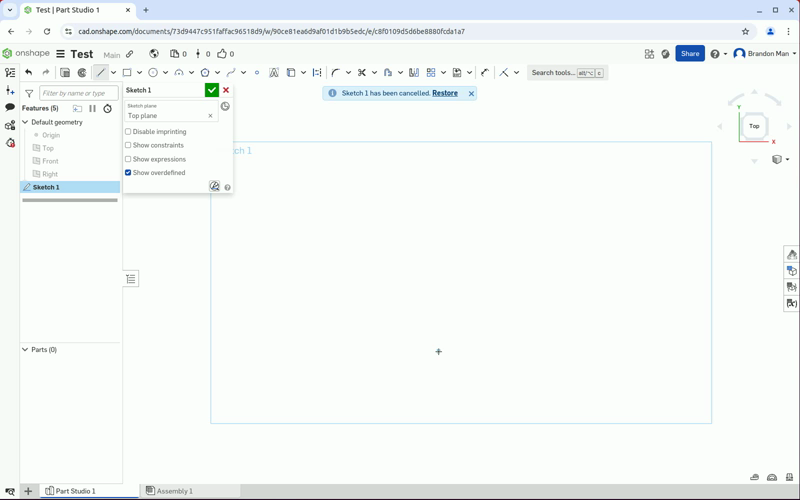
key_down(shift)
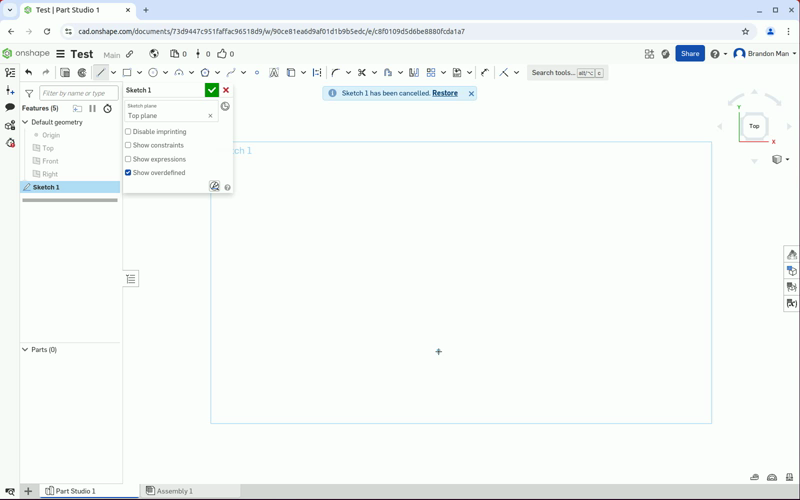
mouse_move(507, 351)
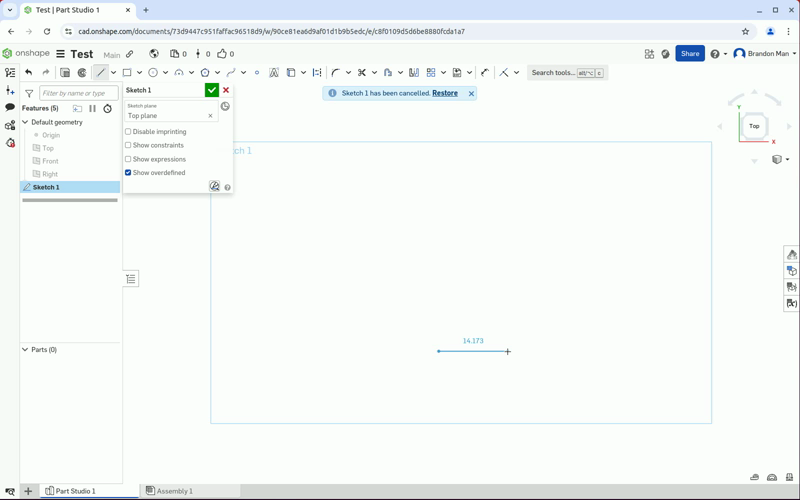
click(507, 351)
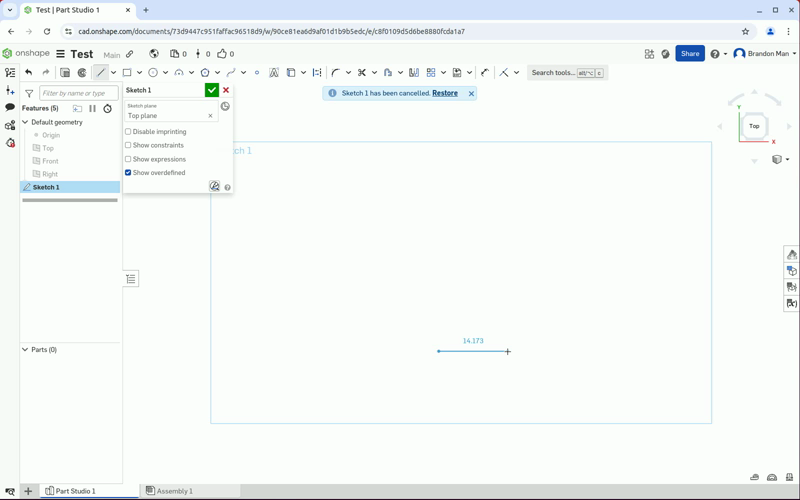
key_up(shift)
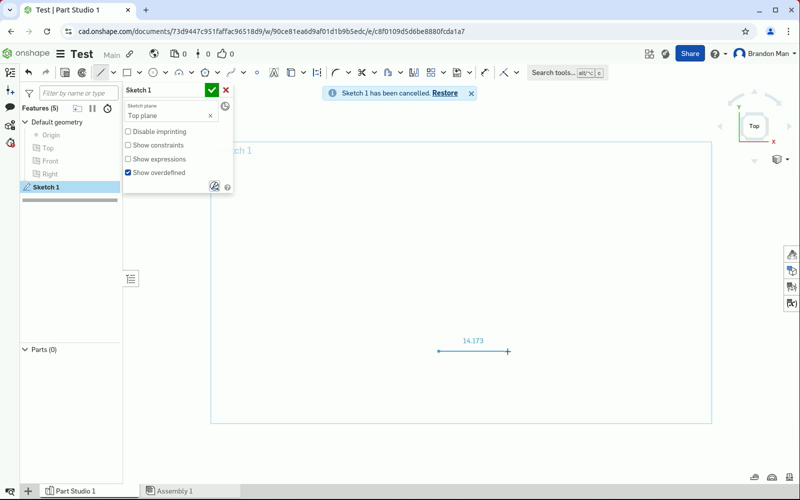
key_down(shift)
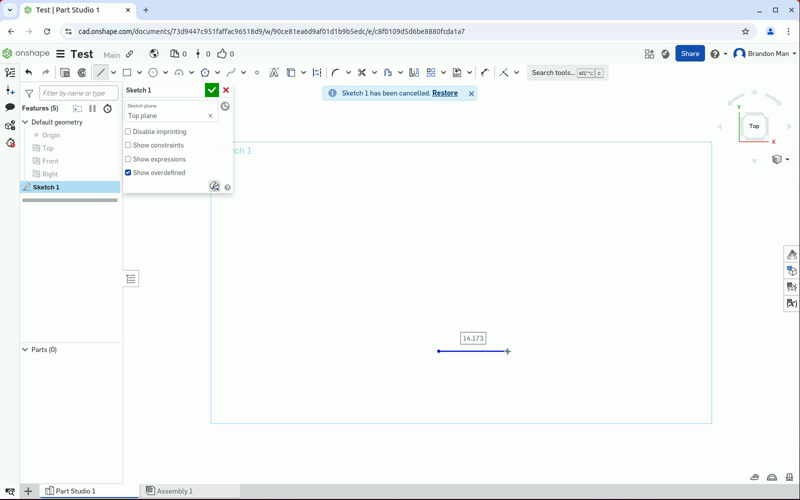
mouse_move(537, 351)
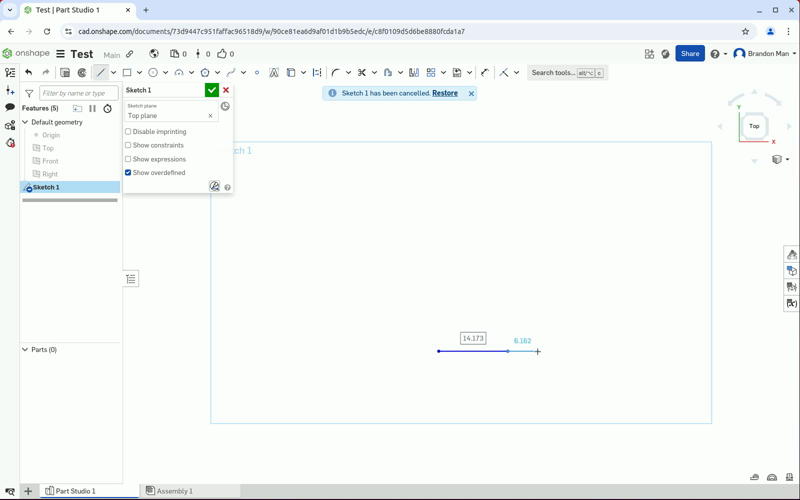
mouse_move(507, 327)
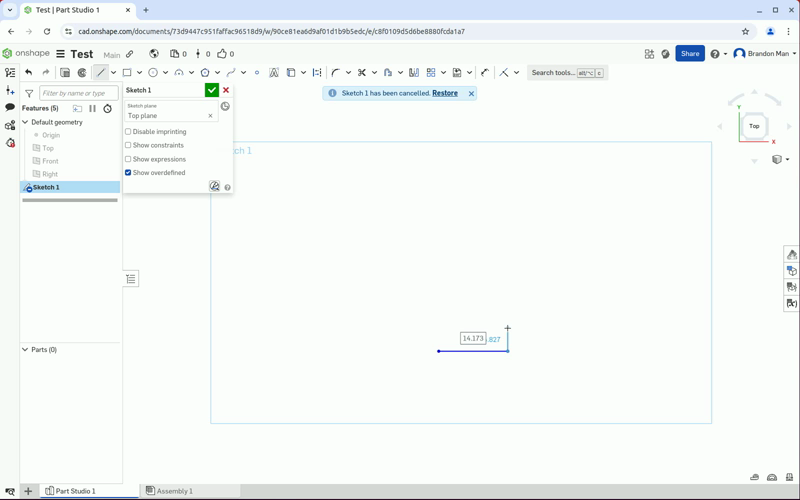
click(507, 327)
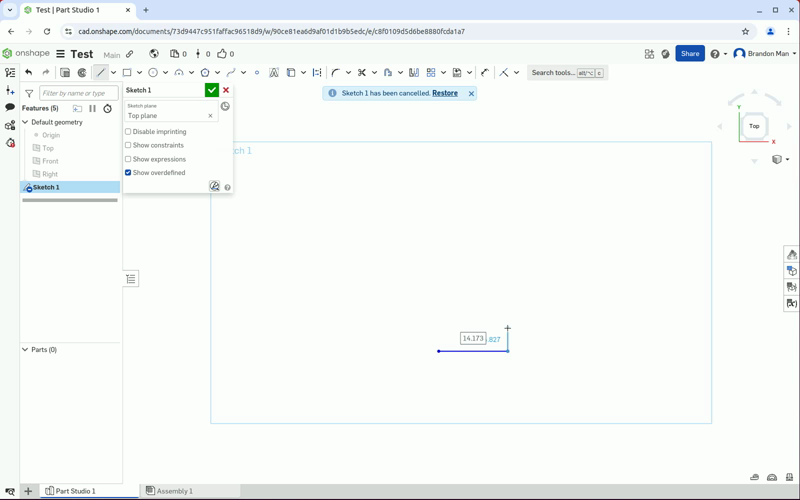
key_up(shift)
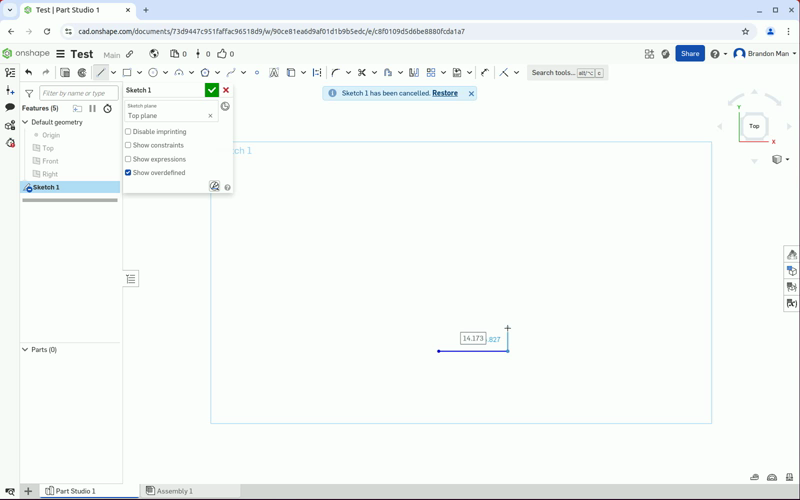
key(esc)
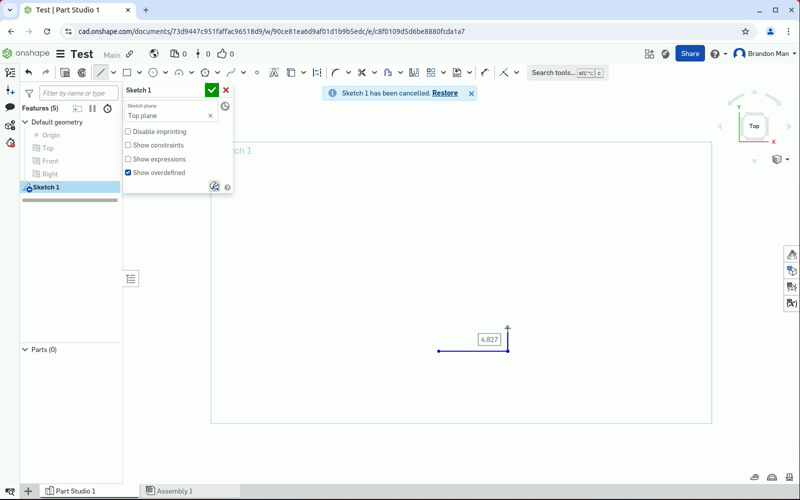
key(a)
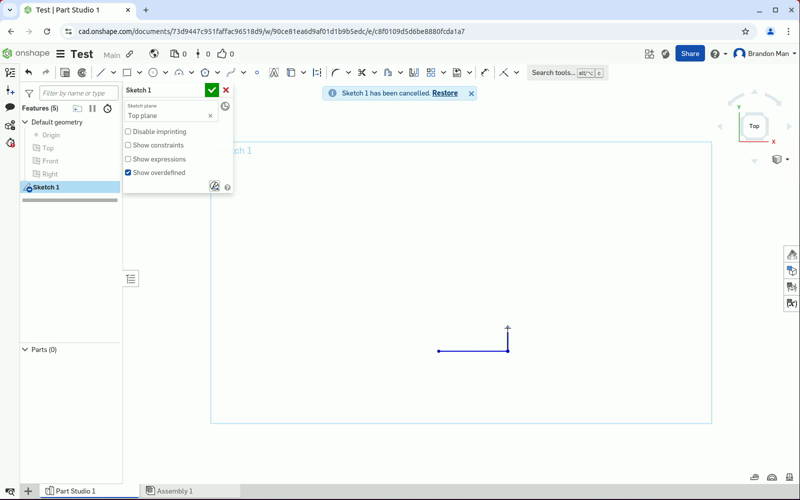
mouse_move(507, 327)
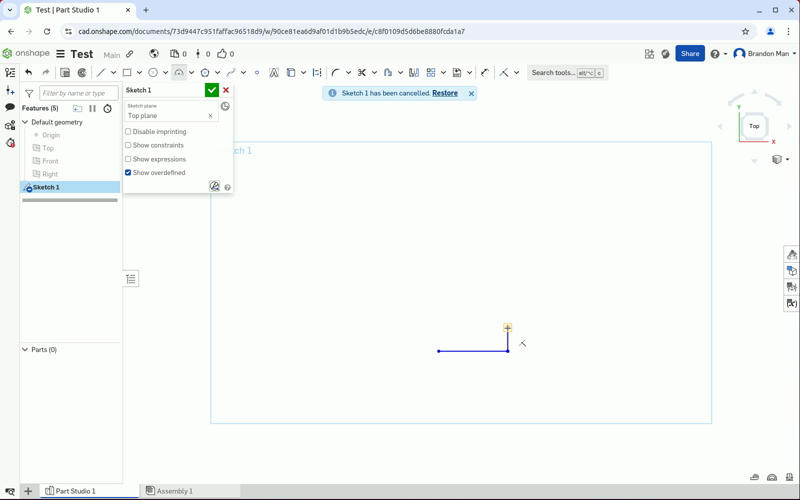
click(507, 327)
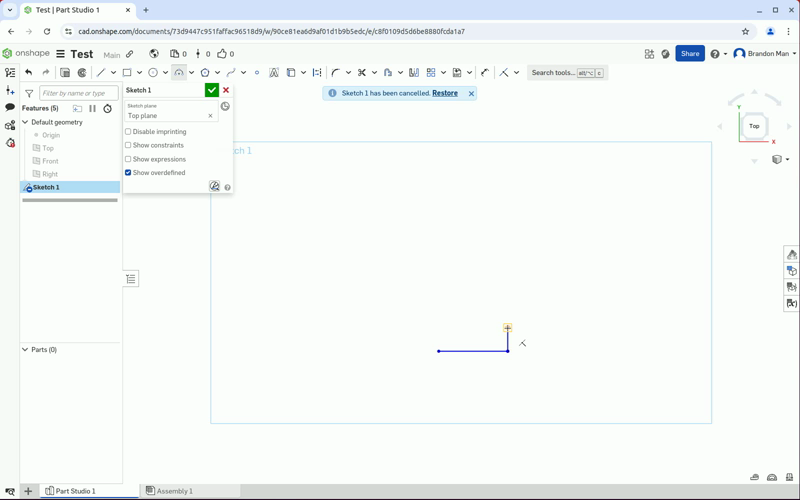
key_down(shift)
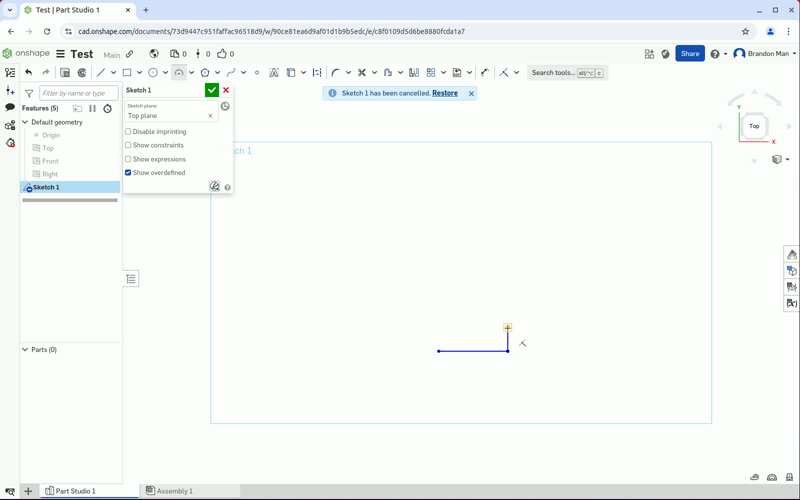
mouse_move(507, 237)
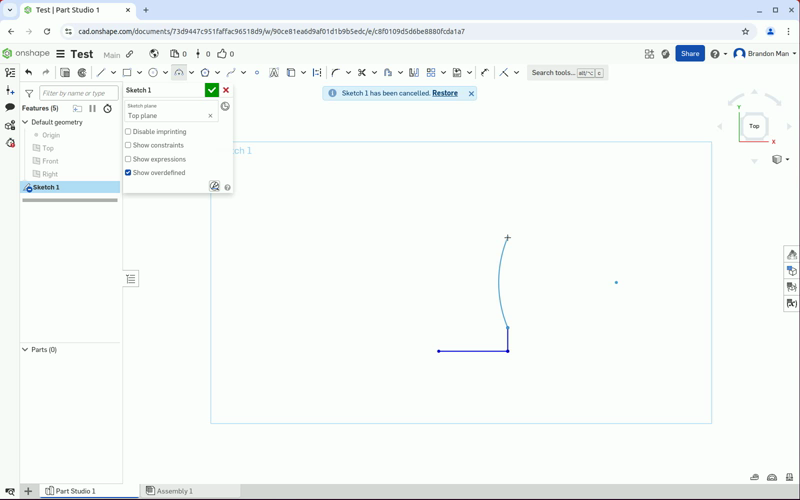
click(507, 237)
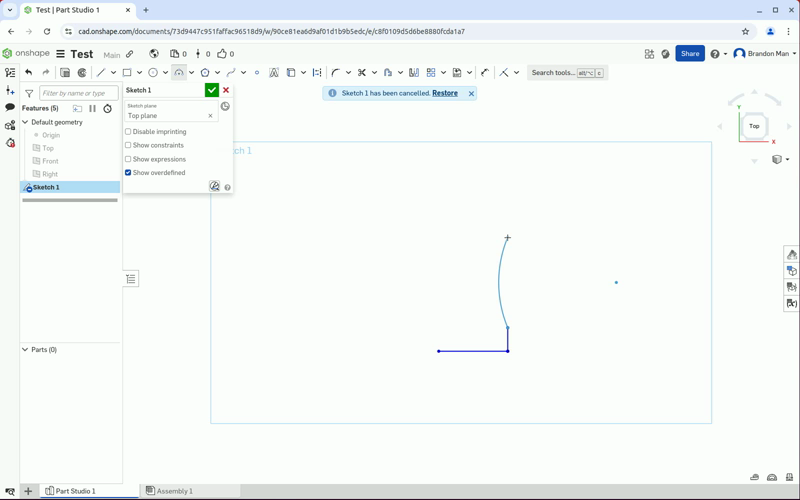
mouse_move(462, 282)
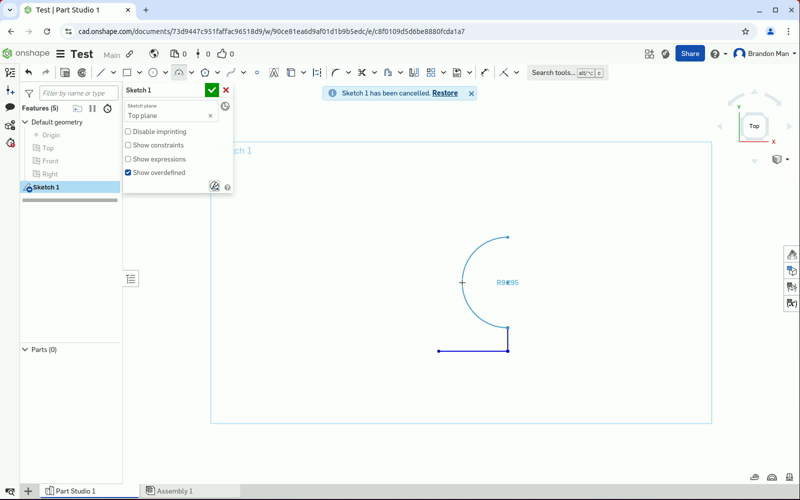
click(462, 282)
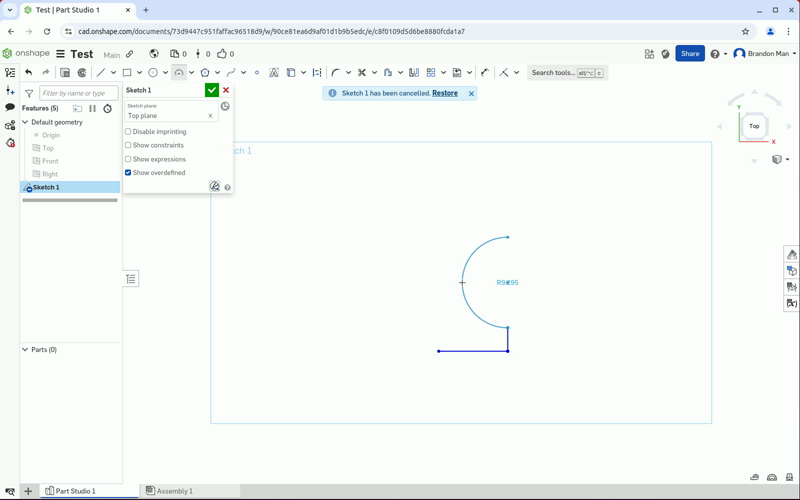
key_up(shift)
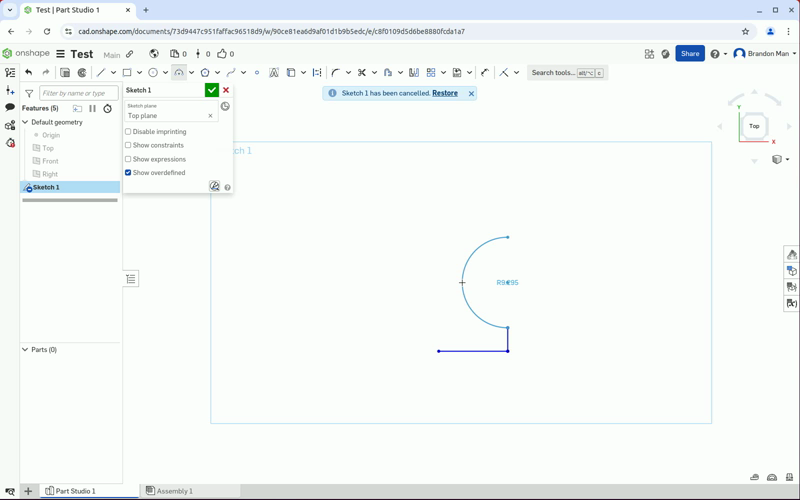
key(esc)
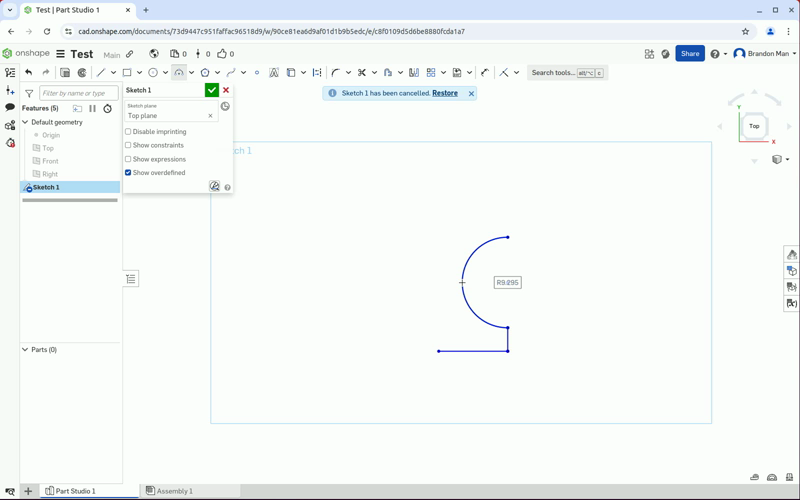
key(l)
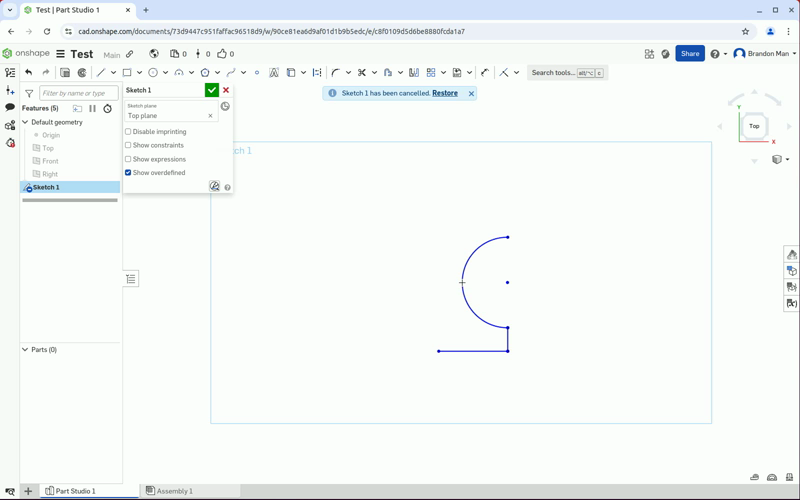
mouse_move(507, 237)
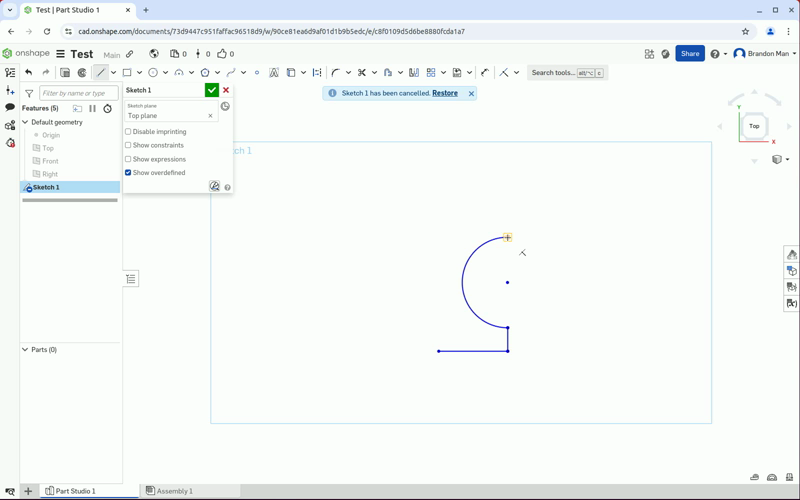
click(507, 237)
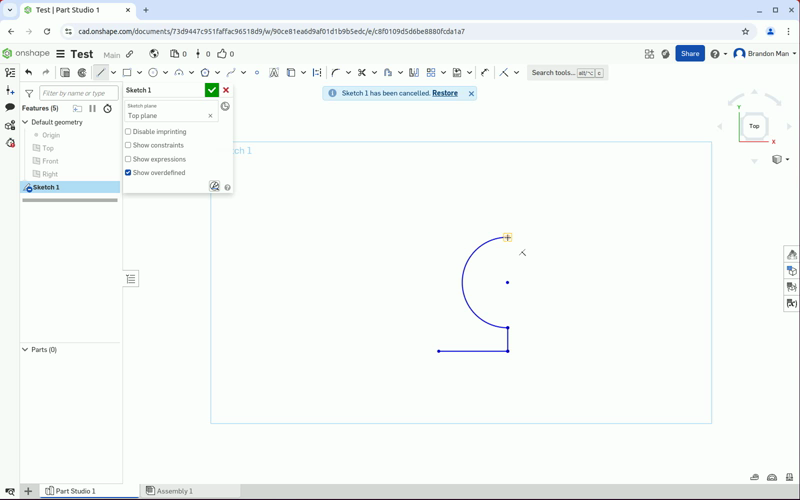
key_down(shift)
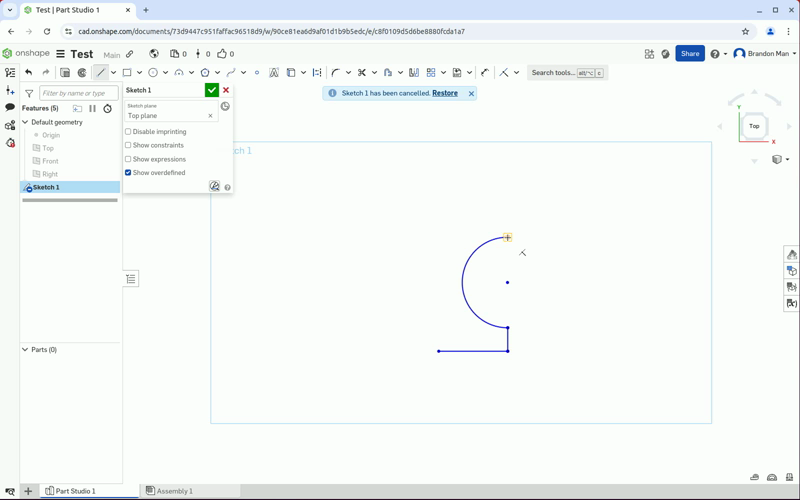
mouse_move(537, 237)
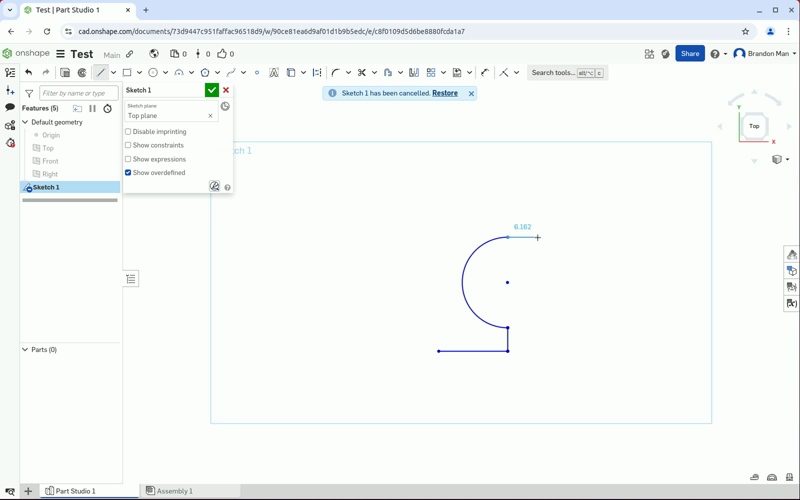
mouse_move(507, 213)
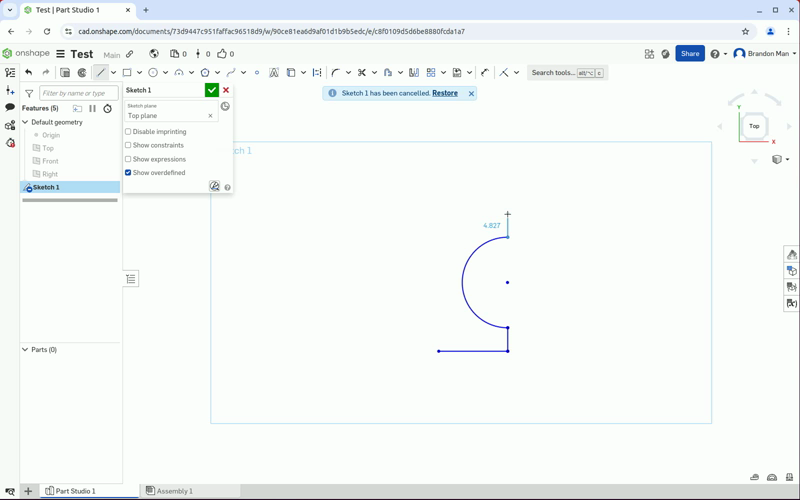
click(507, 213)
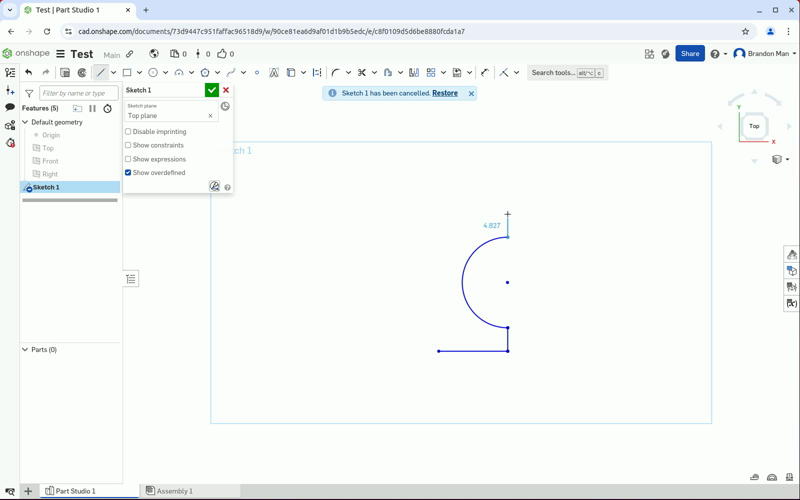
key_up(shift)
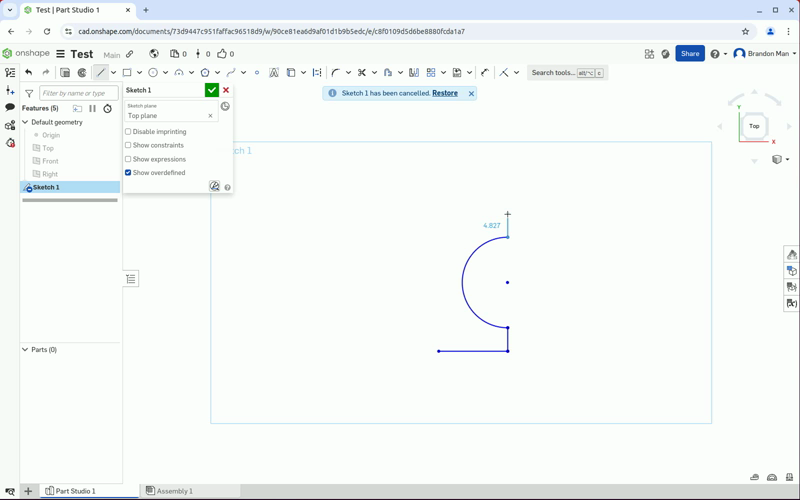
key_down(shift)
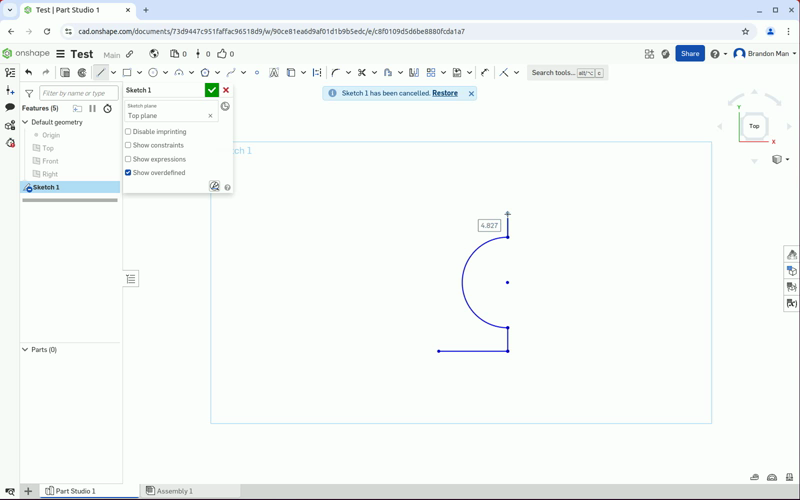
mouse_move(438, 213)
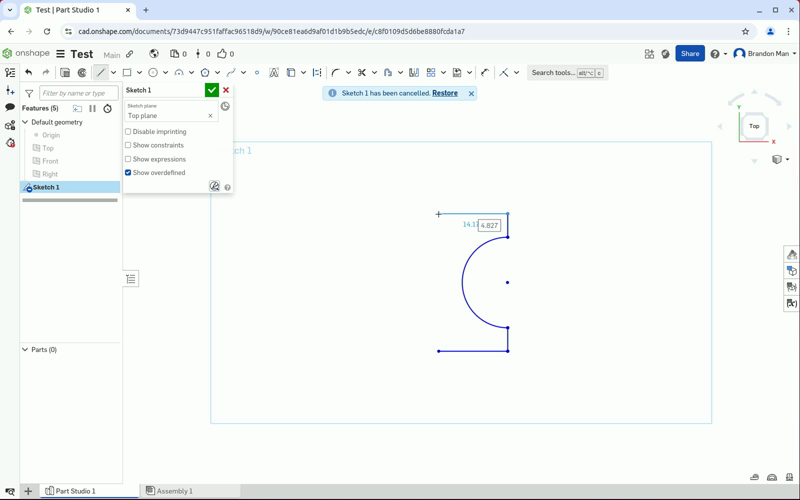
click(438, 213)
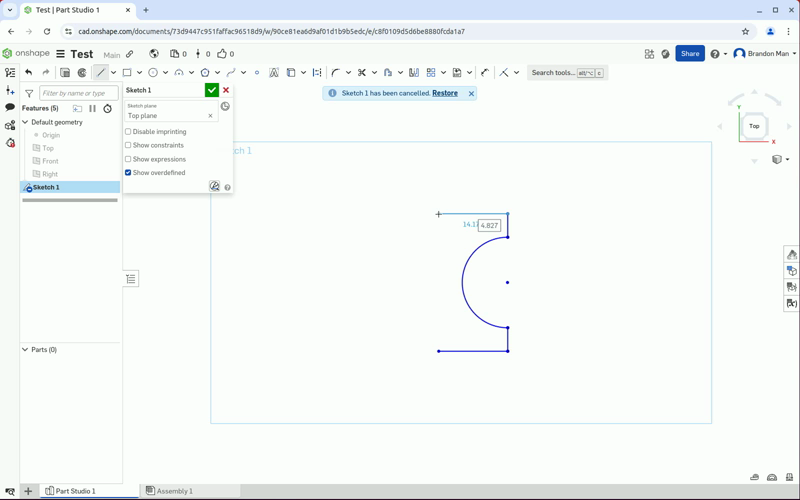
key_up(shift)
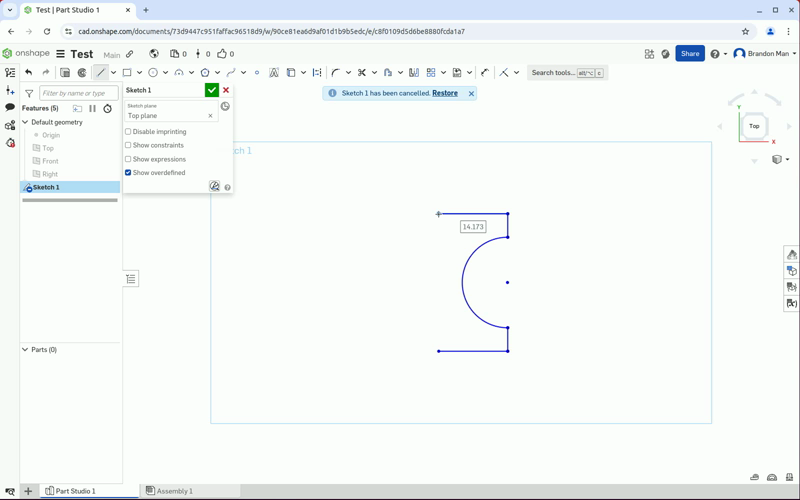
key_down(shift)
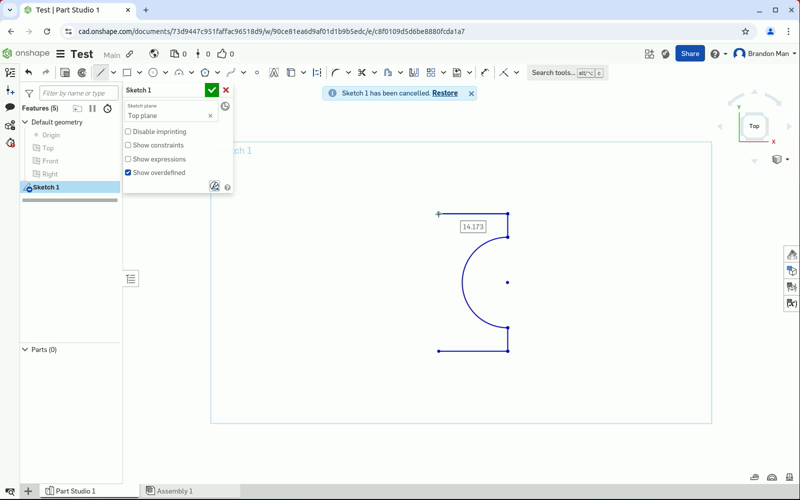
mouse_move(438, 351)
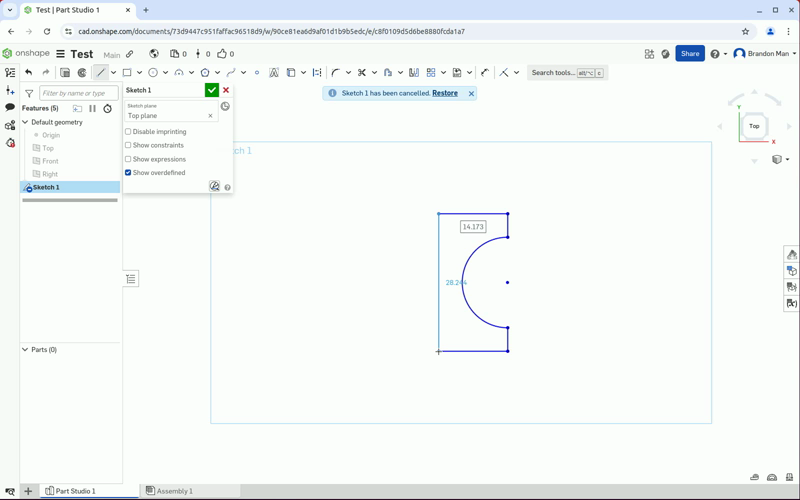
key_up(shift)
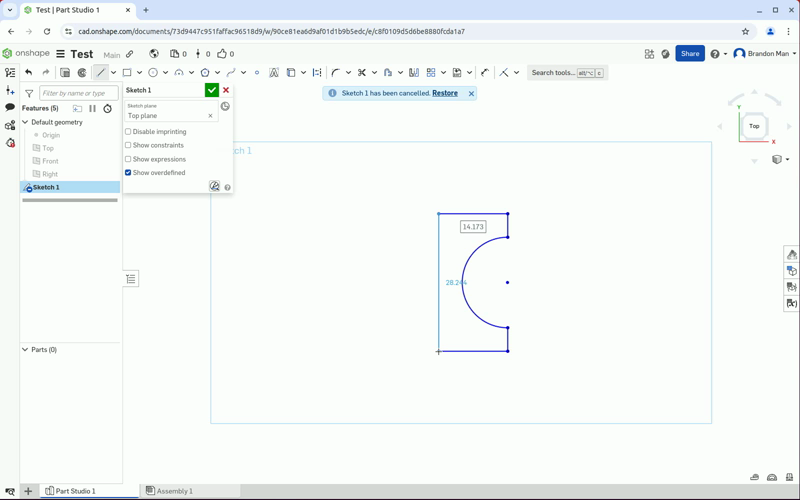
click(438, 351)
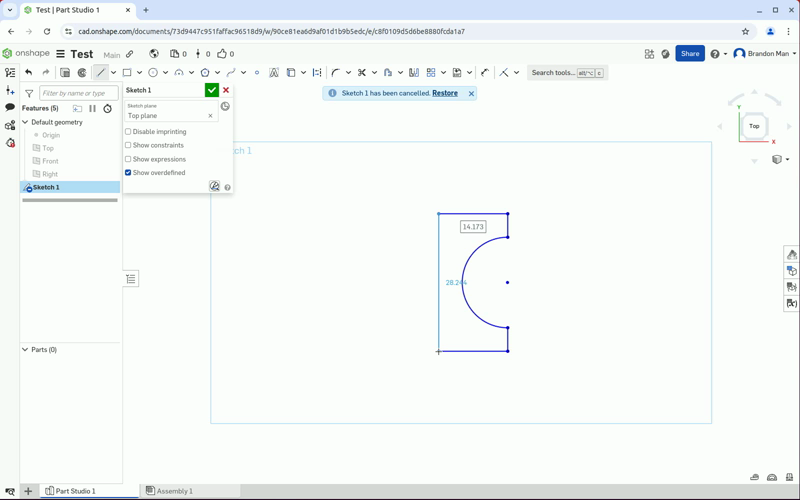
key(esc)
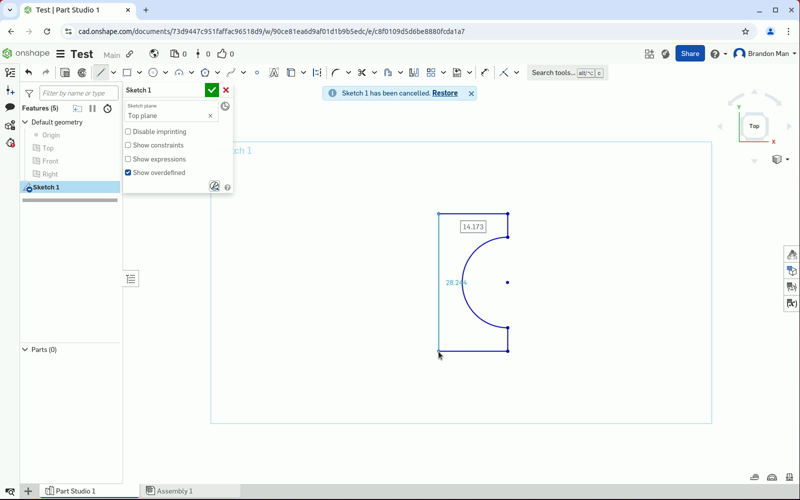
mouse_move(486, 288)
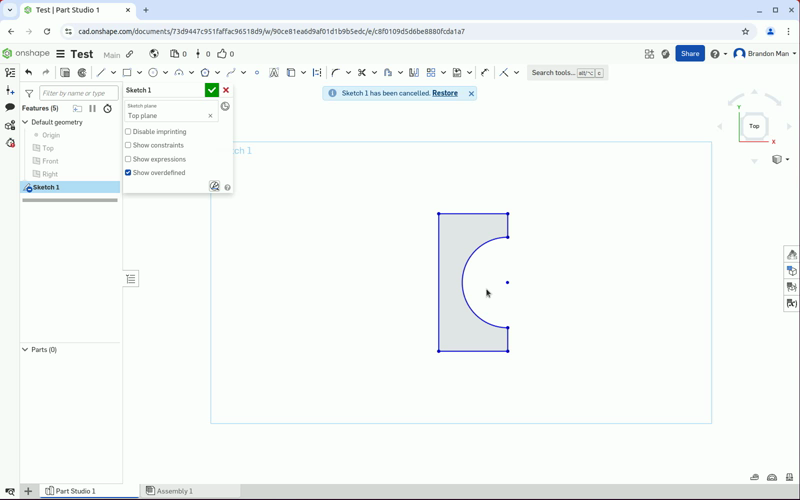
scroll(6)
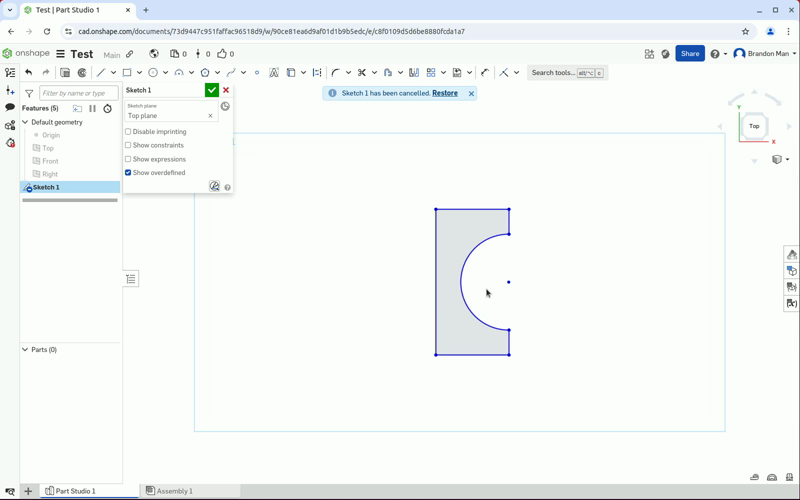
scroll(6)
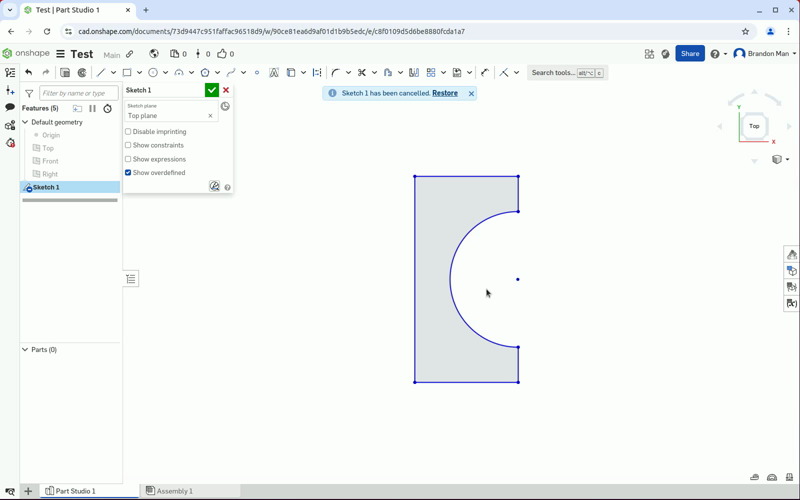
scroll(6)
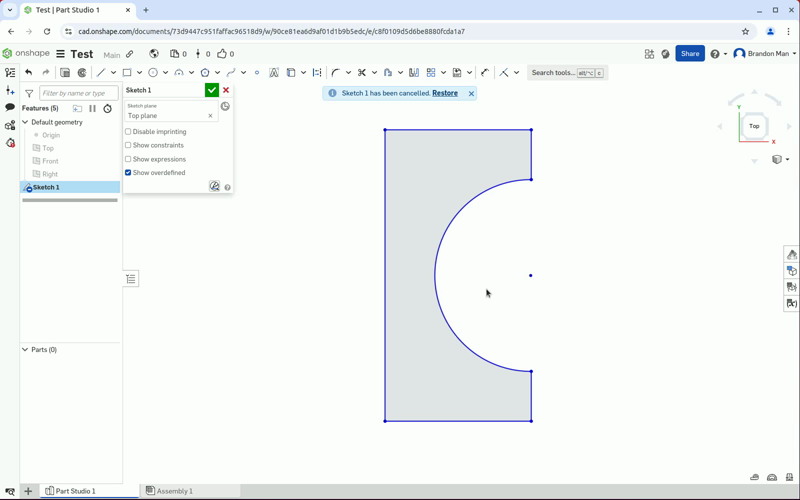
scroll(6)
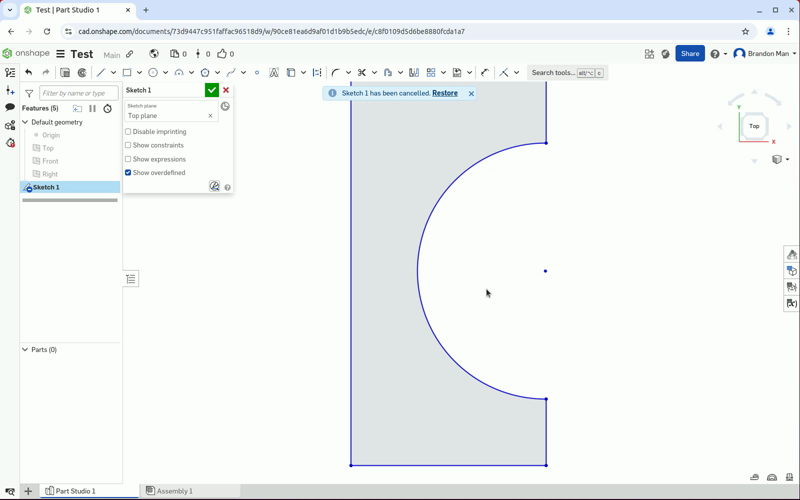
scroll(6)
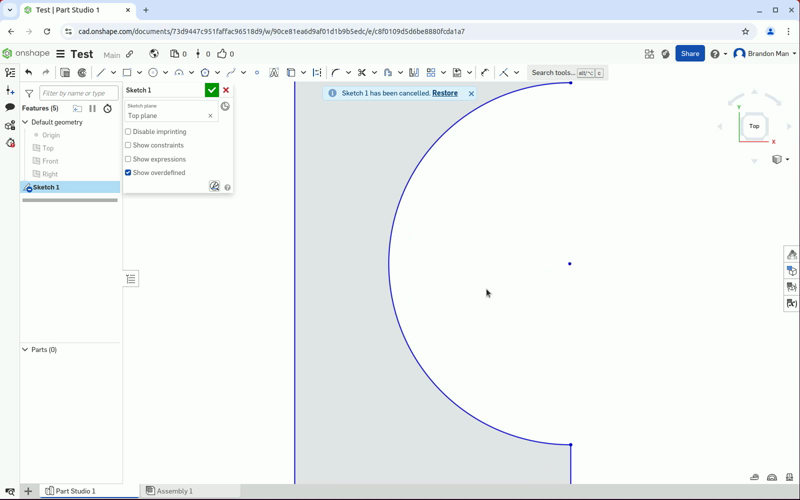
scroll(6)
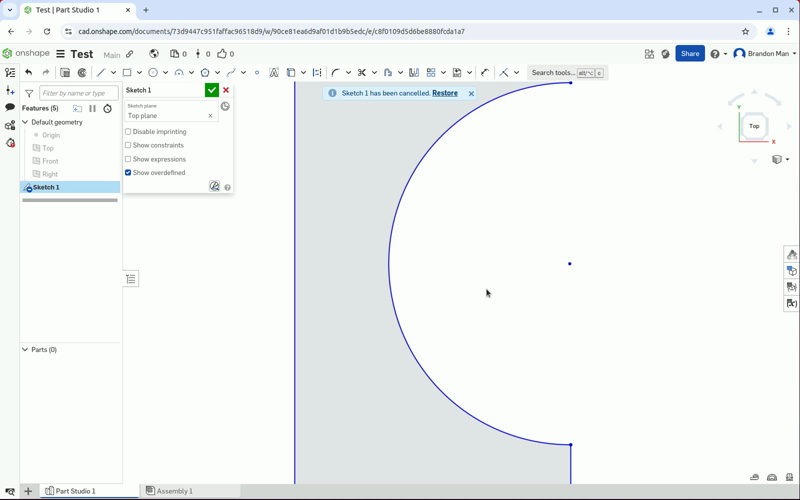
scroll(6)
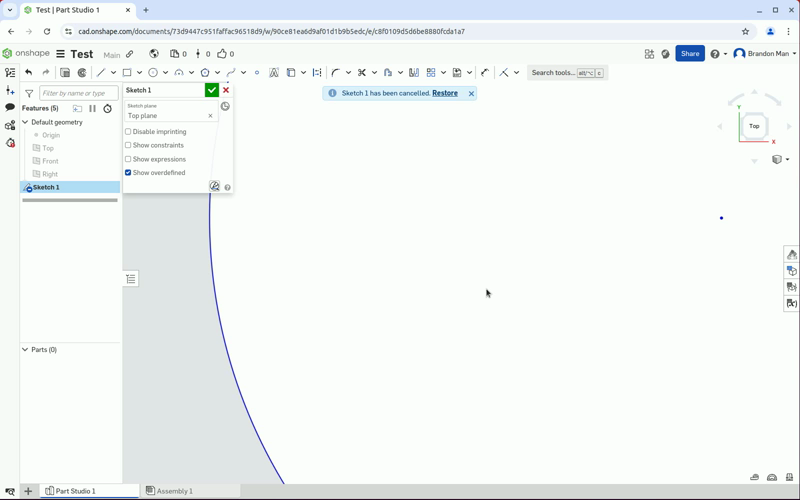
click(486, 288)
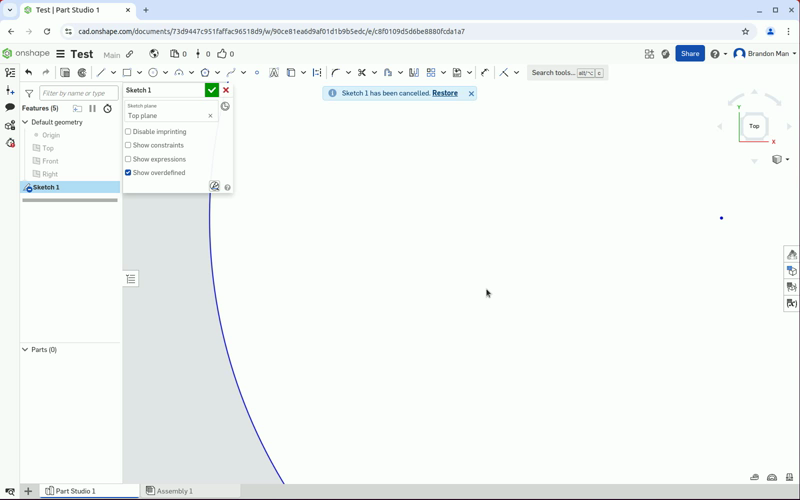
scroll(-6)
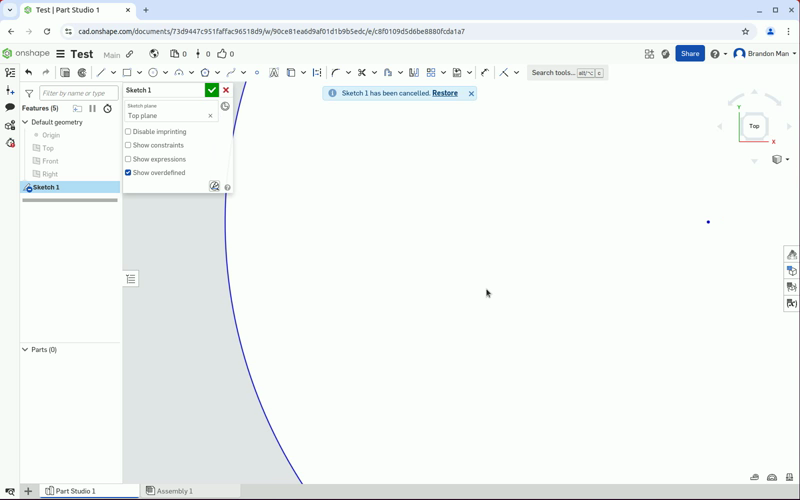
scroll(-6)
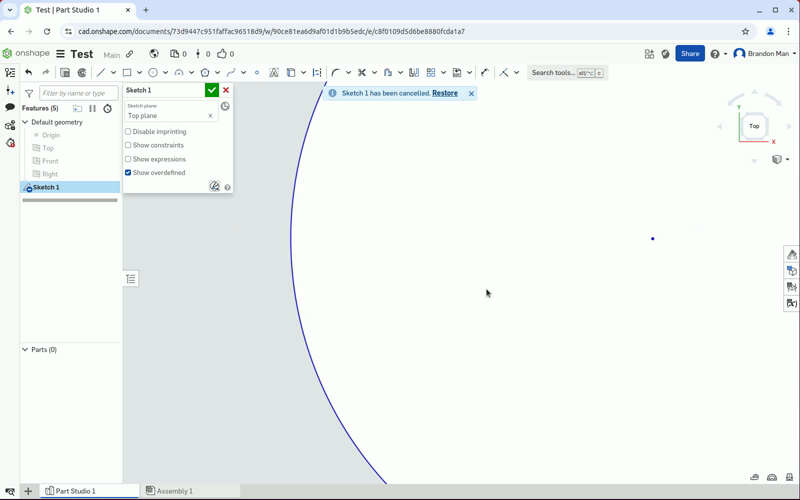
scroll(-6)
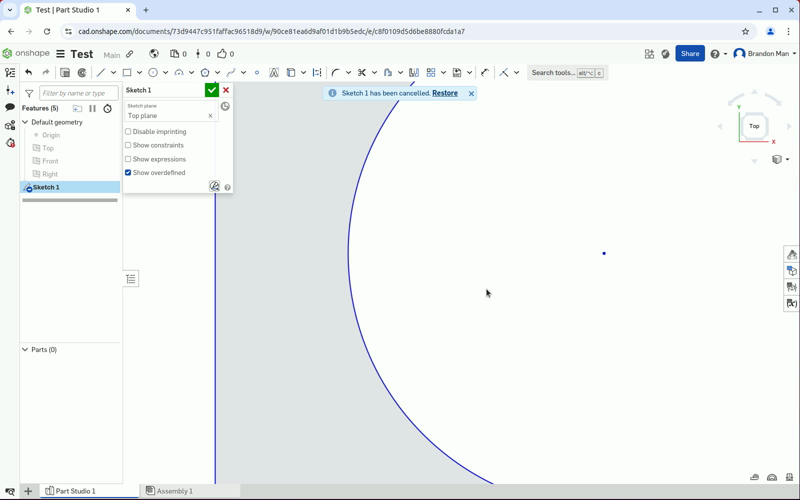
scroll(-6)
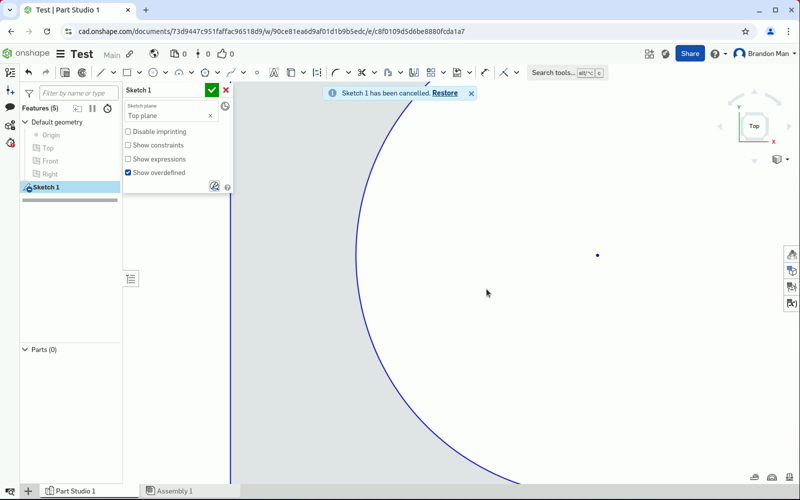
scroll(-6)
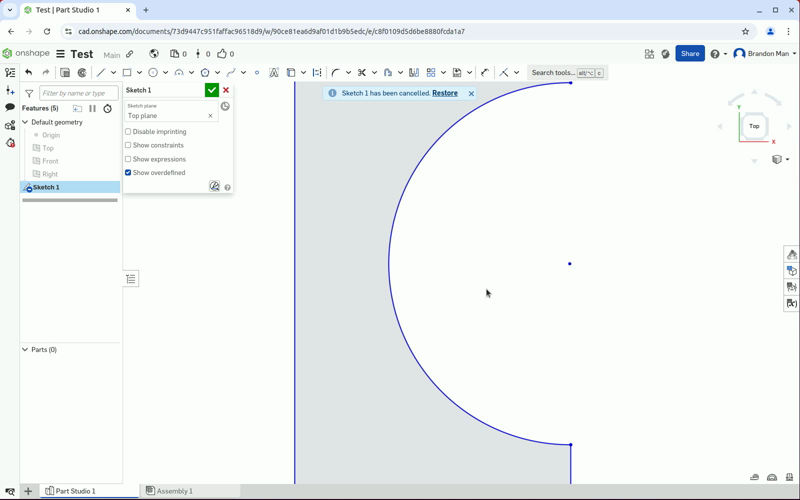
scroll(-6)
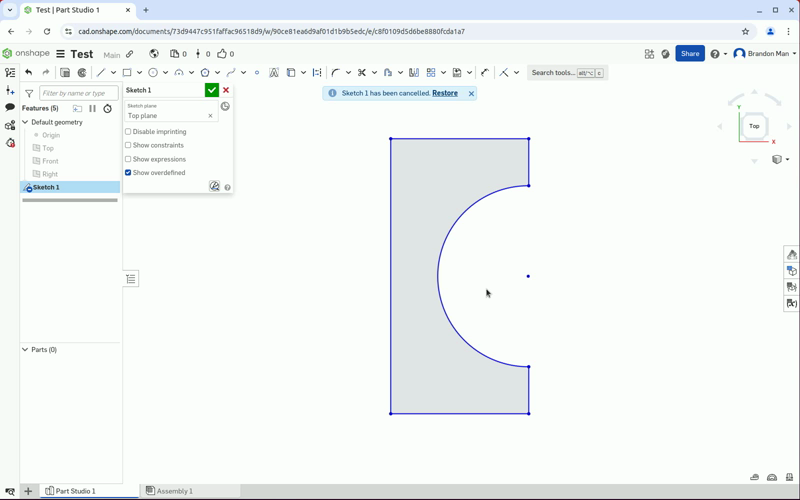
scroll(-6)
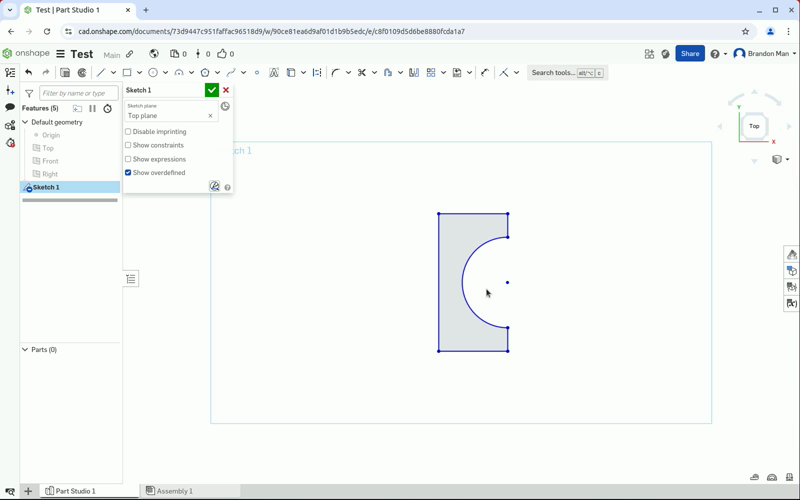
mouse_move(73, 352)
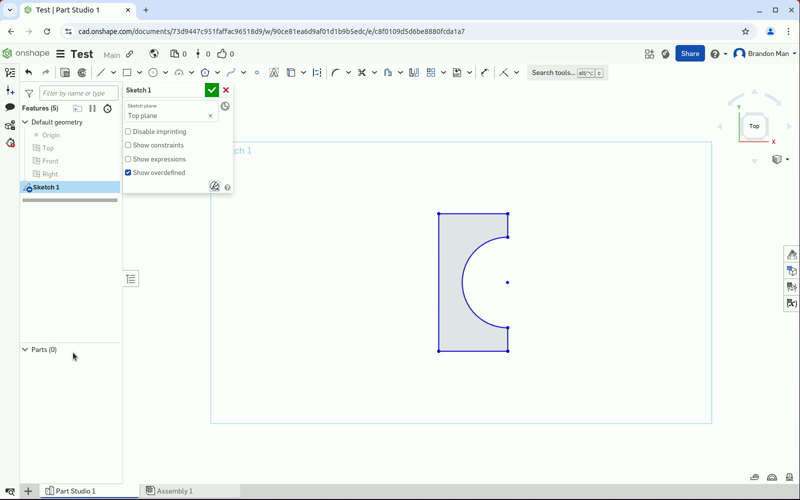
key(shift+y)
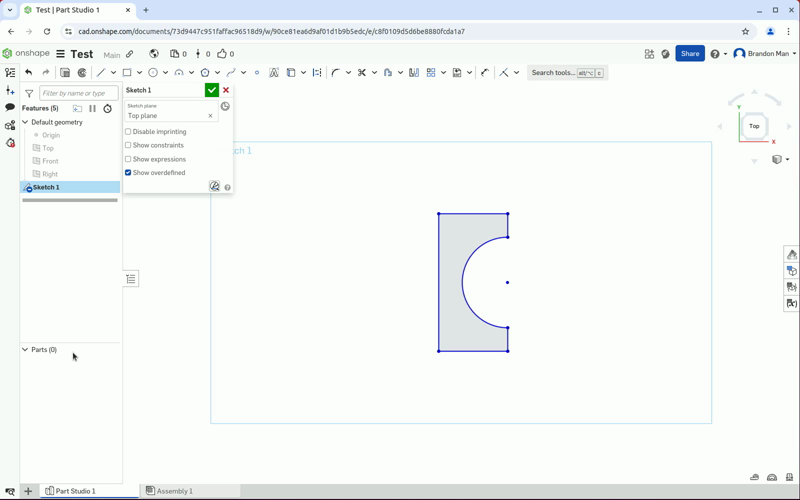
key(shift+e)
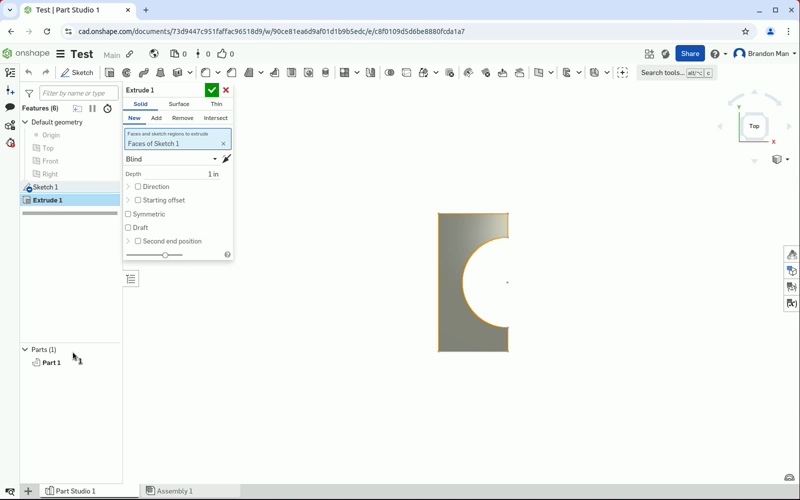
mouse_move(143, 106)
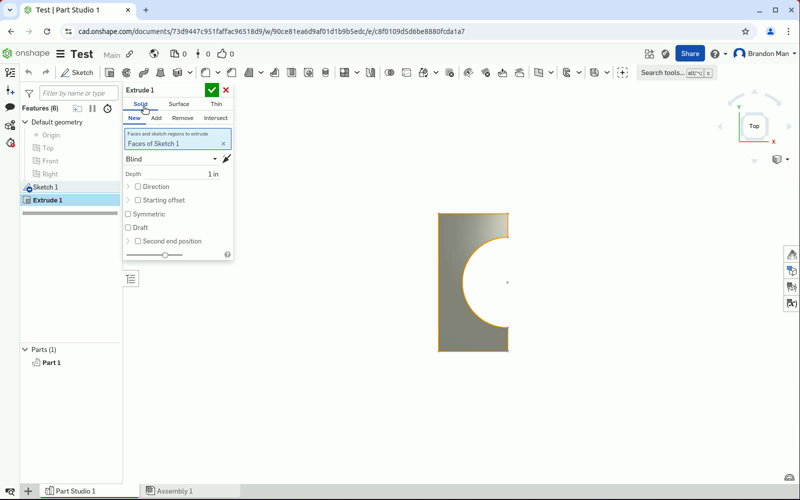
click(143, 106)
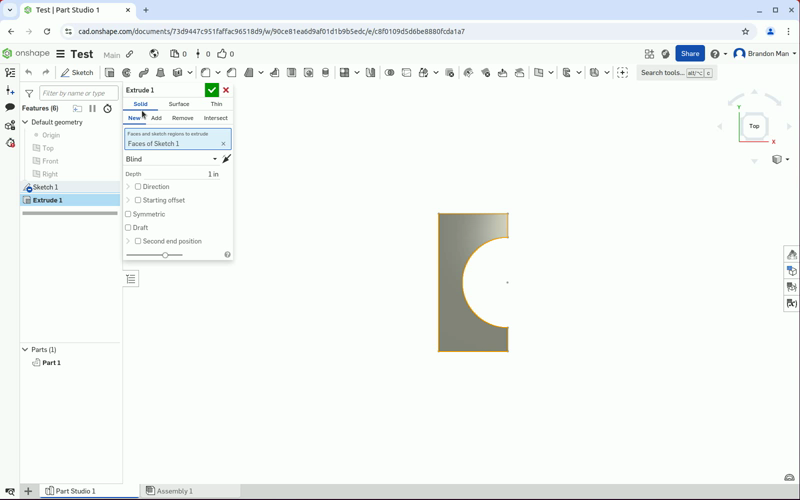
mouse_move(137, 120)
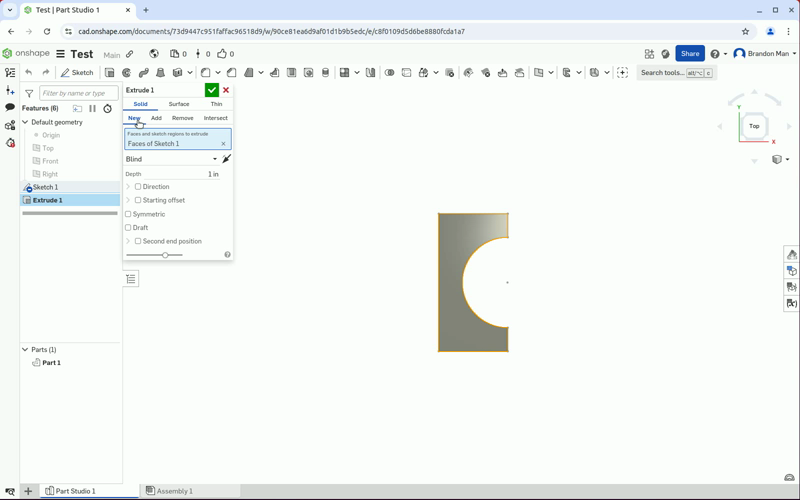
click(137, 120)
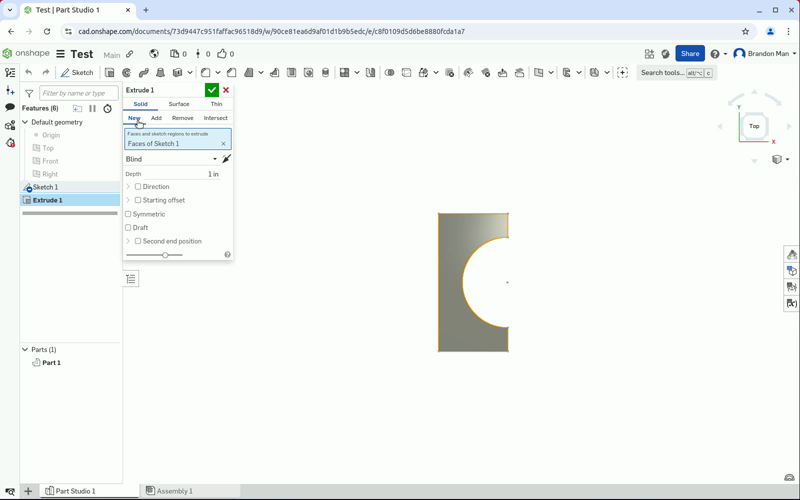
key(tab, 4)
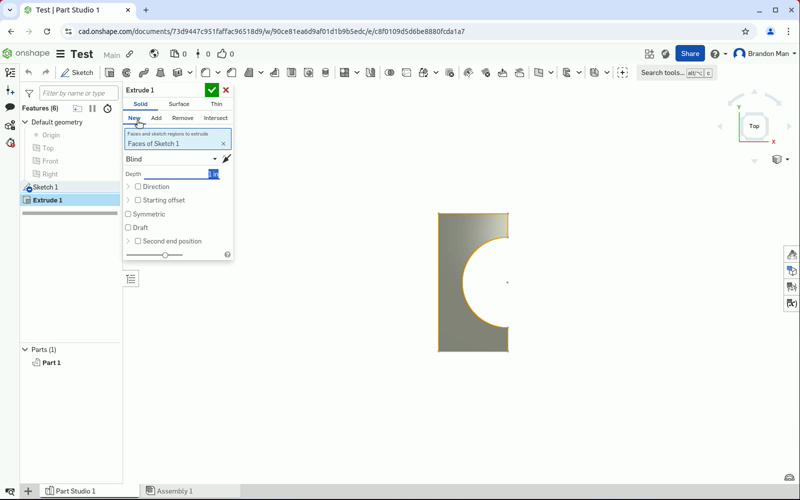
text(18.775)
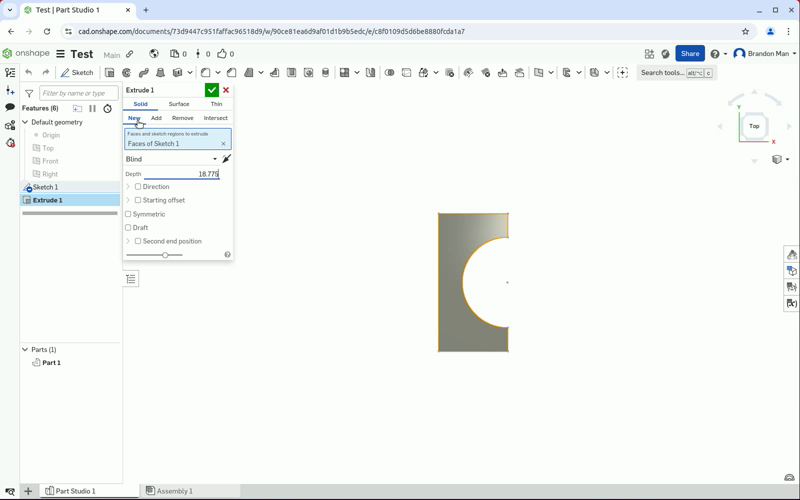
key(enter)
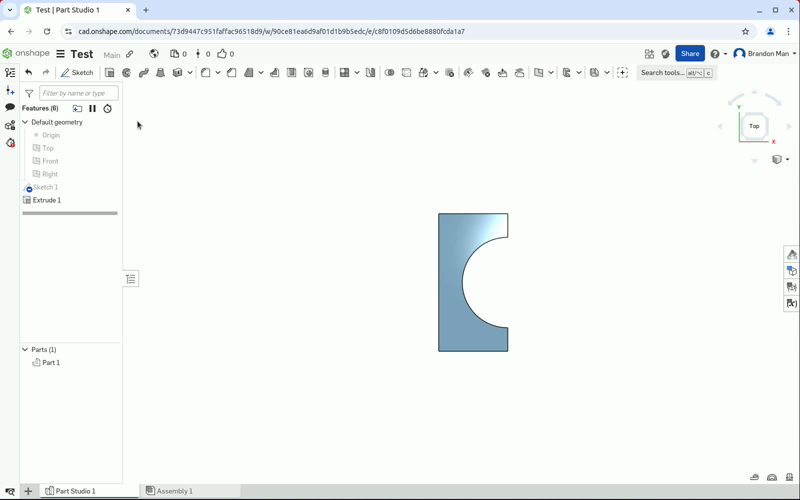
key(shift+h)
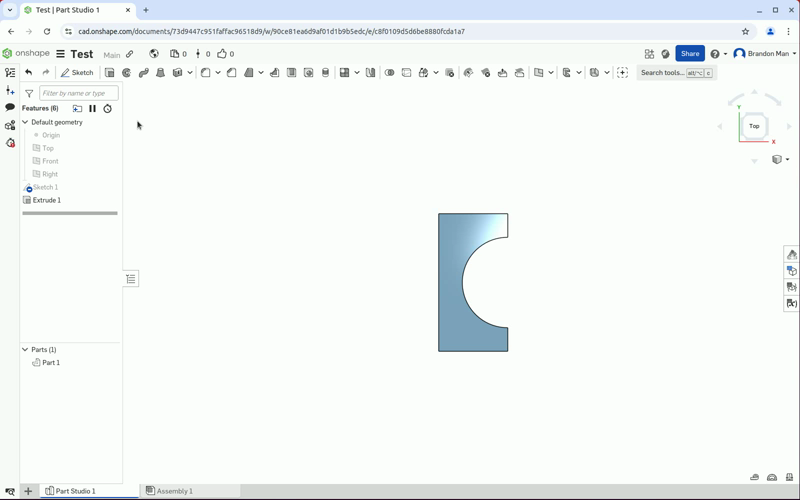
key(shift+h)
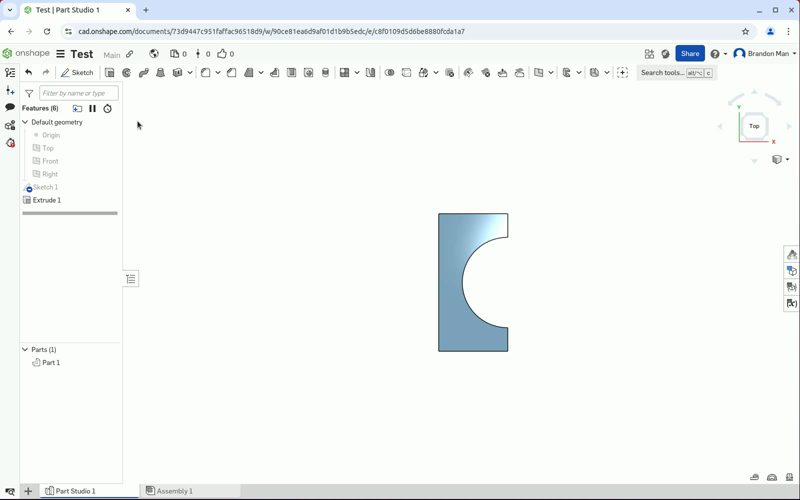
mouse_move(73, 189)
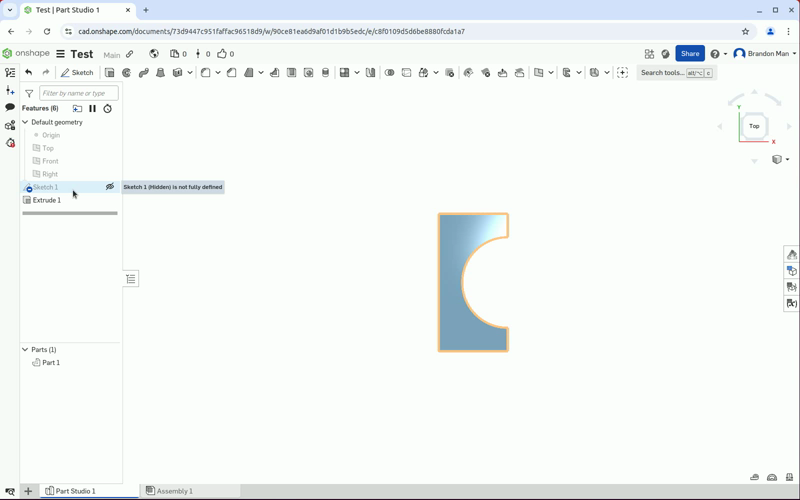
click(73, 189)
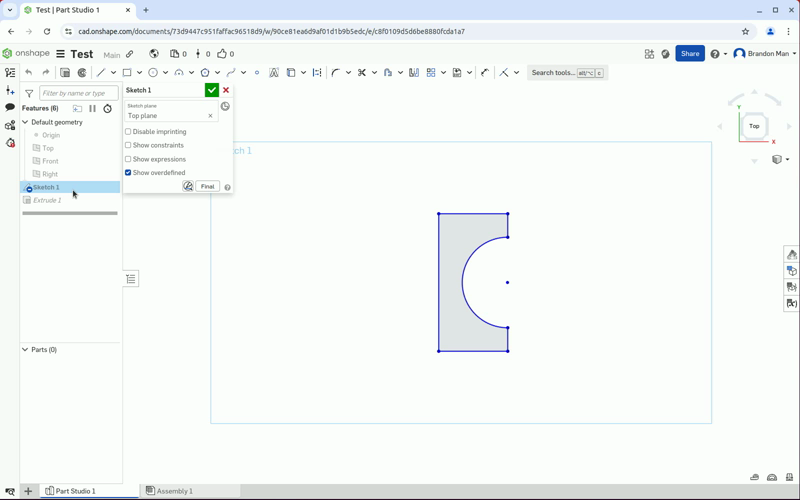
mouse_move(229, 92)
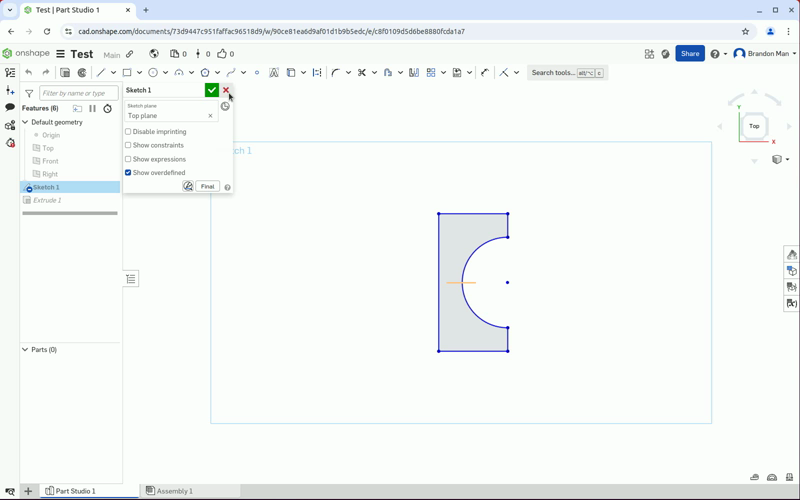
click(229, 92)
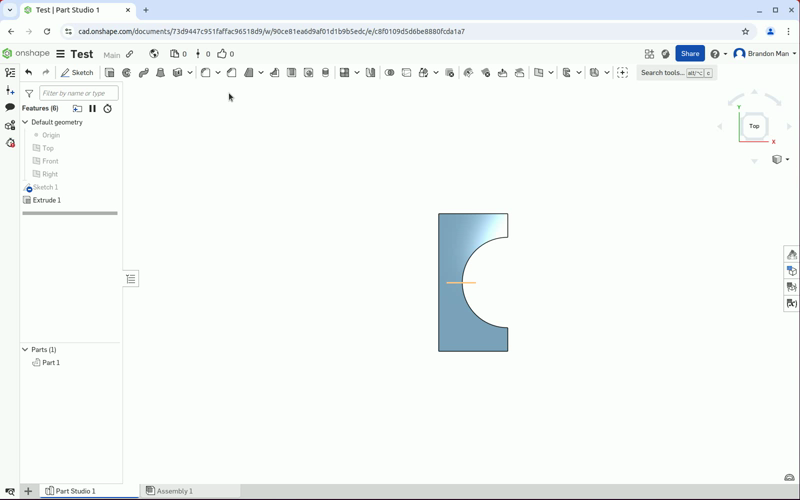
mouse_move(73, 352)
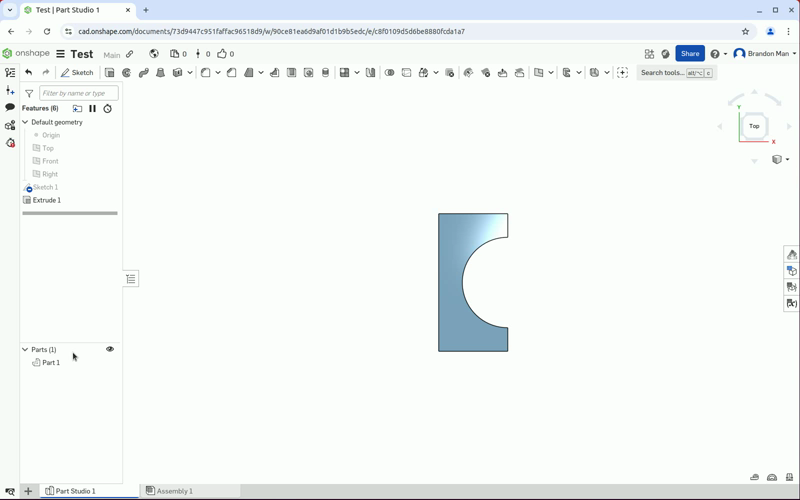
key(y)
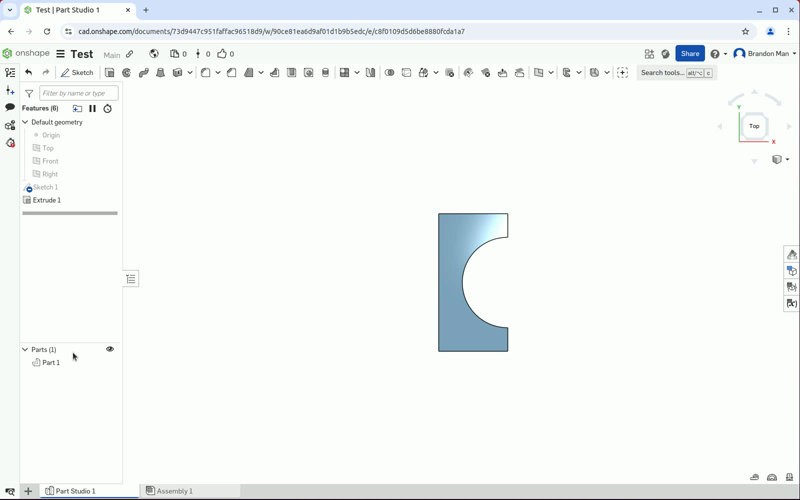
key(shift+p)
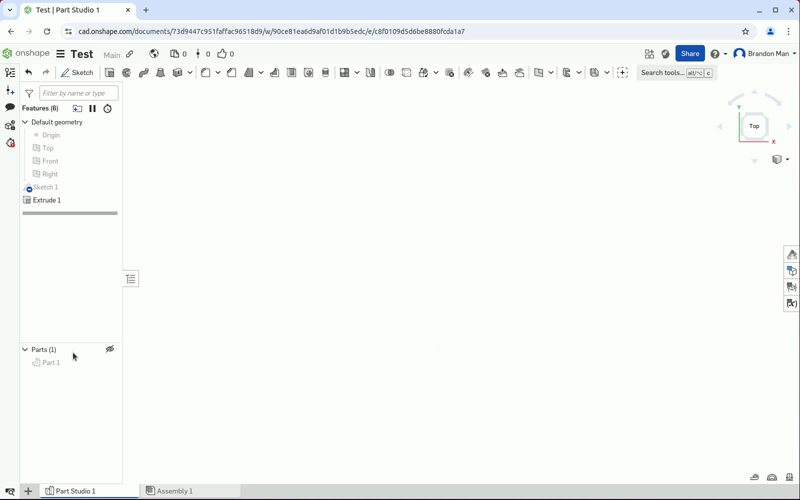
key(space)
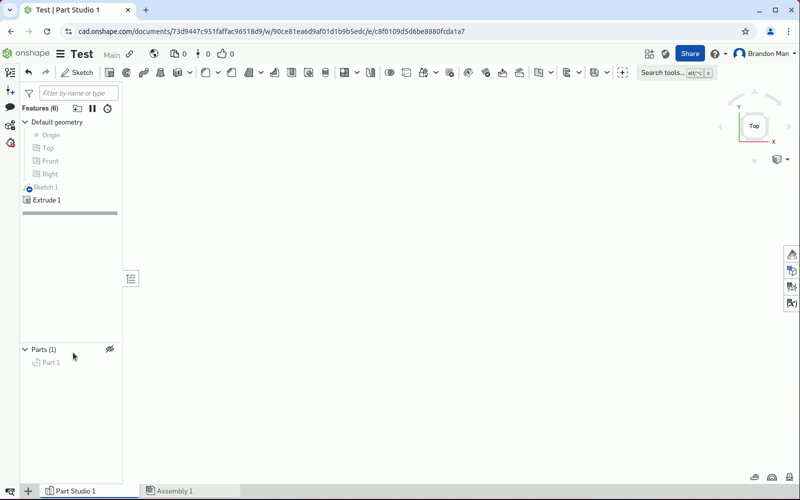
key_down(shift)
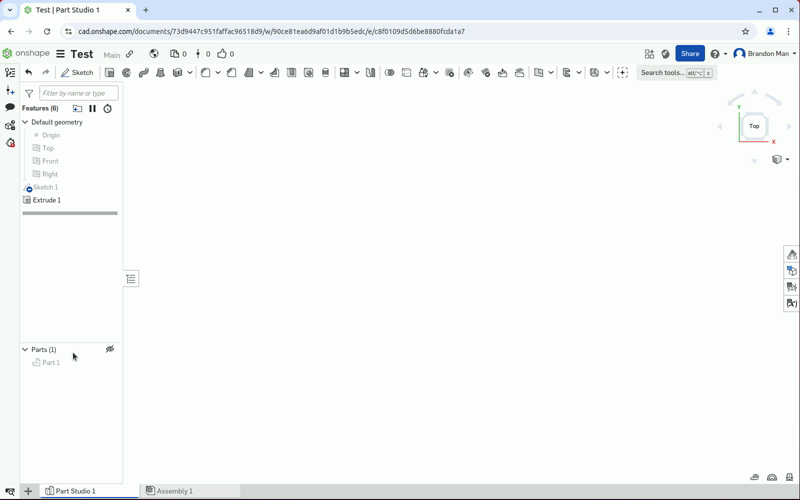
key(up)
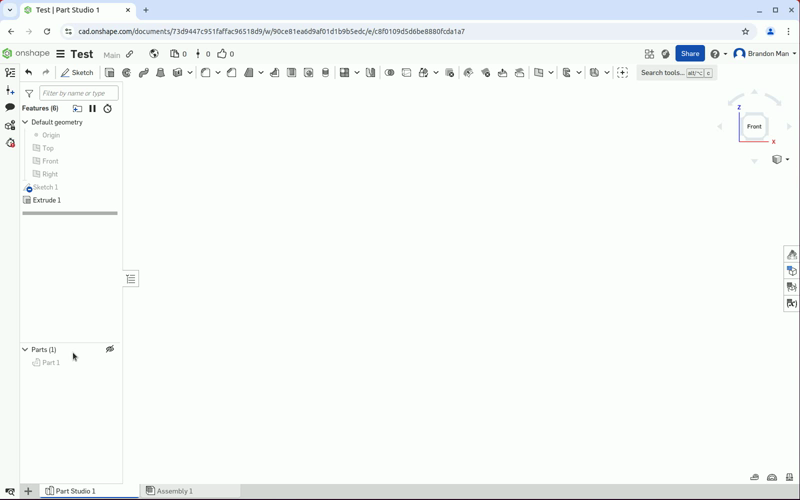
key_up(shift)
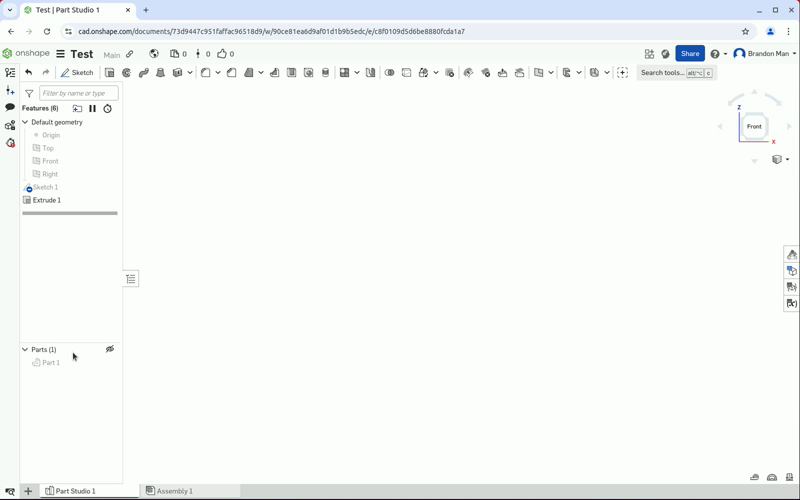
key(space)
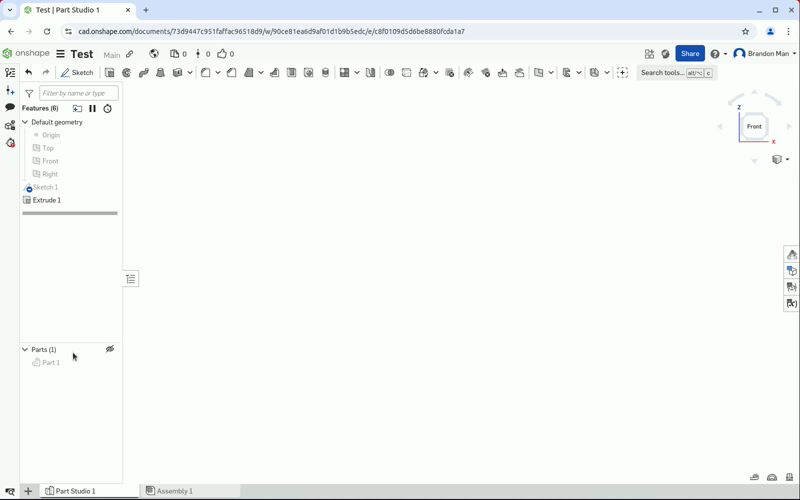
key_down(shift)
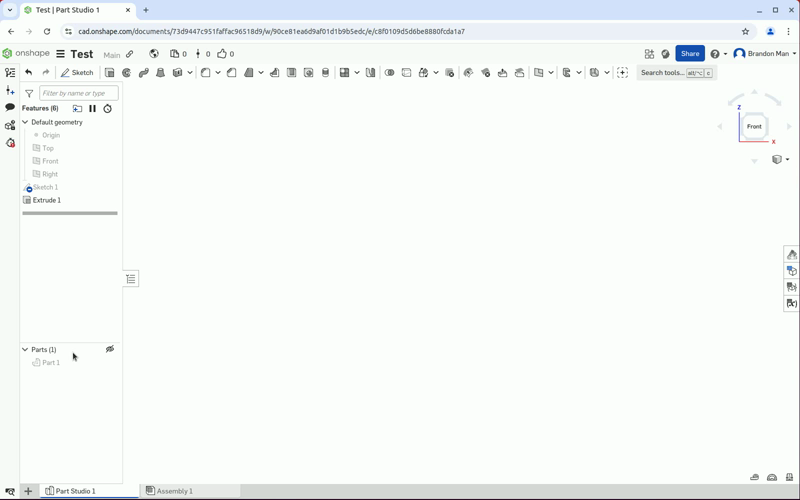
key(left)
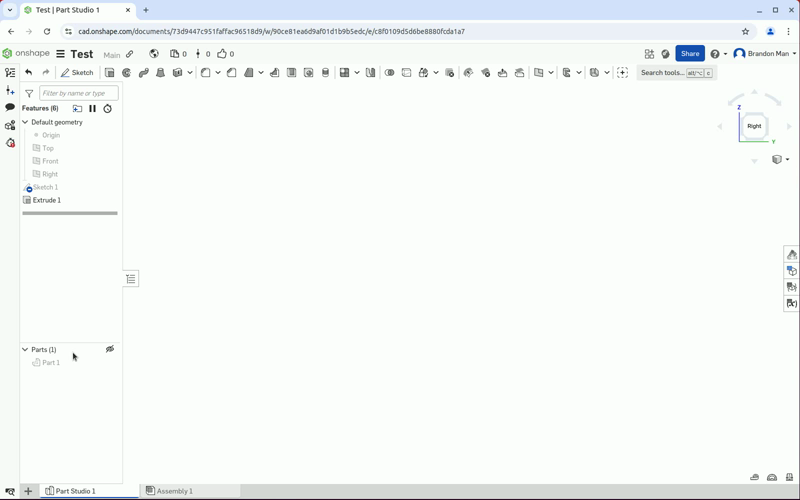
key_up(shift)
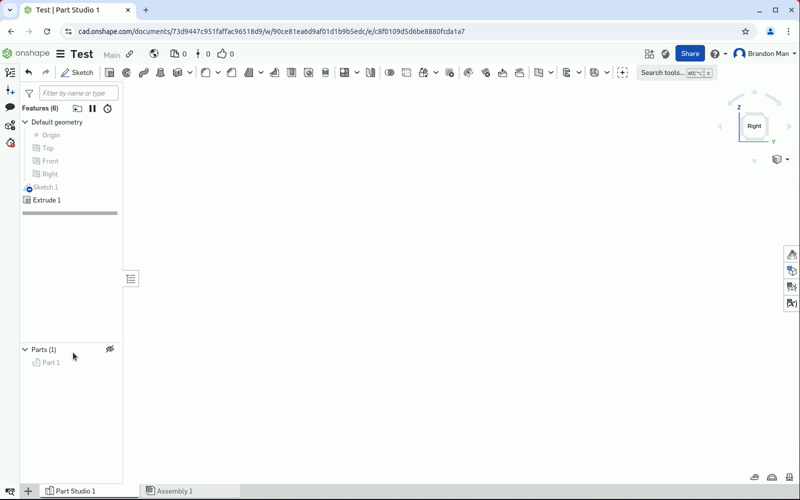
mouse_move(73, 352)
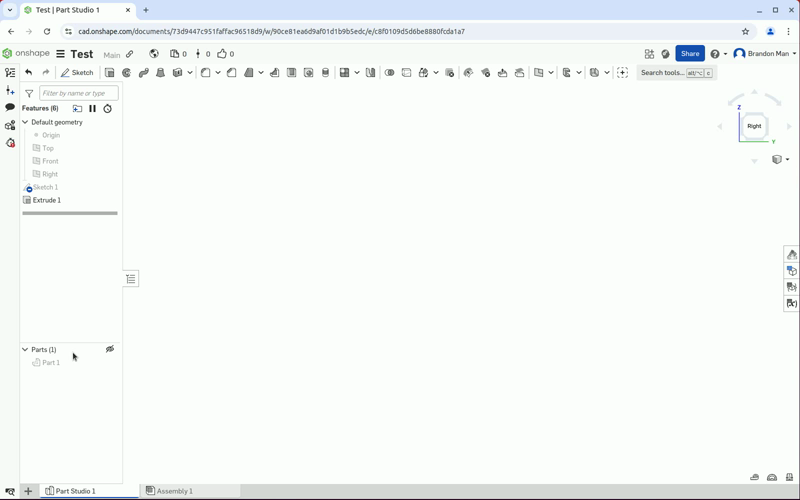
key(shift+y)
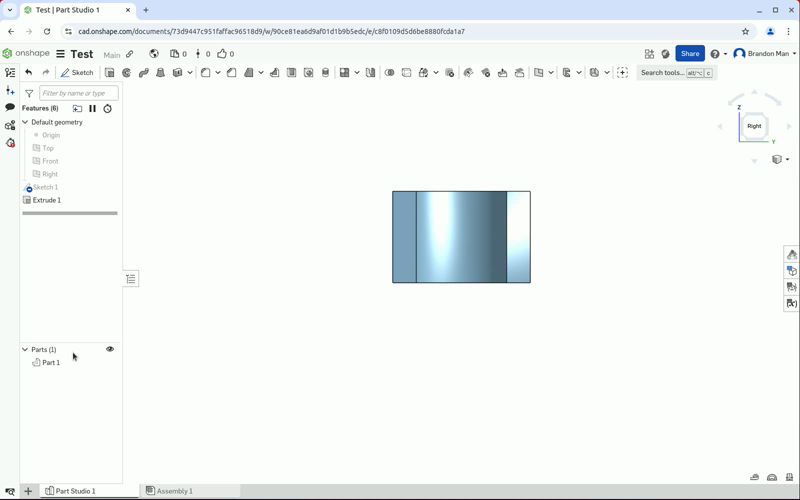
mouse_move(541, 75)
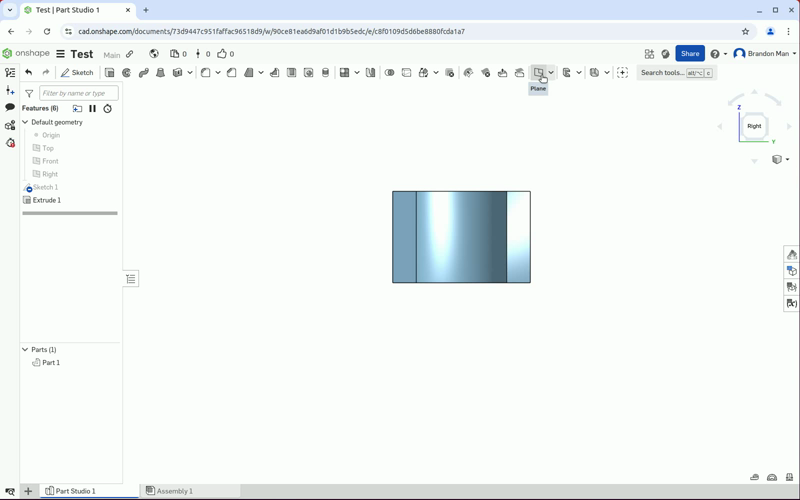
click(541, 75)
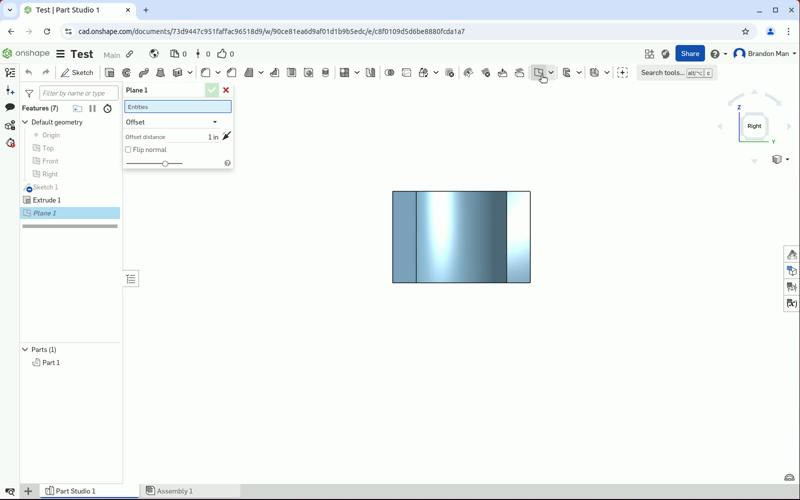
mouse_move(73, 176)
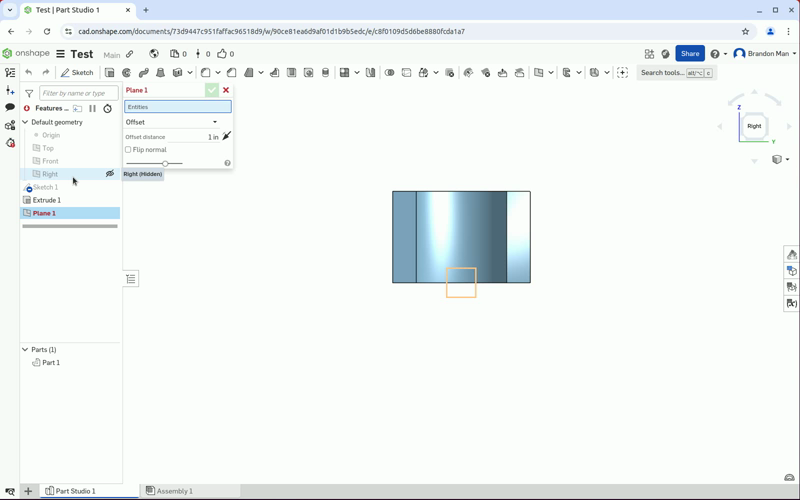
click(73, 176)
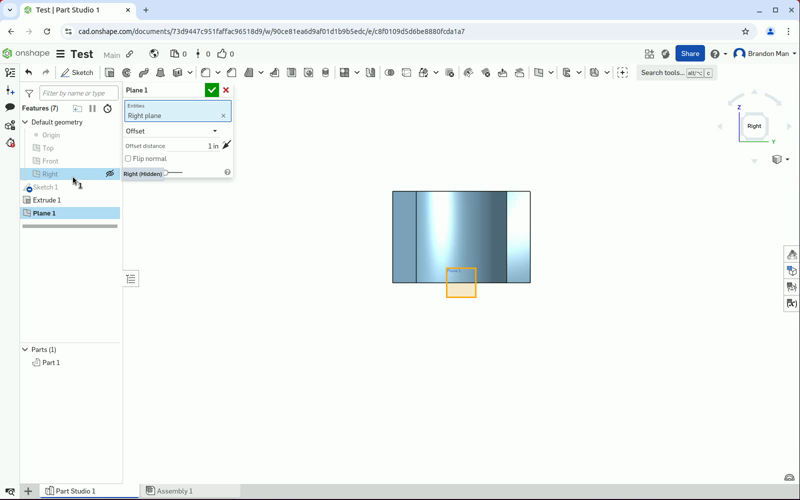
key(tab, 2)
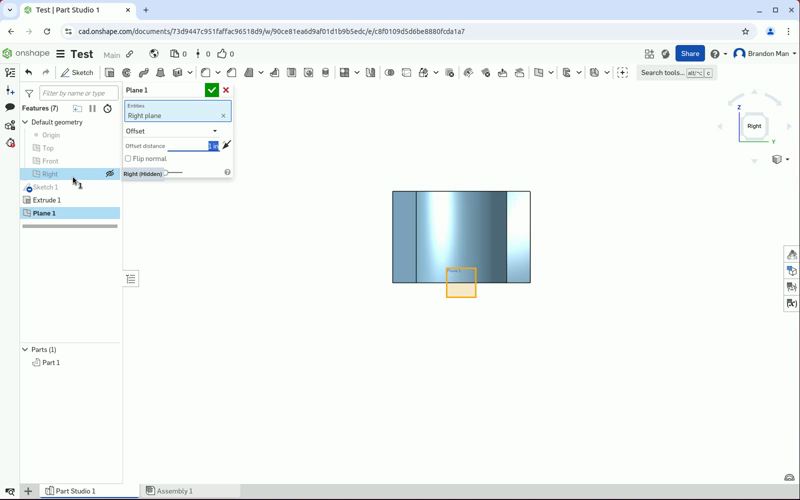
text(4.56)
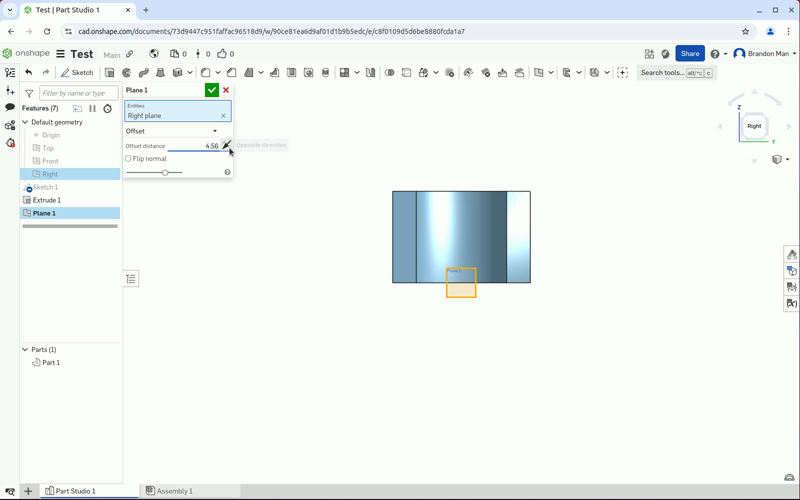
mouse_move(229, 147)
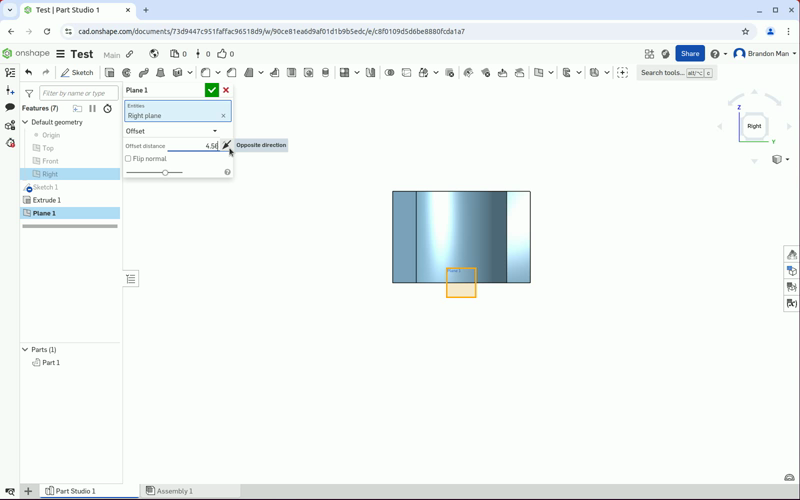
click(229, 147)
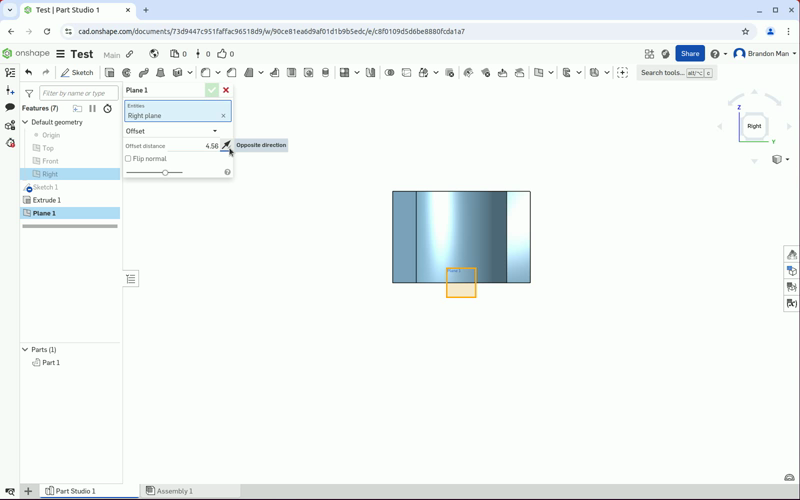
key(enter, 2)
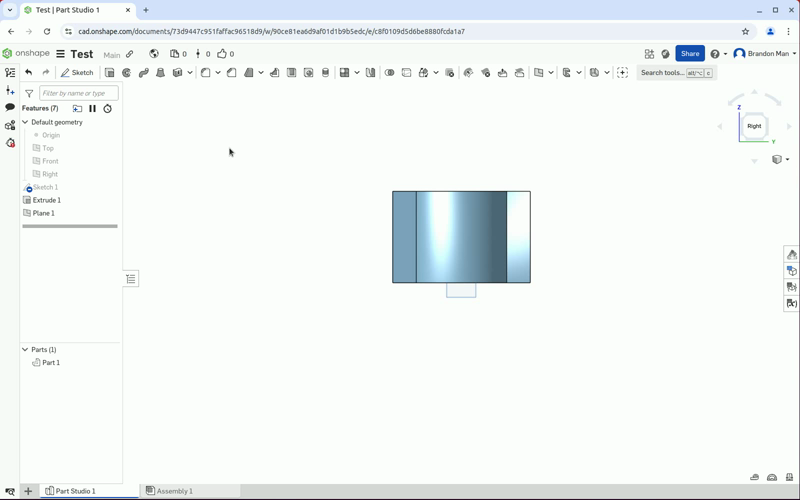
key(shift+s)
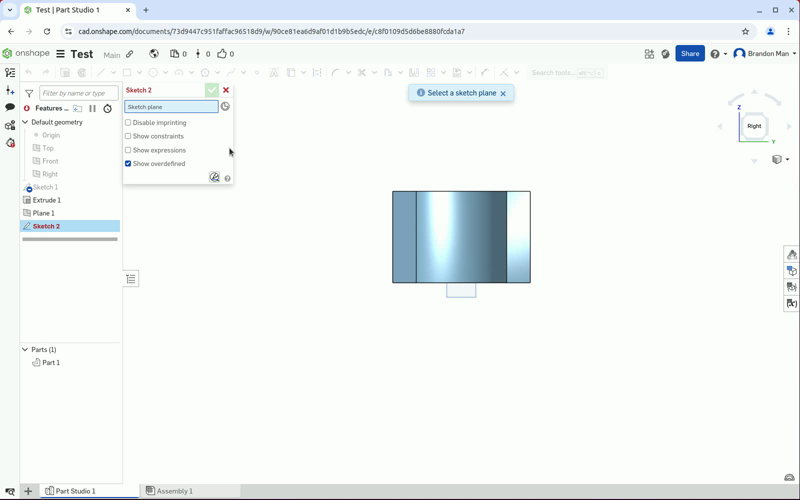
mouse_move(73, 215)
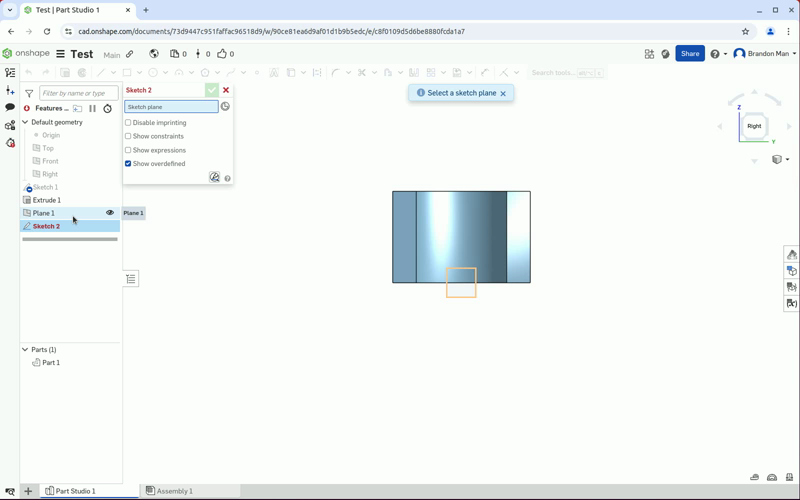
click(73, 215)
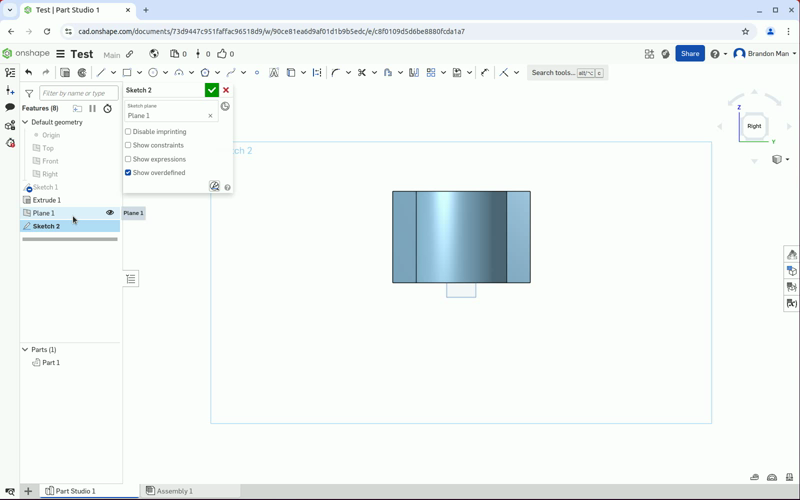
mouse_move(73, 352)
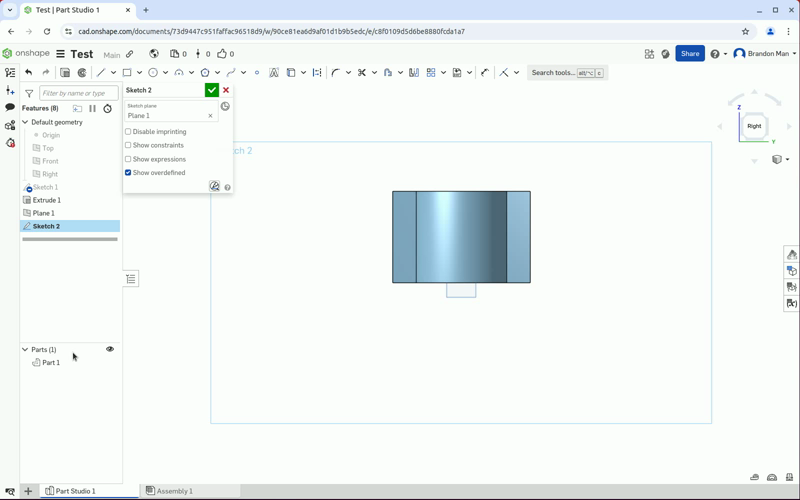
key(y)
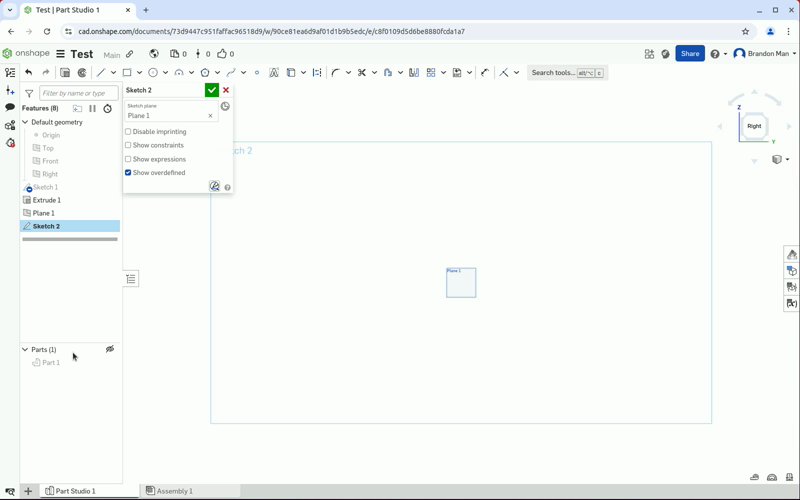
key(a)
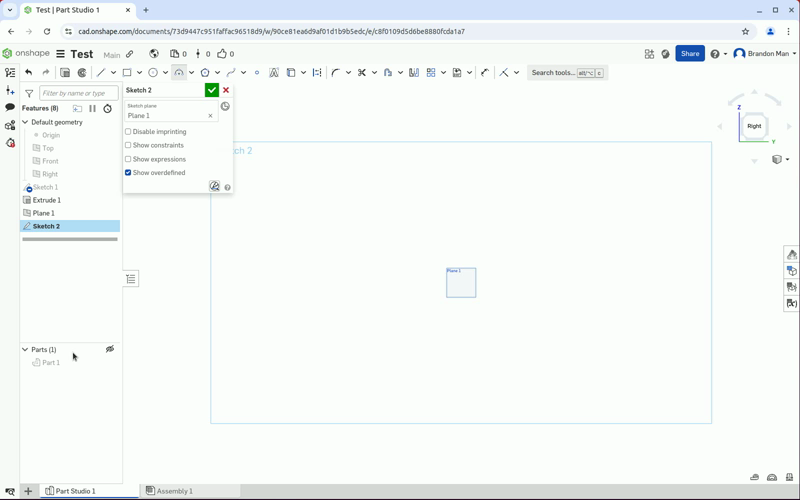
key_down(shift)
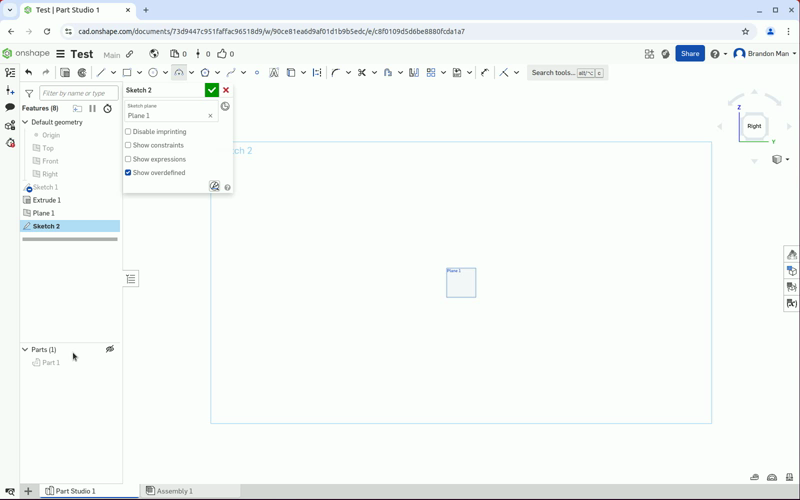
mouse_move(392, 215)
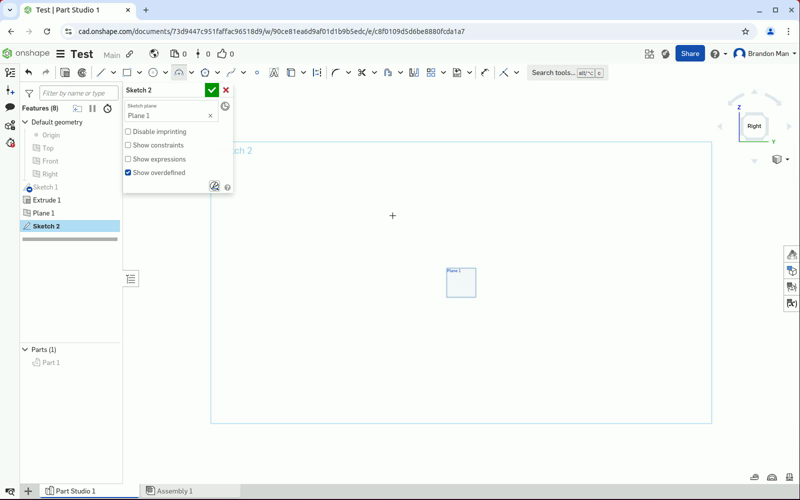
click(392, 215)
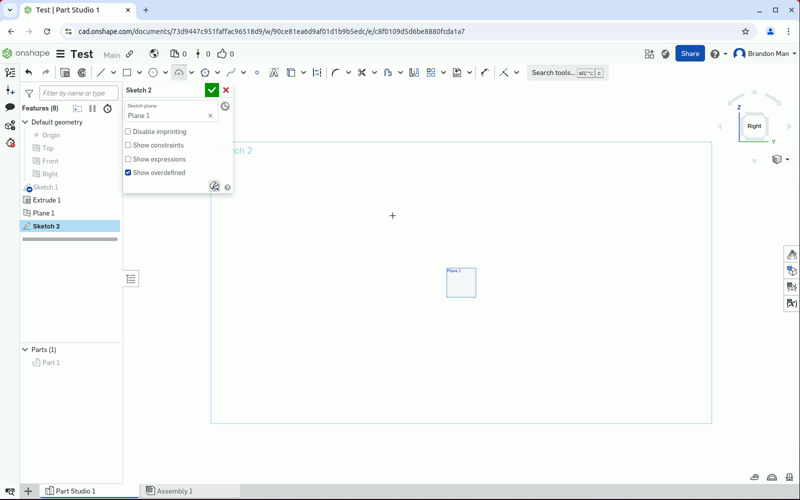
key_up(shift)
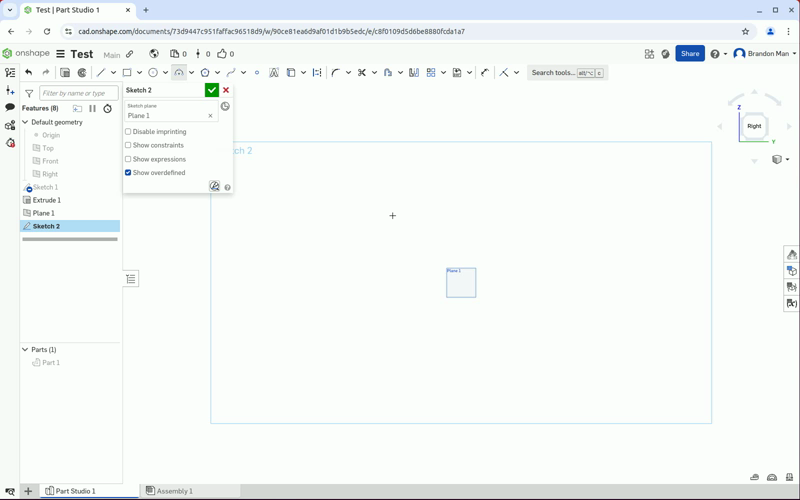
key_down(shift)
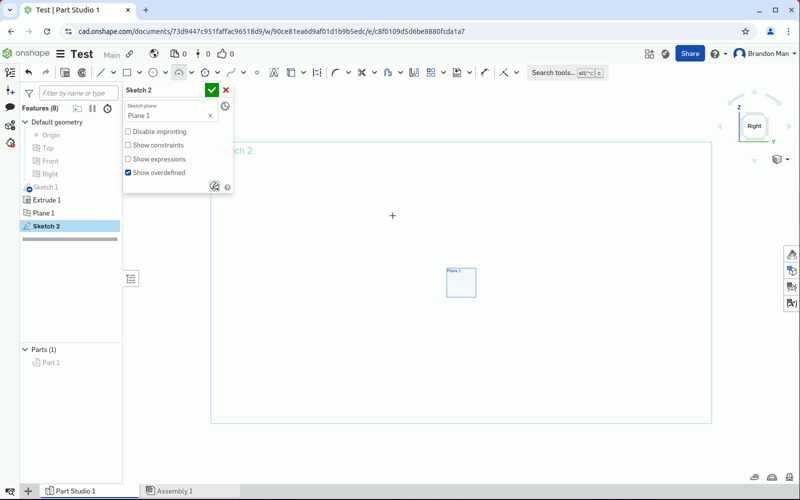
mouse_move(529, 215)
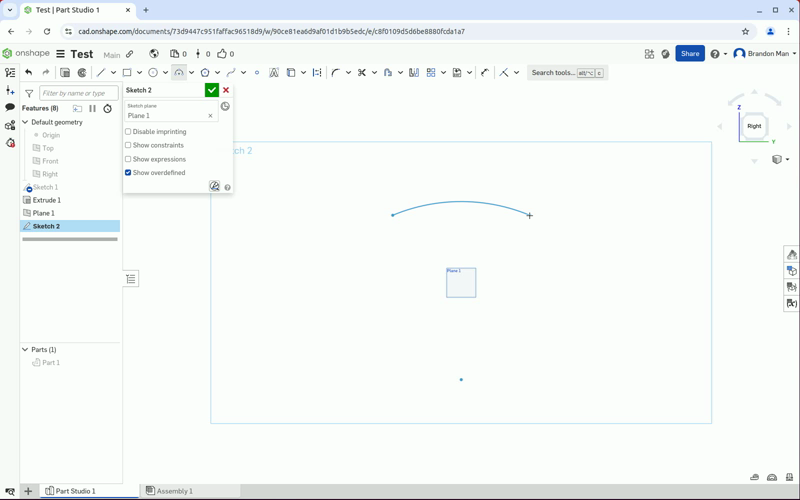
click(529, 215)
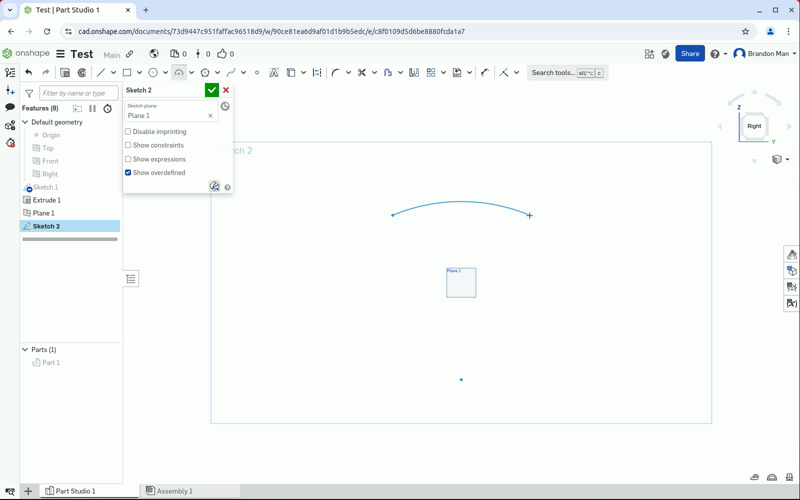
mouse_move(461, 283)
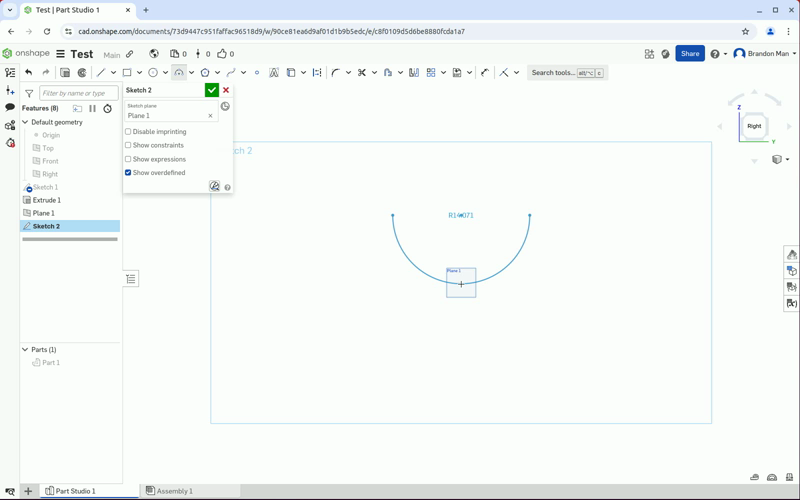
click(461, 283)
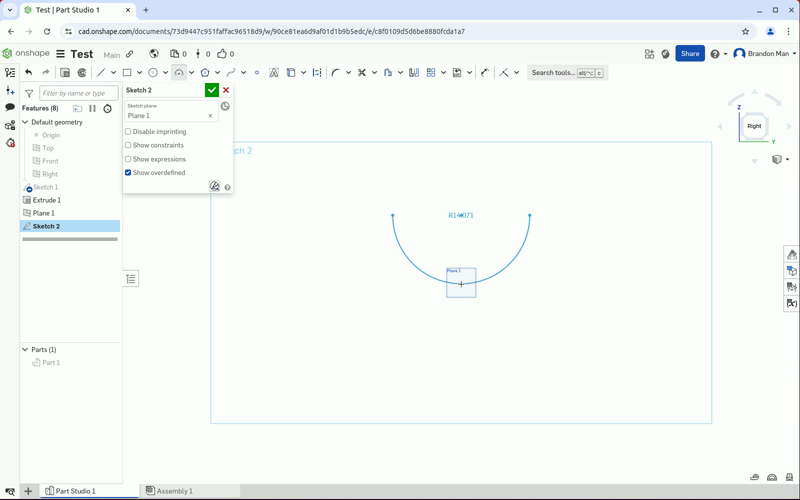
key_up(shift)
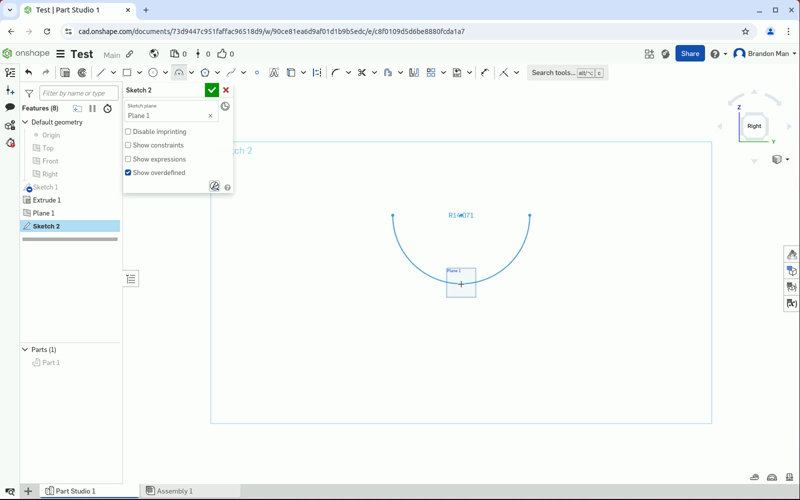
key(esc)
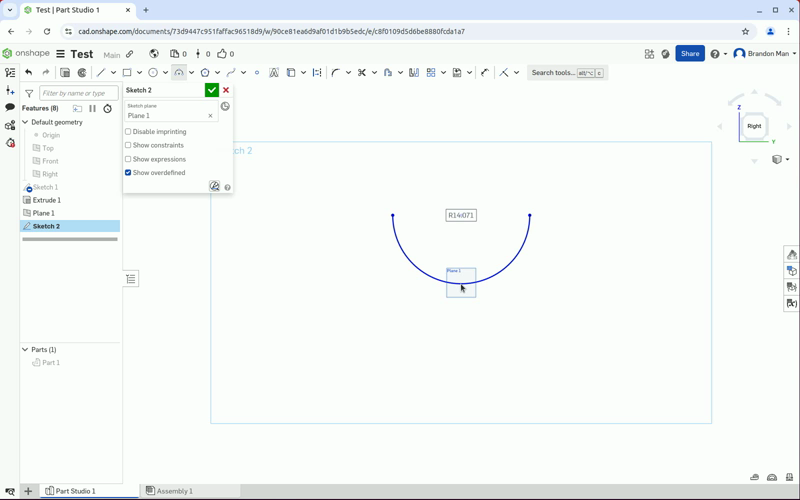
key(l)
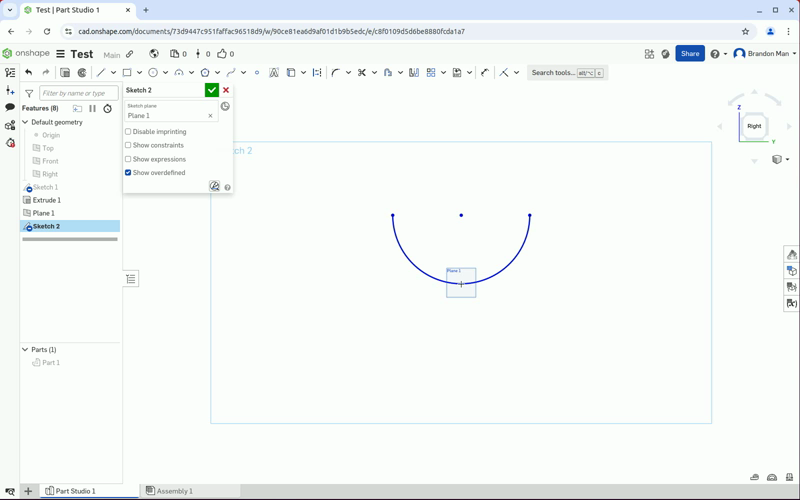
mouse_move(529, 215)
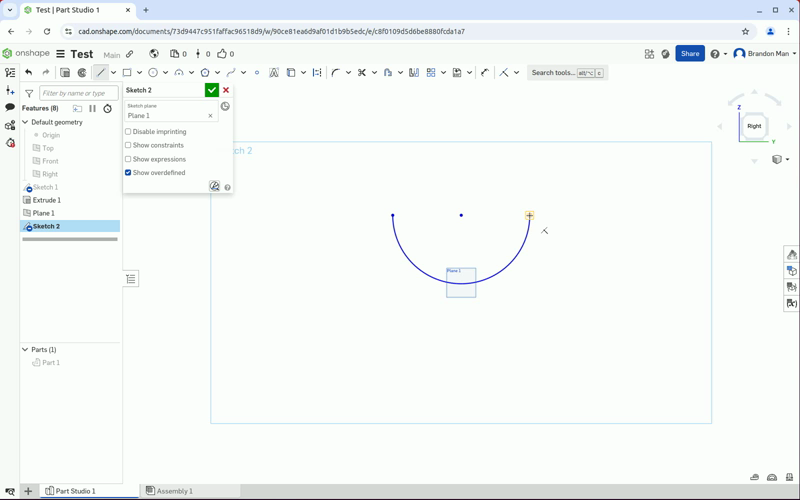
click(529, 215)
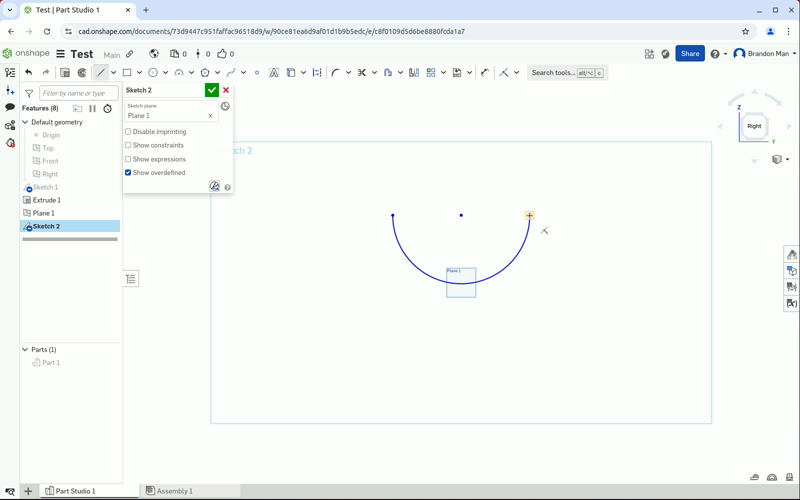
key_down(shift)
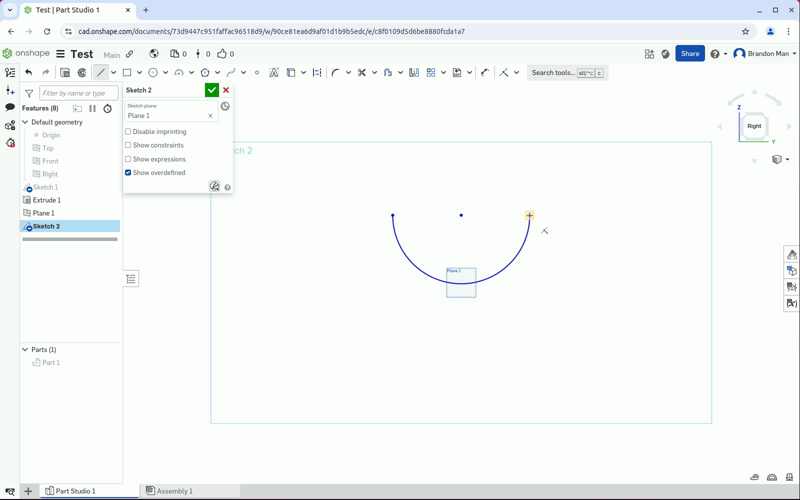
mouse_move(559, 215)
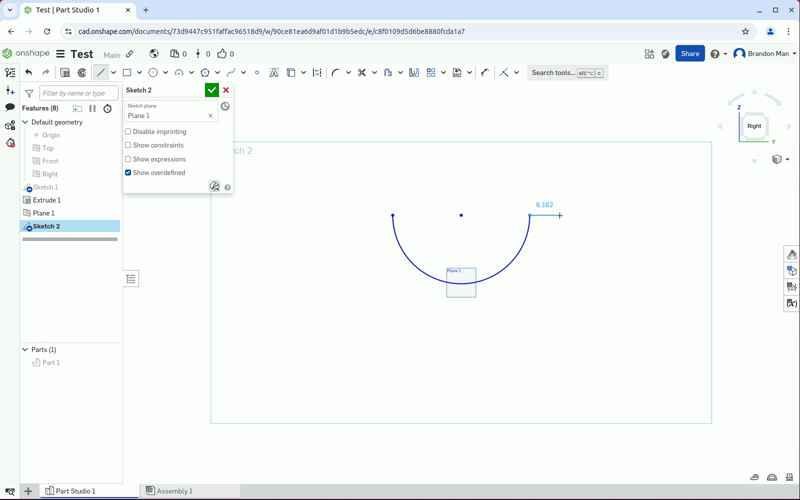
mouse_move(529, 192)
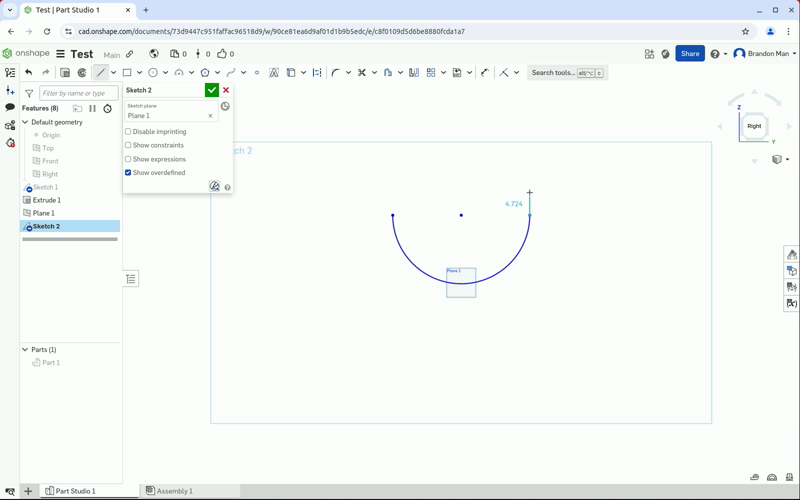
click(529, 192)
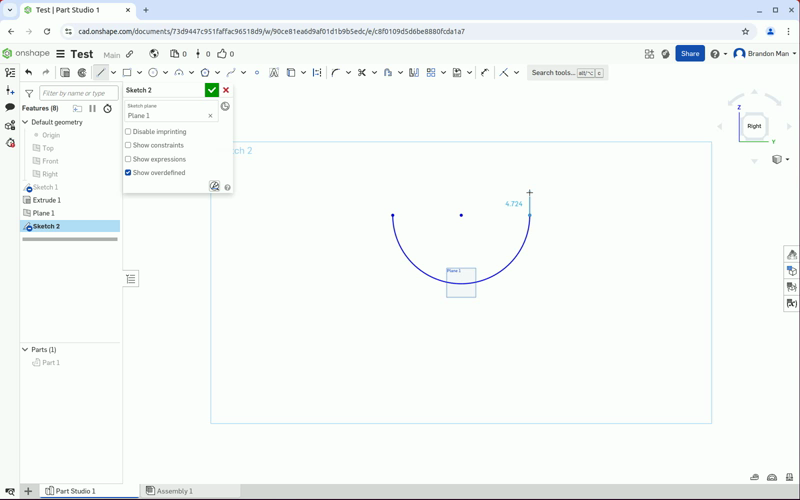
key_up(shift)
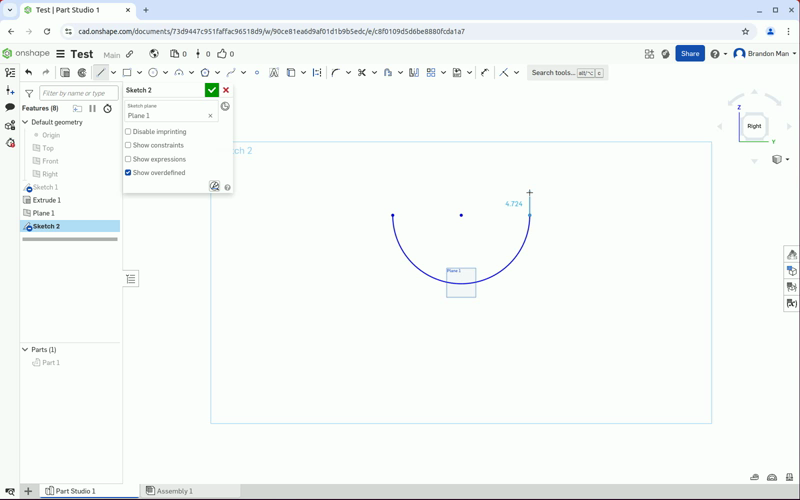
key_down(shift)
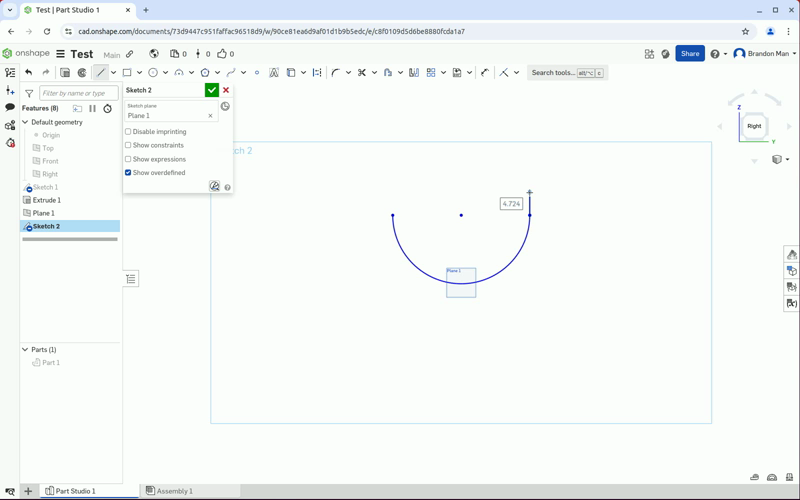
mouse_move(559, 192)
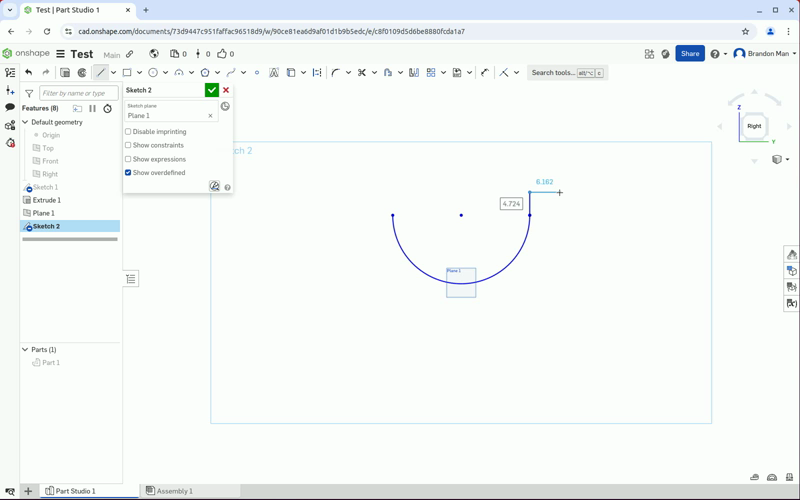
mouse_move(510, 192)
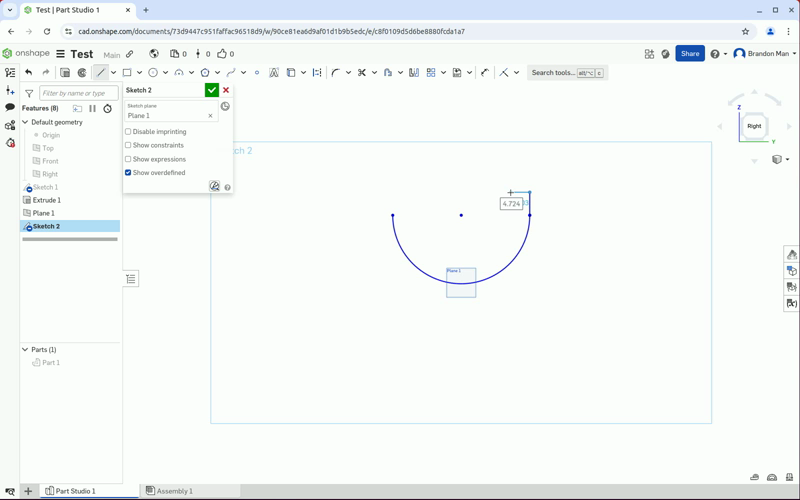
click(510, 192)
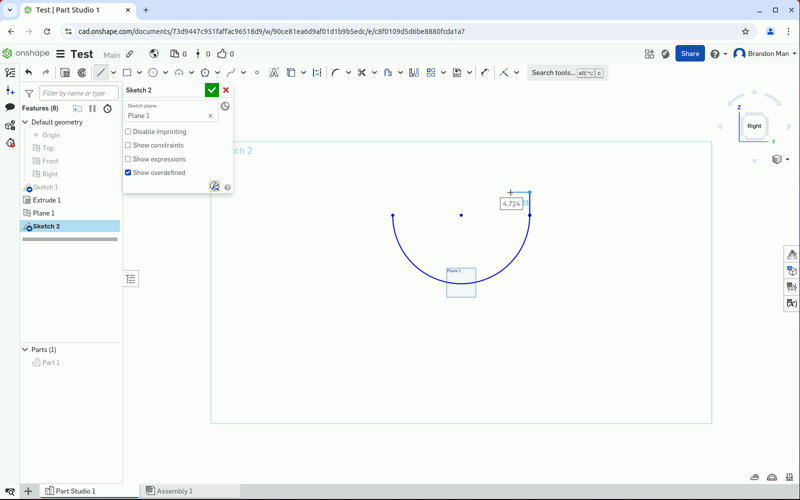
key_up(shift)
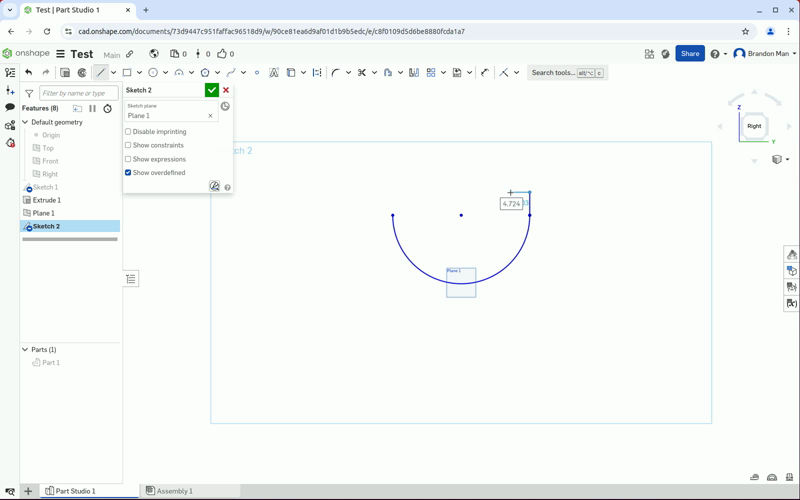
key_down(shift)
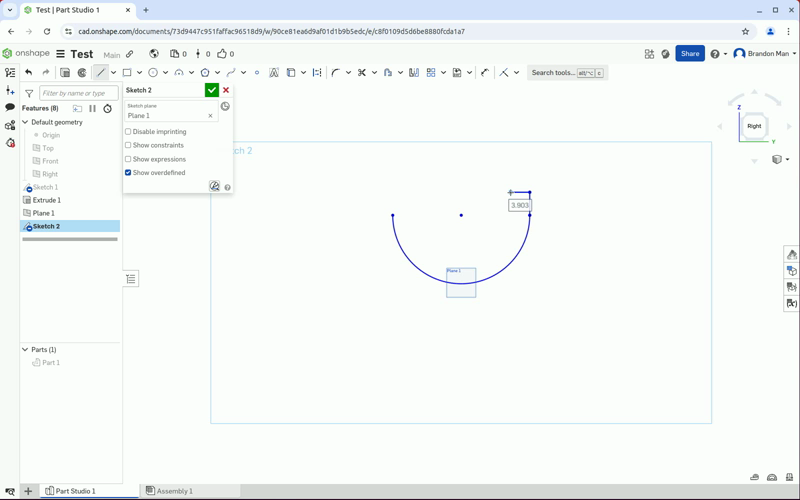
mouse_move(540, 192)
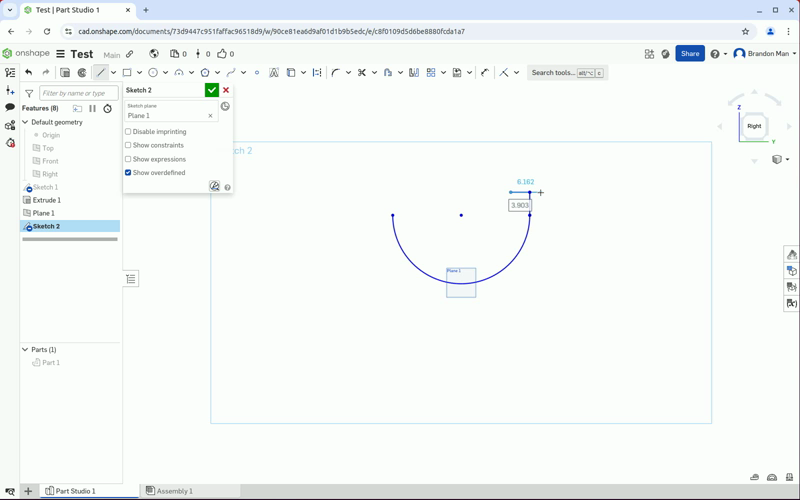
mouse_move(510, 215)
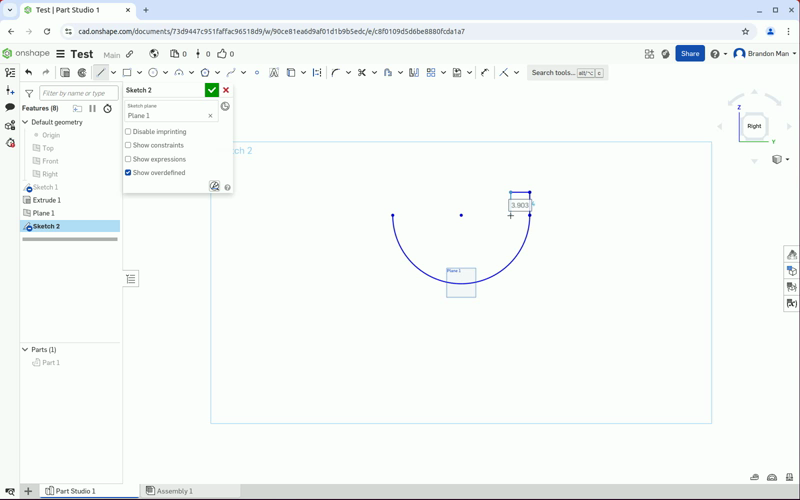
click(510, 215)
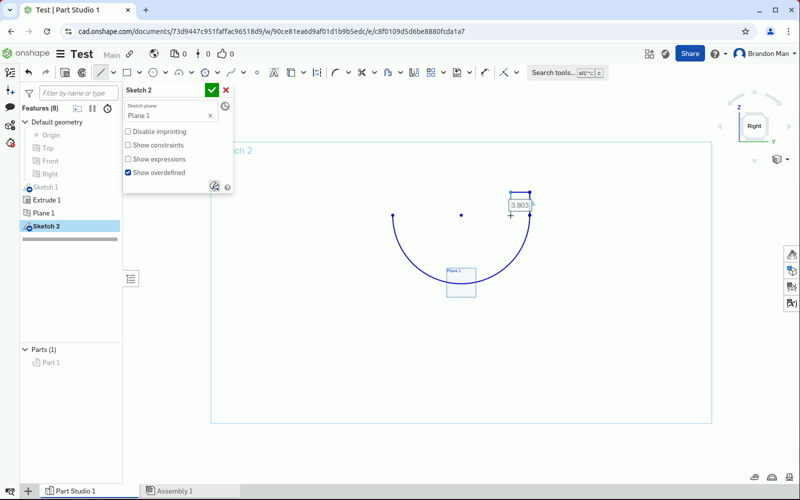
key_up(shift)
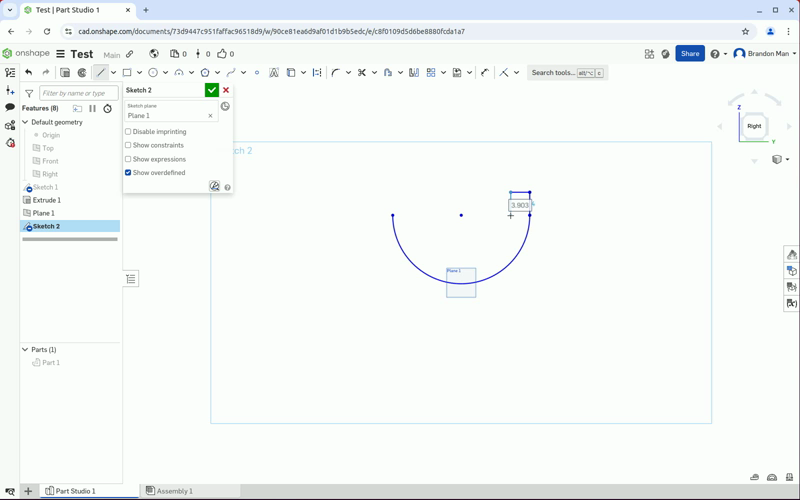
key(esc)
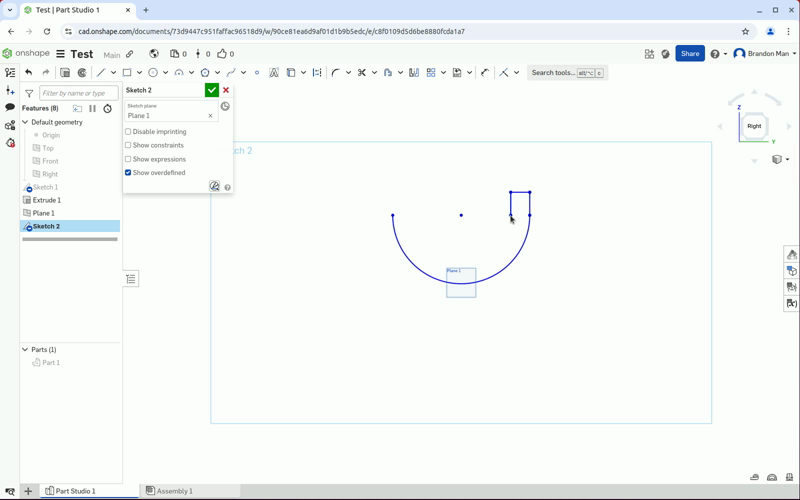
key(a)
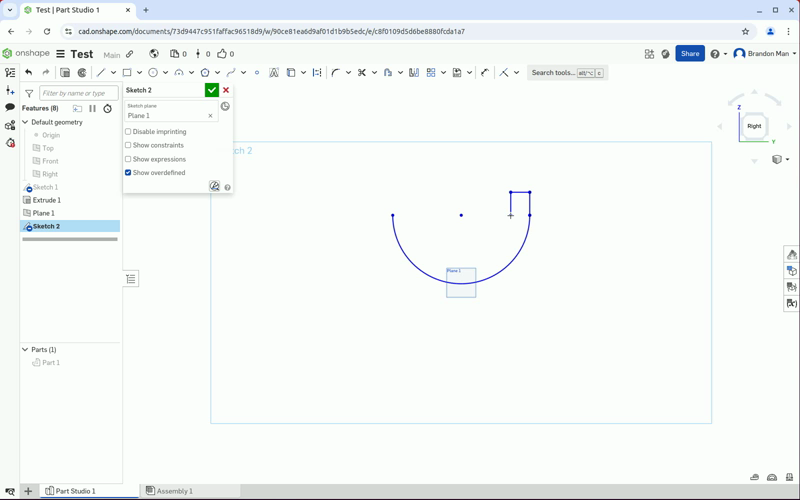
mouse_move(510, 215)
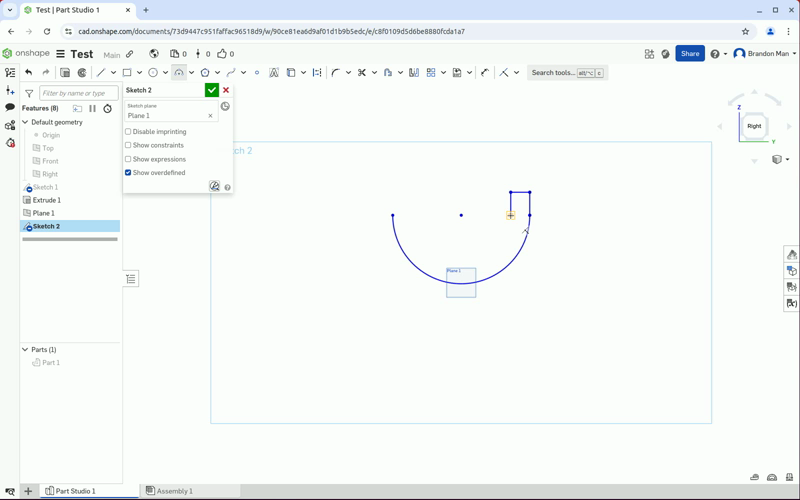
click(510, 215)
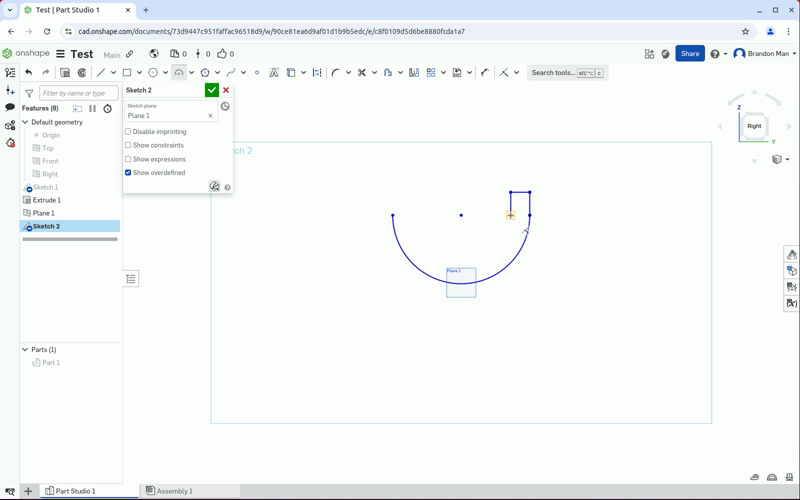
key_down(shift)
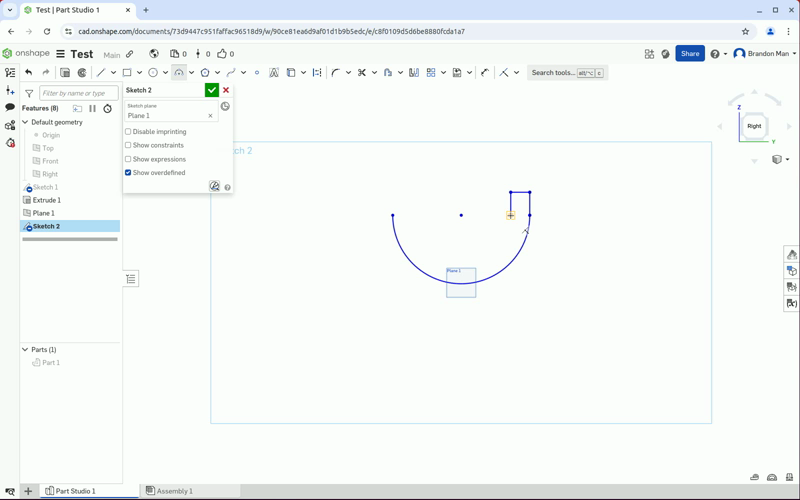
mouse_move(411, 215)
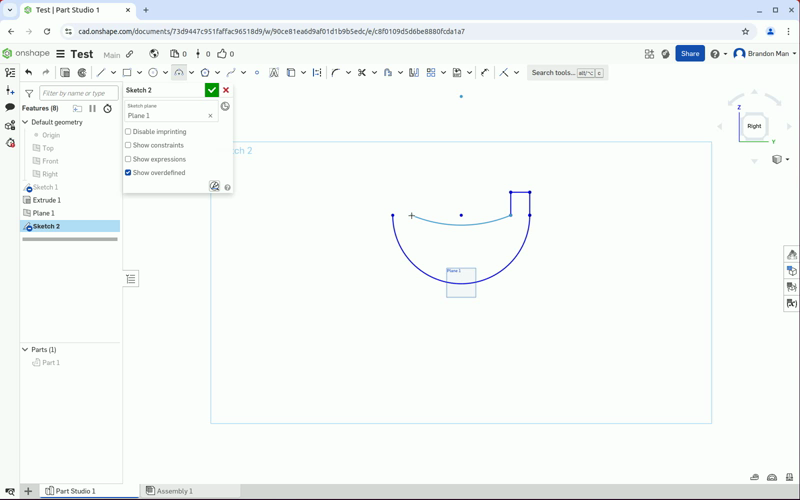
click(411, 215)
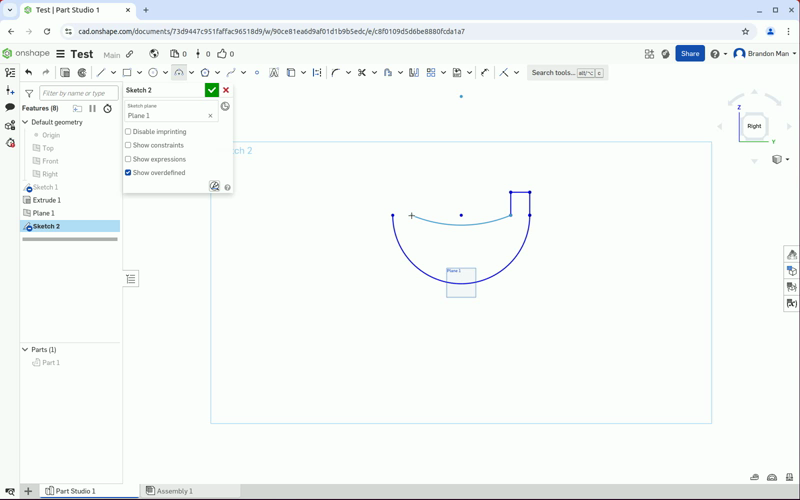
mouse_move(461, 264)
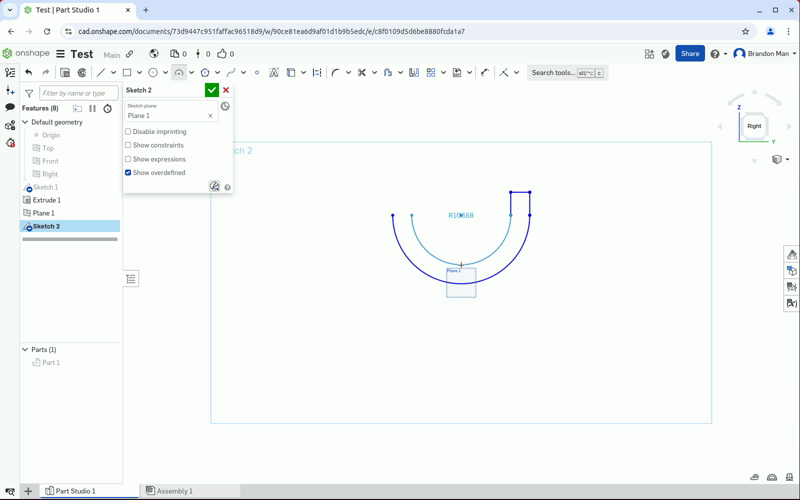
click(461, 264)
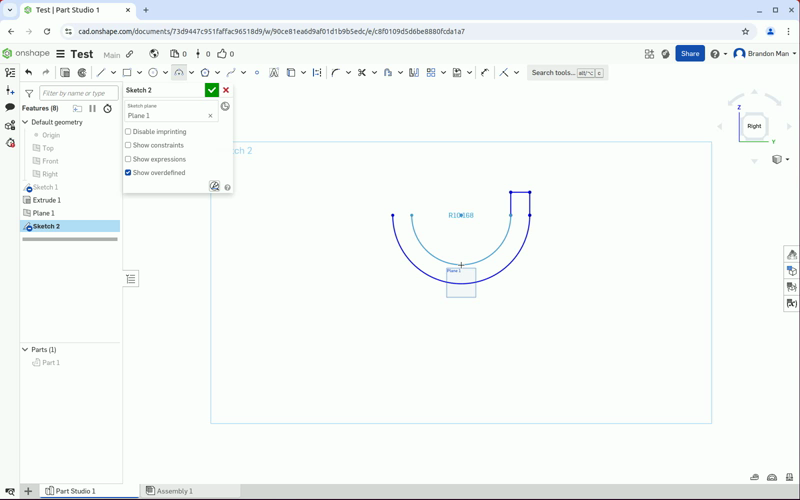
key_up(shift)
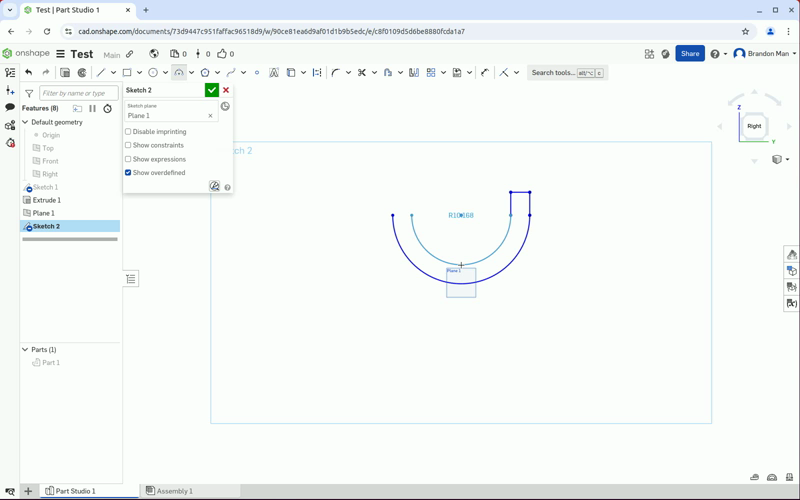
key(esc)
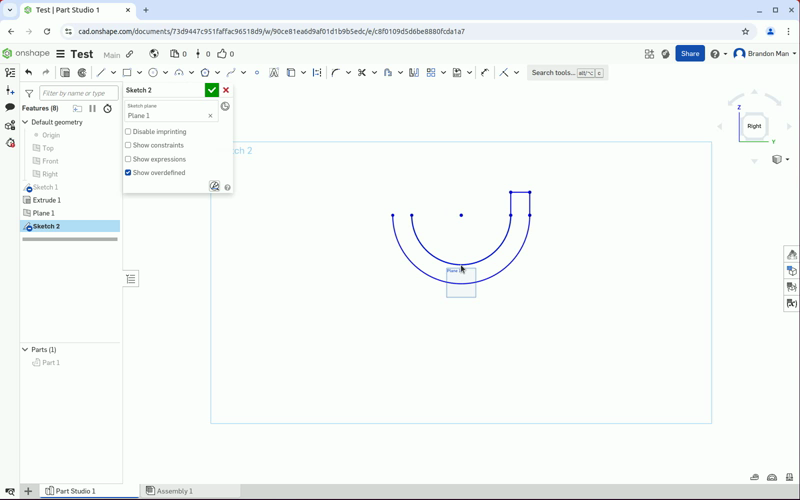
key(l)
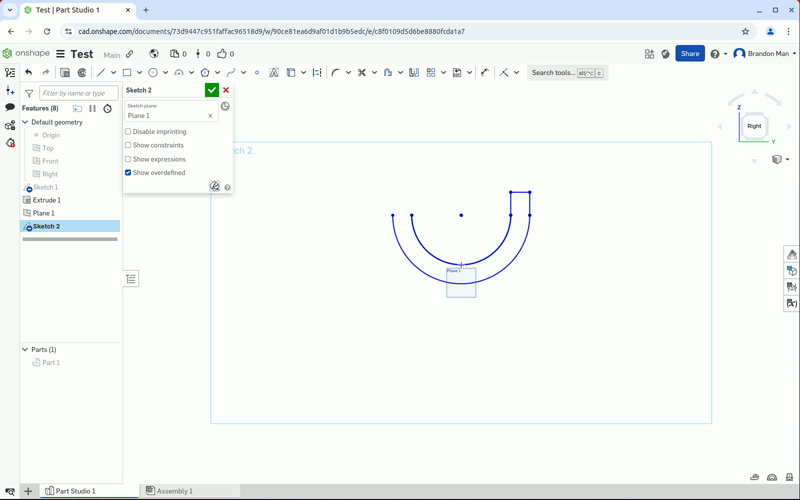
mouse_move(411, 215)
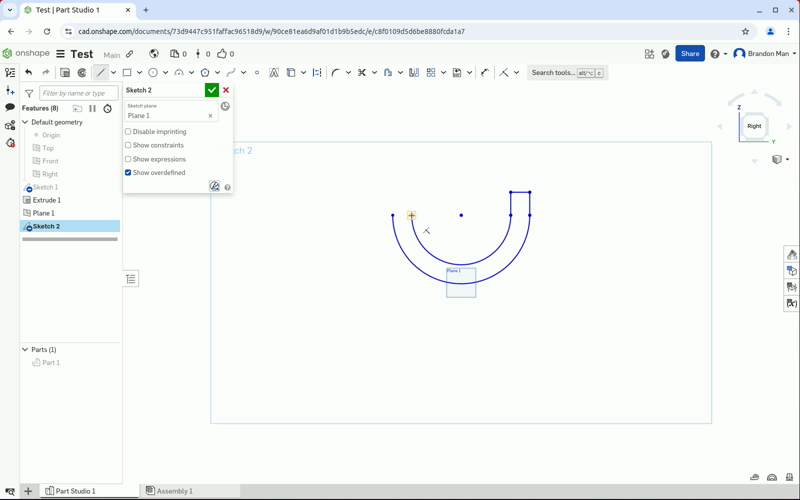
click(411, 215)
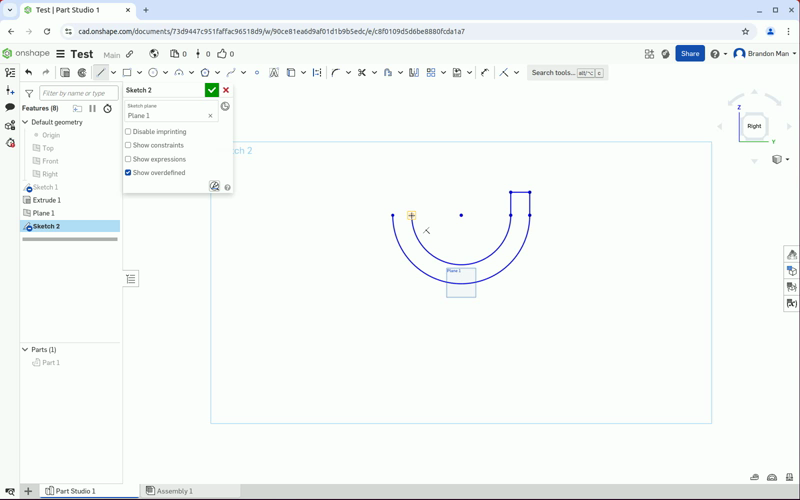
key_down(shift)
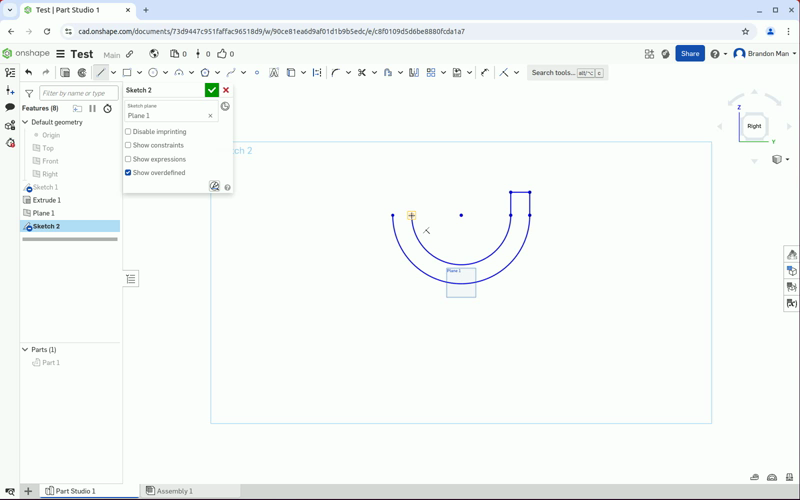
mouse_move(441, 215)
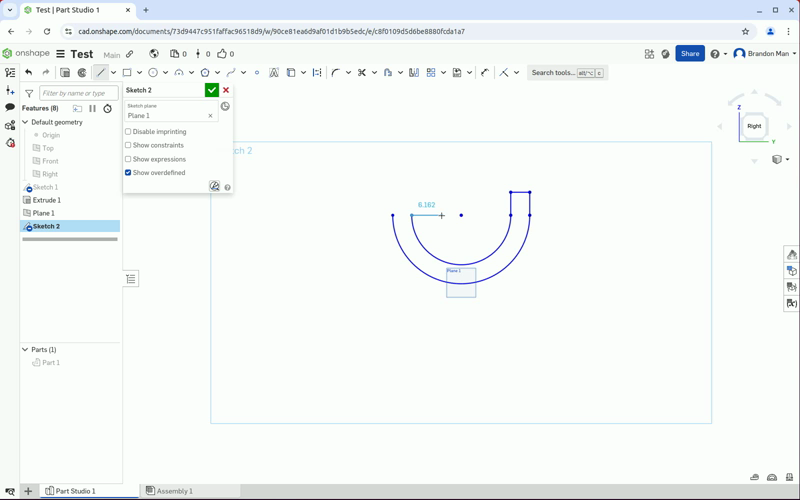
mouse_move(411, 192)
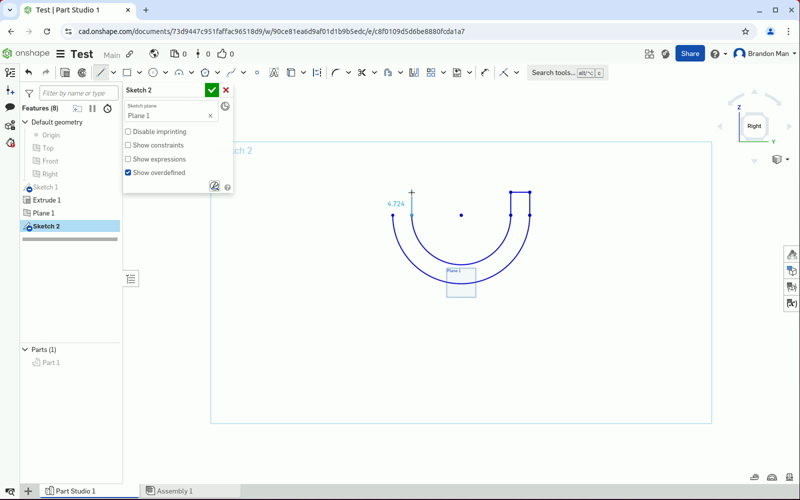
click(411, 192)
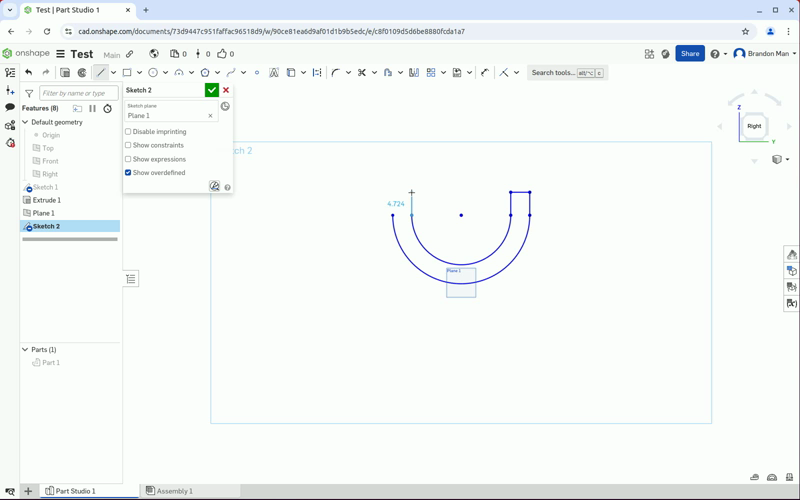
key_up(shift)
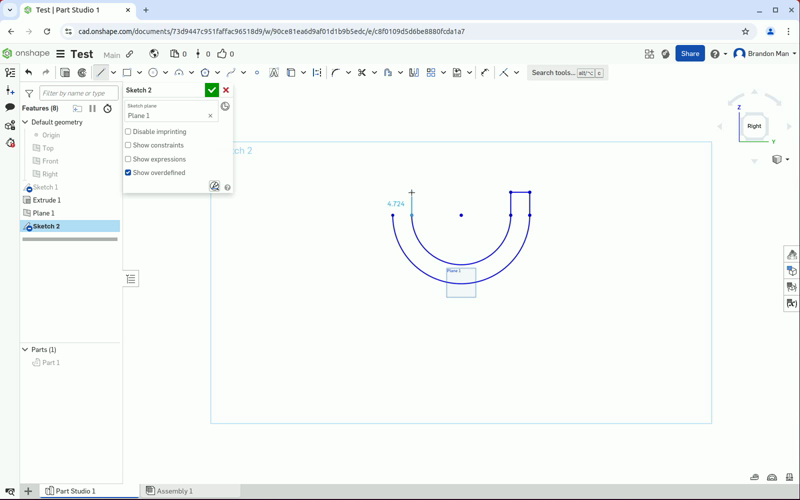
key_down(shift)
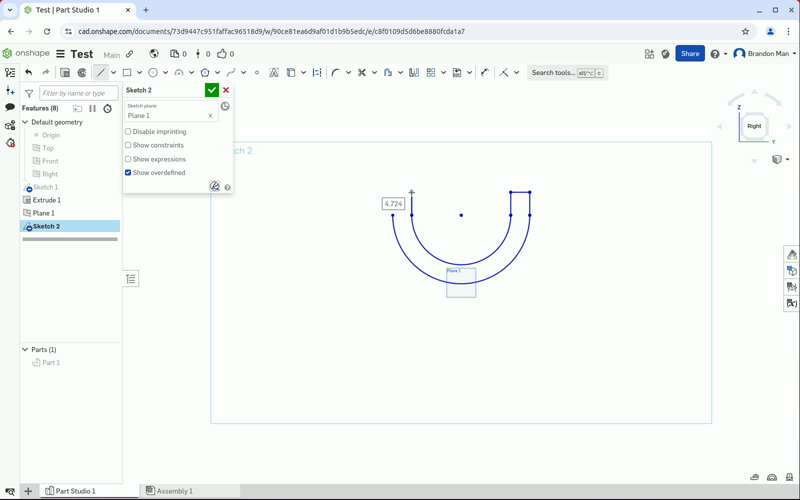
mouse_move(441, 192)
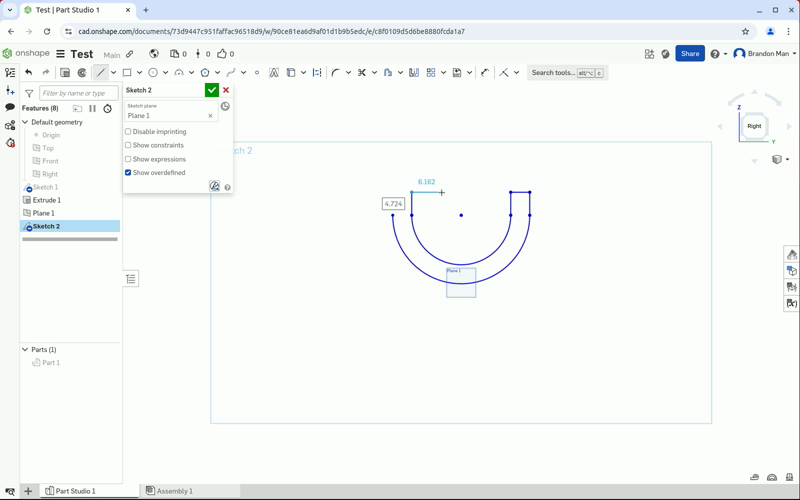
mouse_move(392, 192)
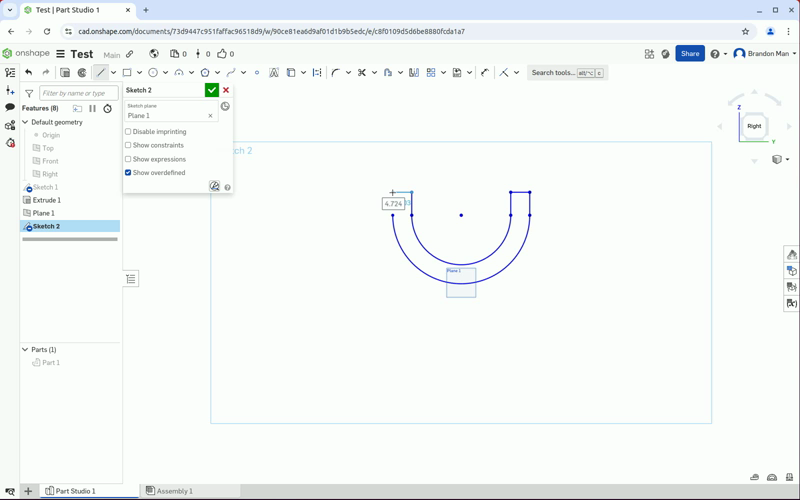
click(392, 192)
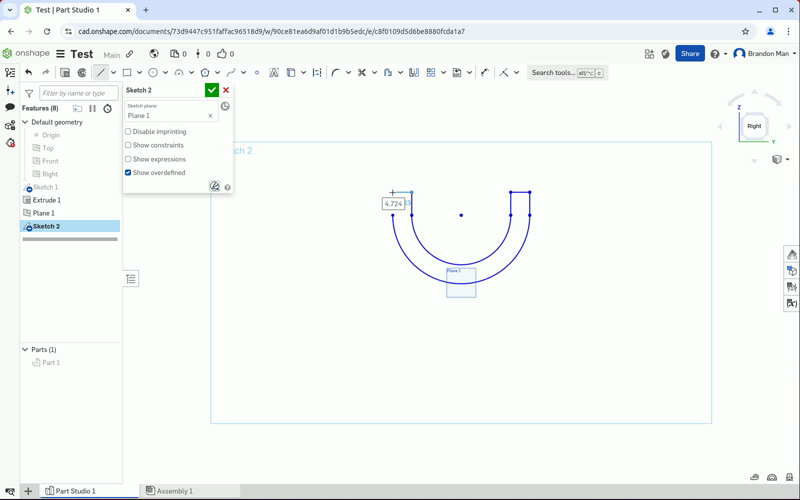
key_up(shift)
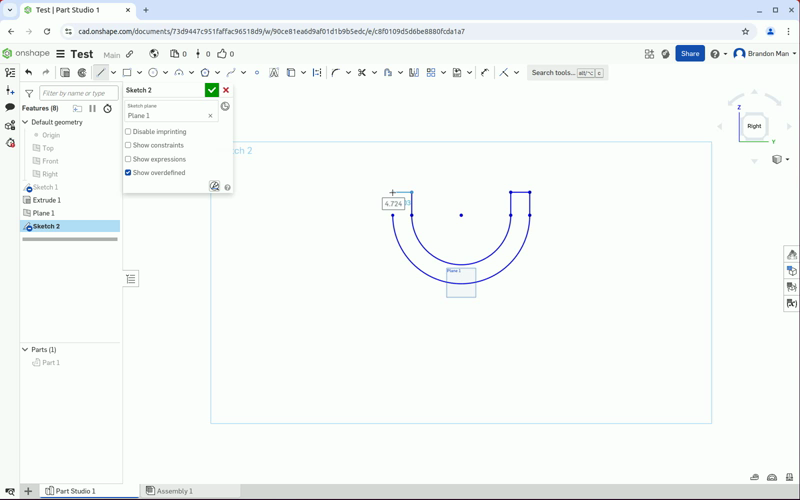
mouse_move(422, 192)
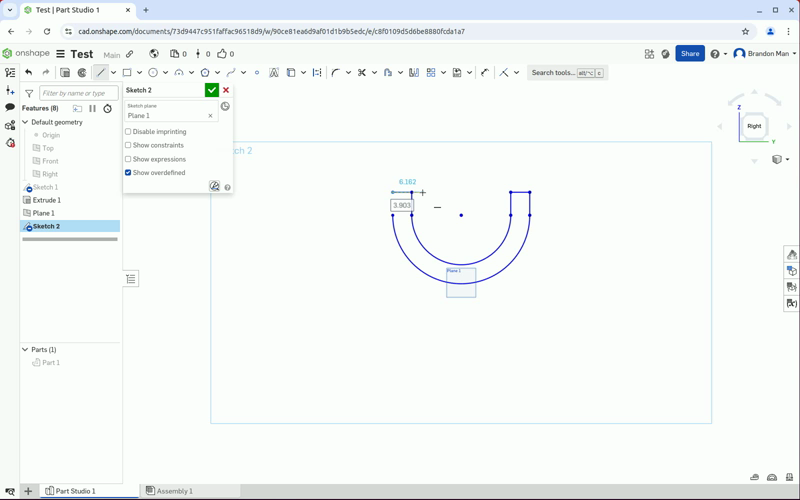
key_down(shift)
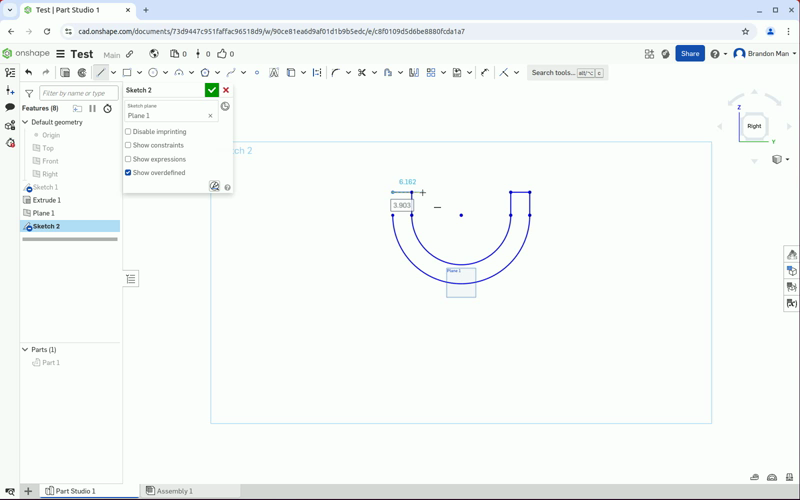
mouse_move(392, 215)
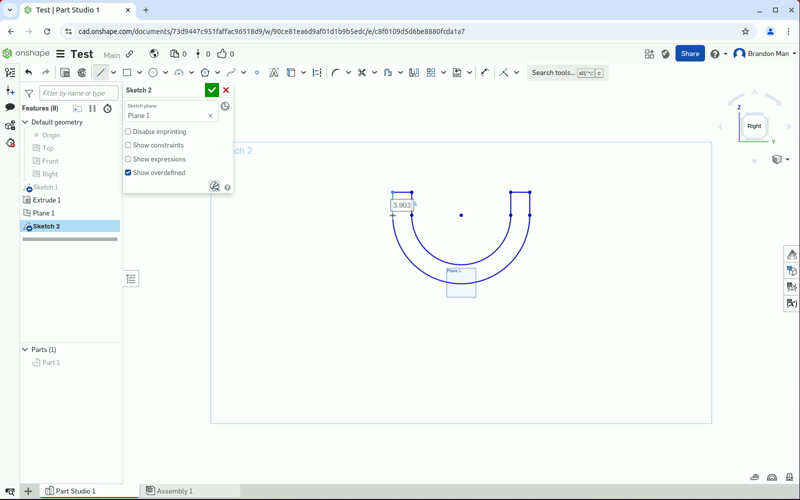
key_up(shift)
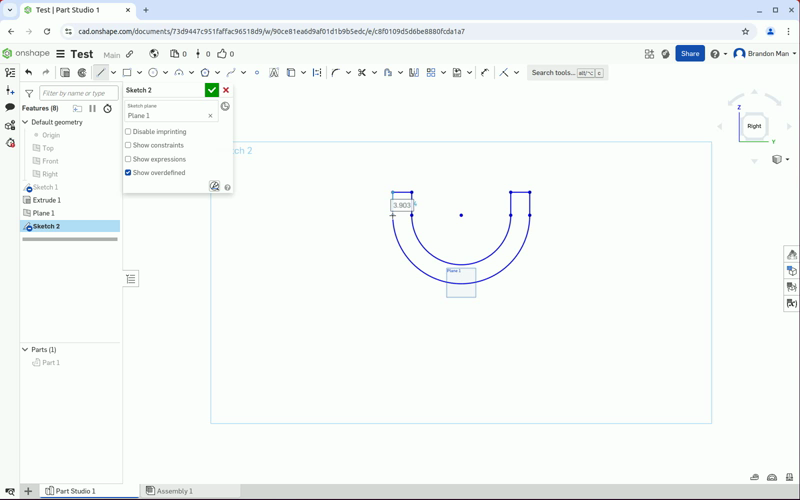
click(392, 215)
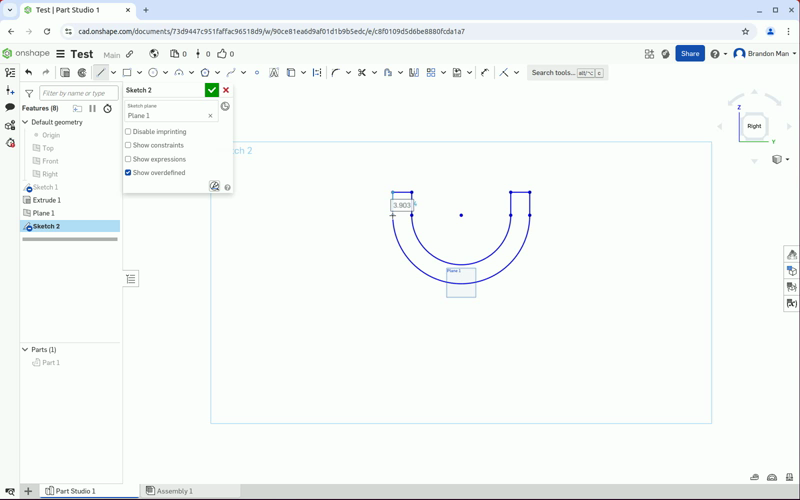
key(esc)
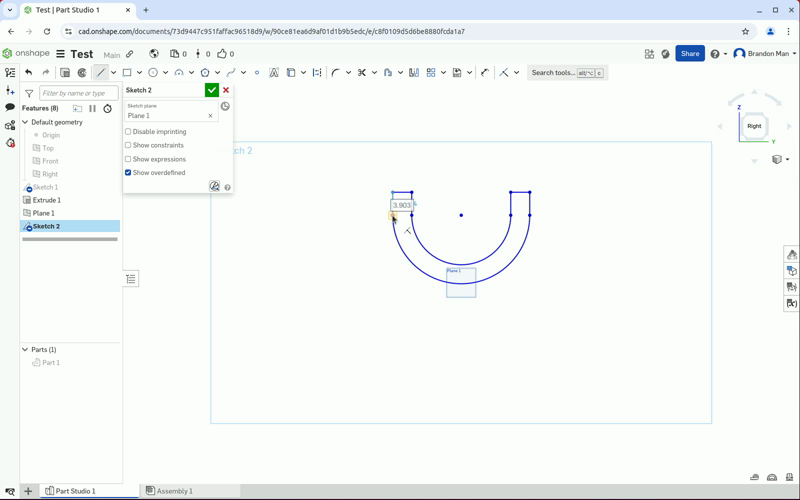
mouse_move(415, 243)
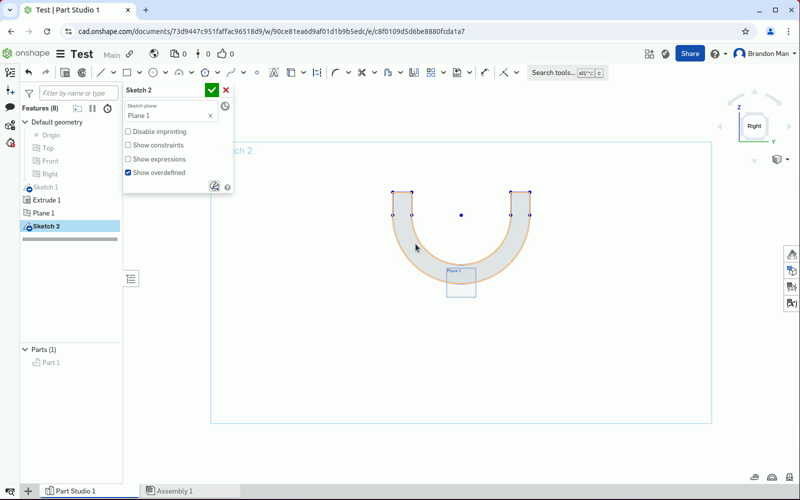
scroll(6)
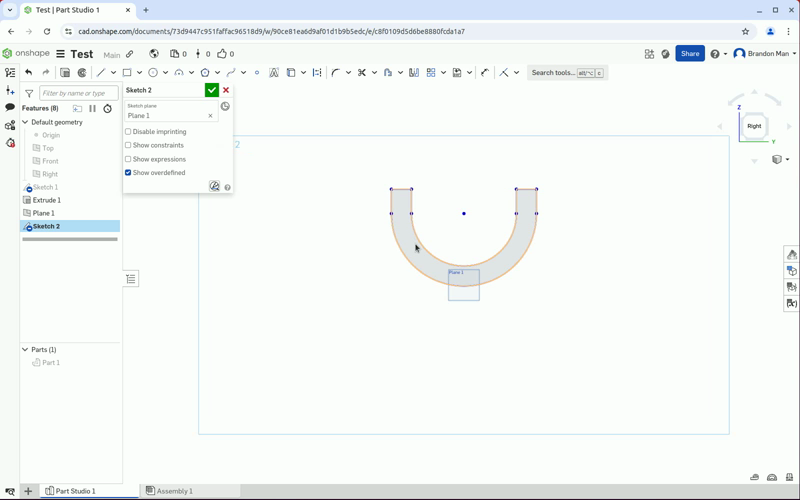
scroll(6)
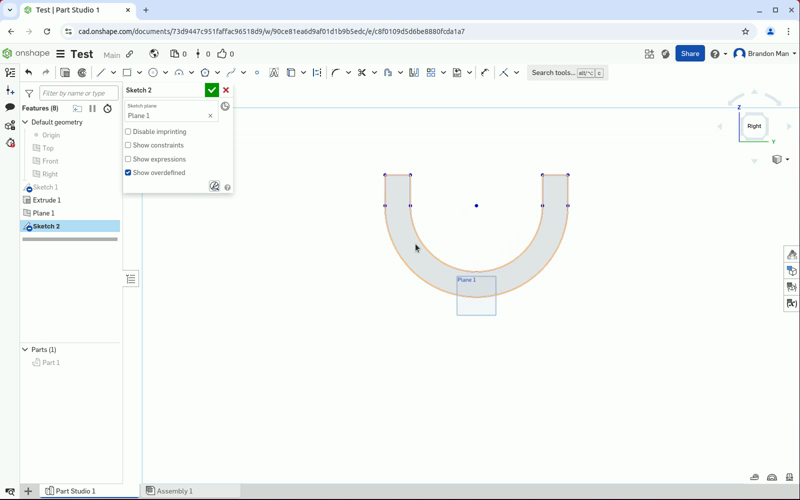
scroll(6)
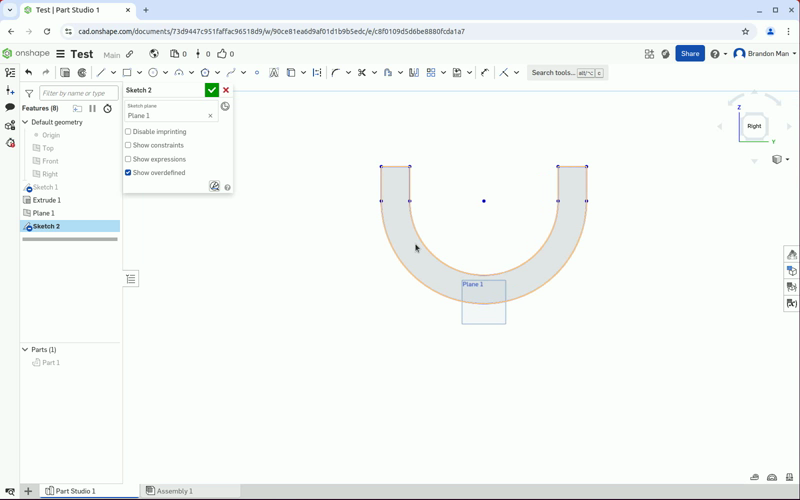
scroll(6)
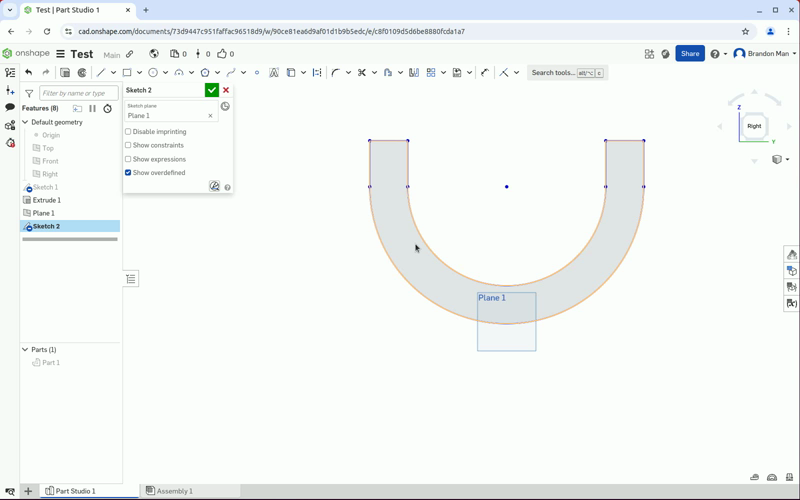
scroll(6)
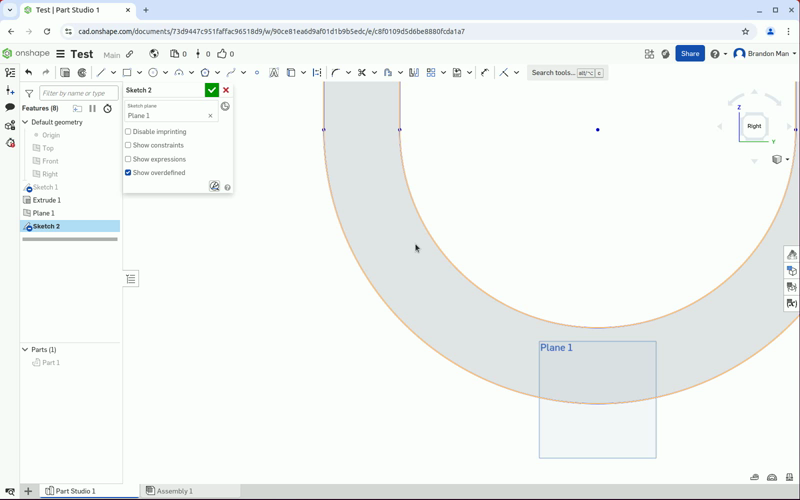
scroll(6)
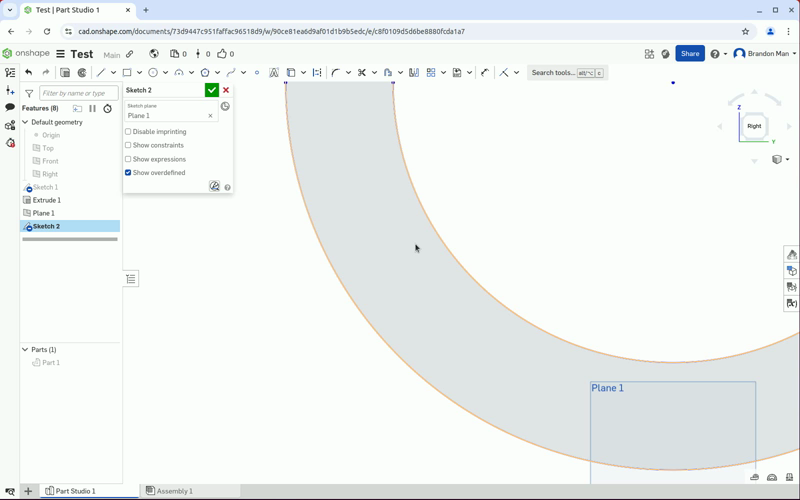
scroll(6)
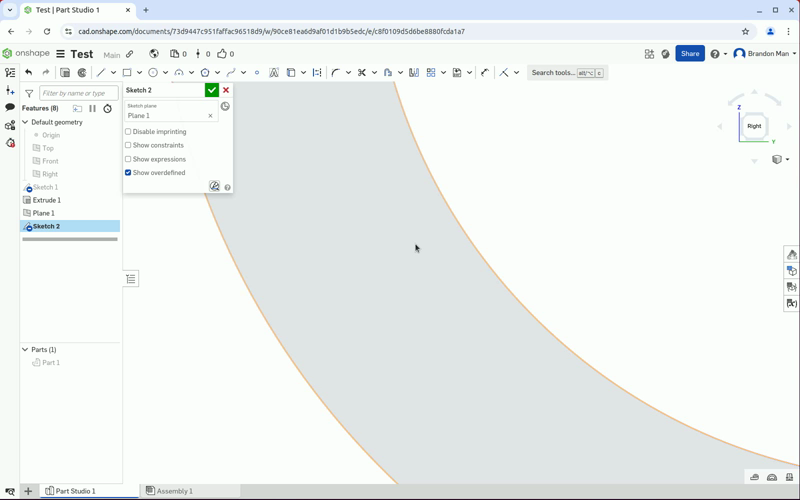
click(415, 243)
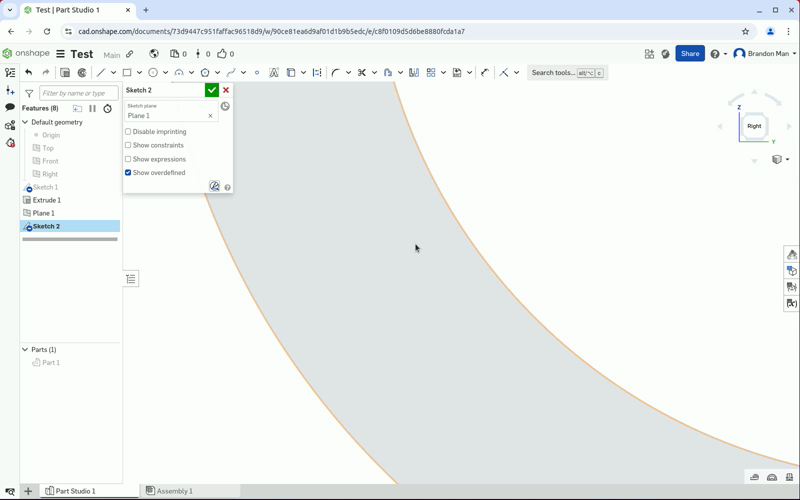
scroll(-6)
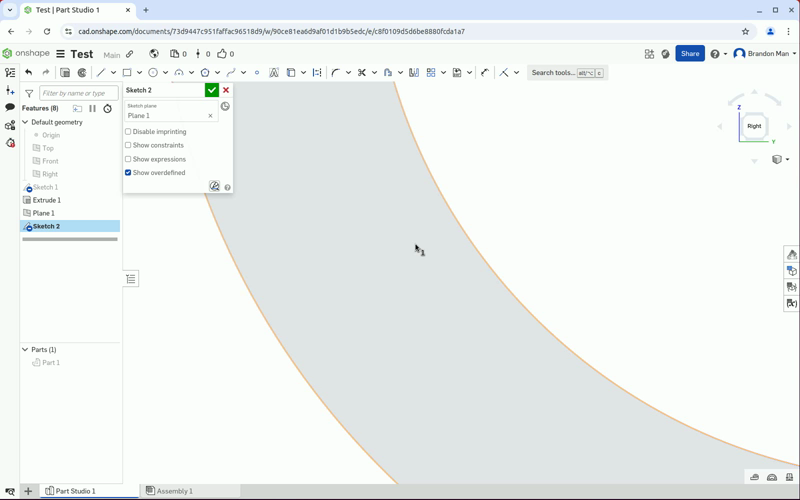
scroll(-6)
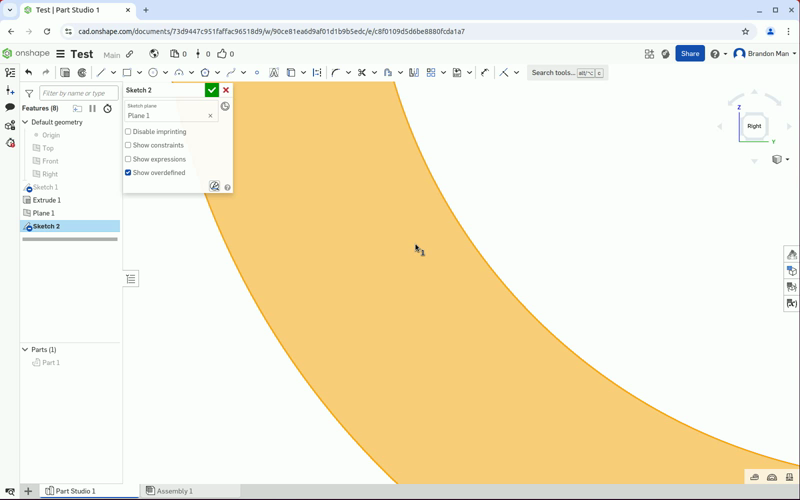
scroll(-6)
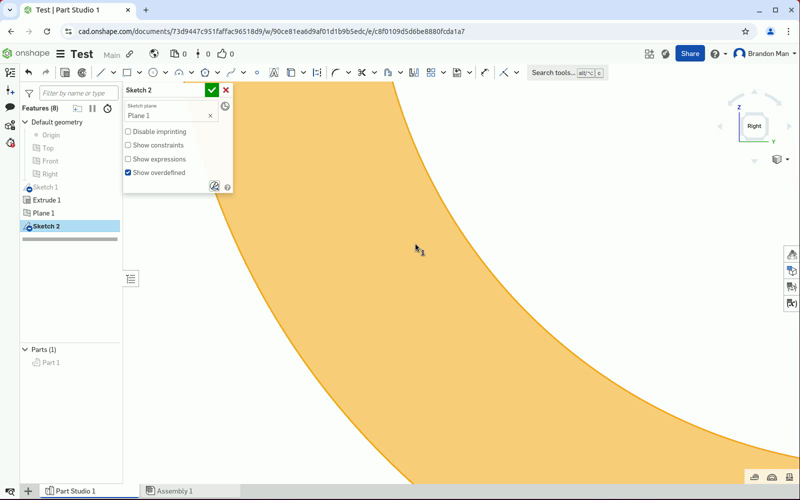
scroll(-6)
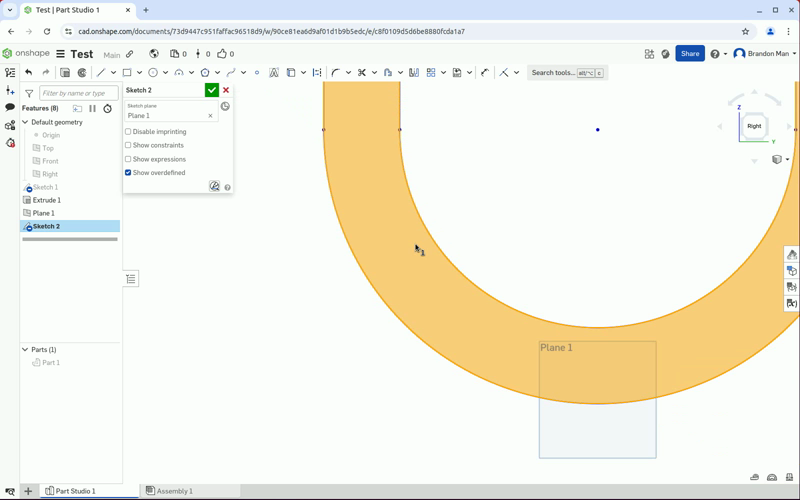
scroll(-6)
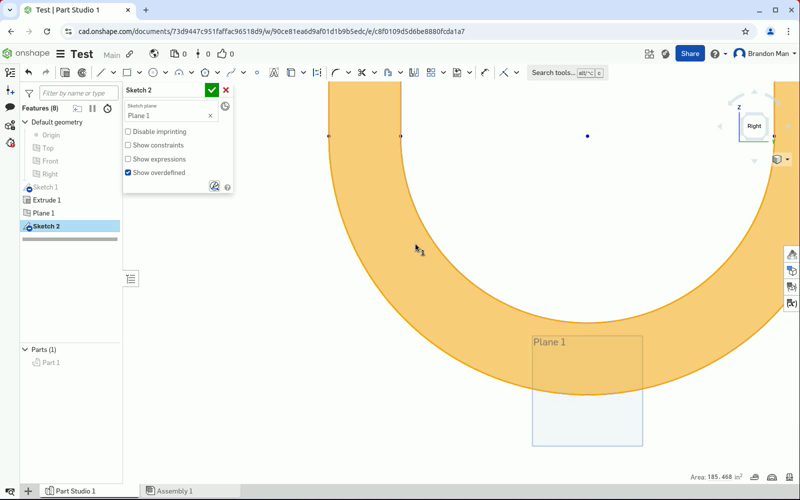
scroll(-6)
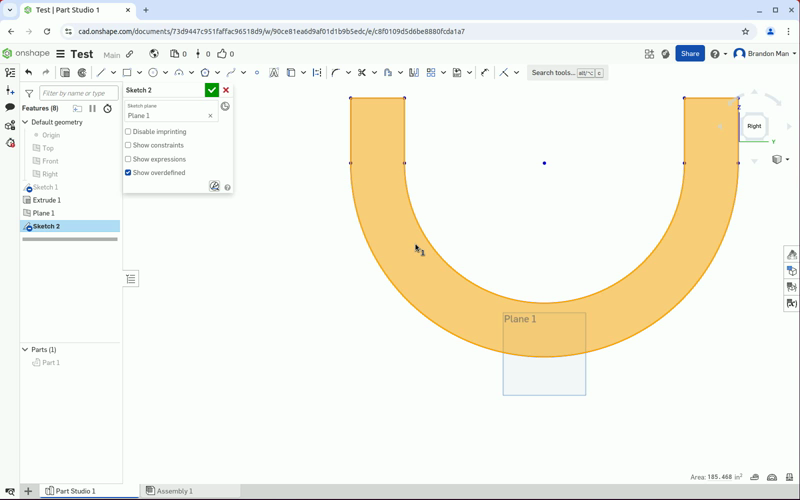
scroll(-6)
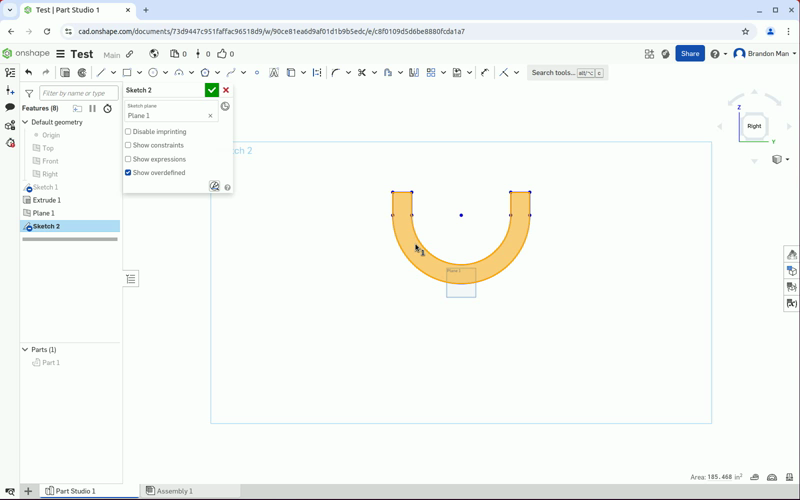
mouse_move(73, 352)
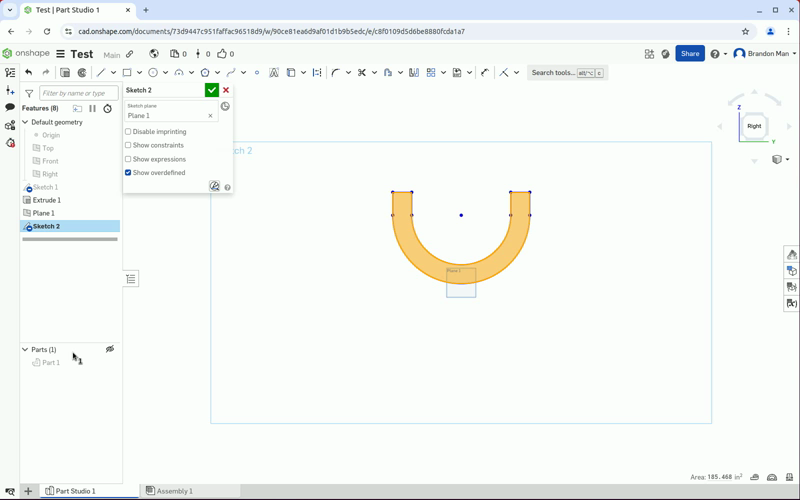
key(shift+y)
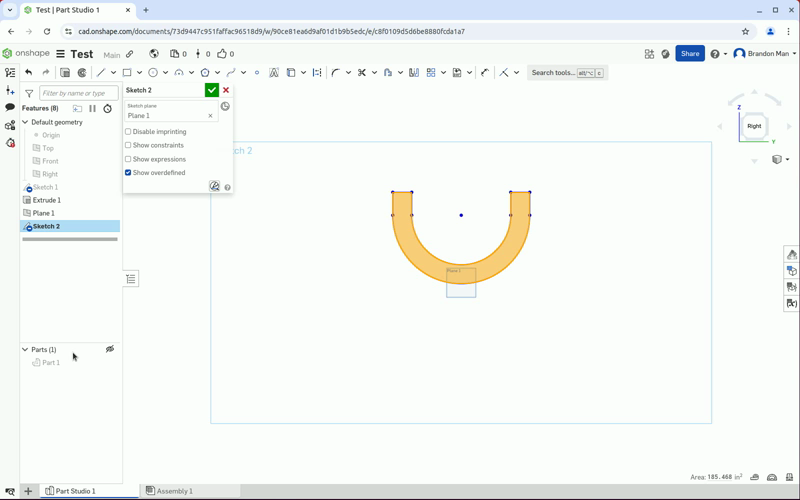
key(shift+e)
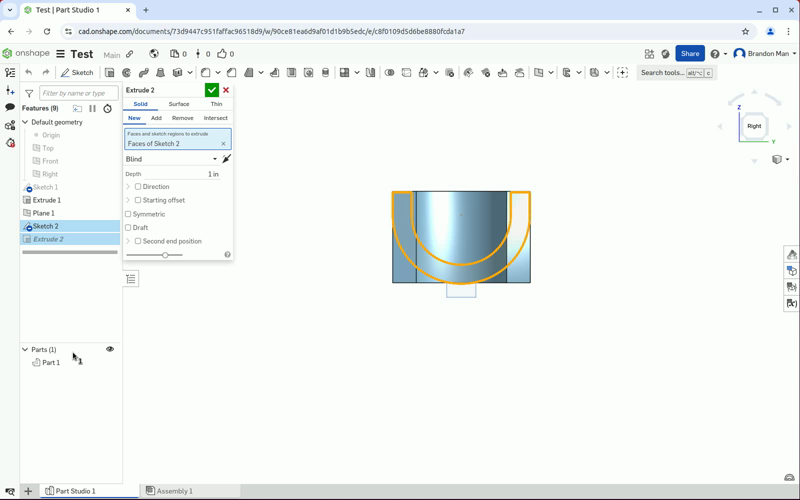
mouse_move(143, 106)
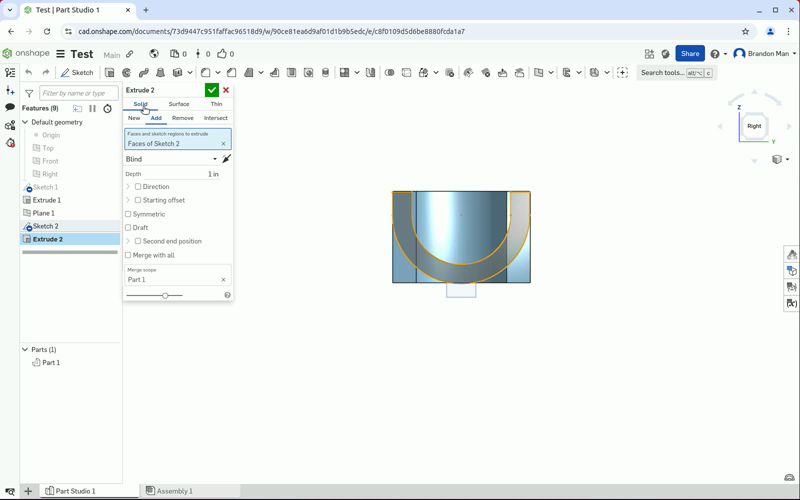
click(143, 106)
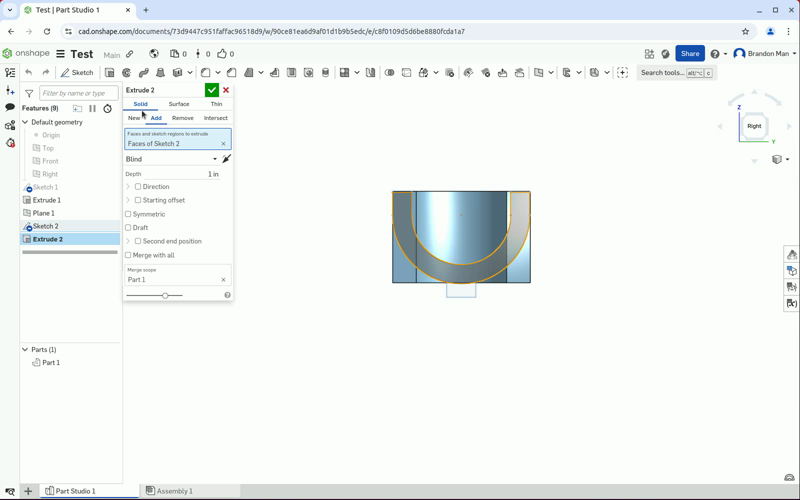
mouse_move(137, 120)
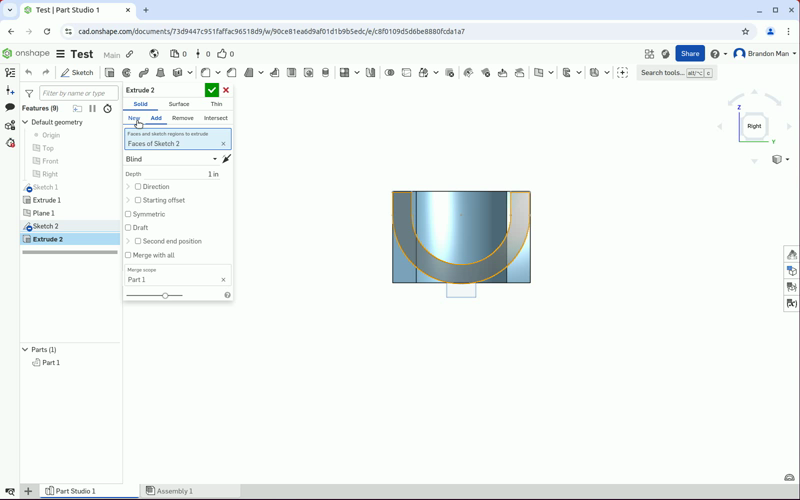
click(137, 120)
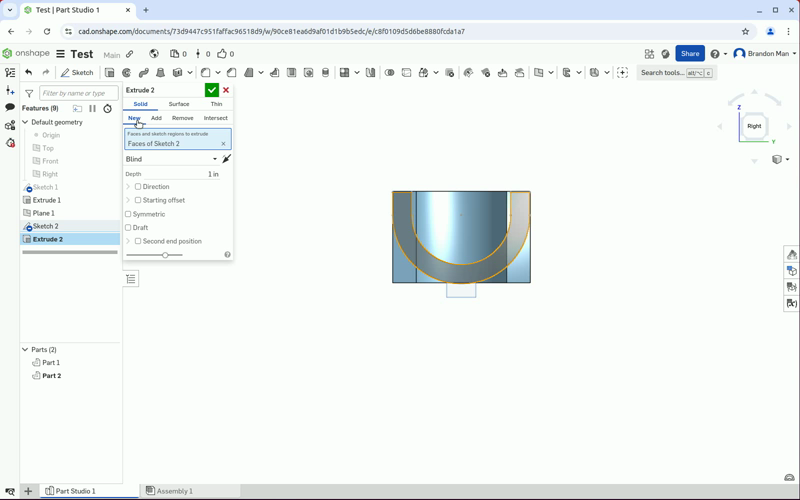
key(tab, 4)
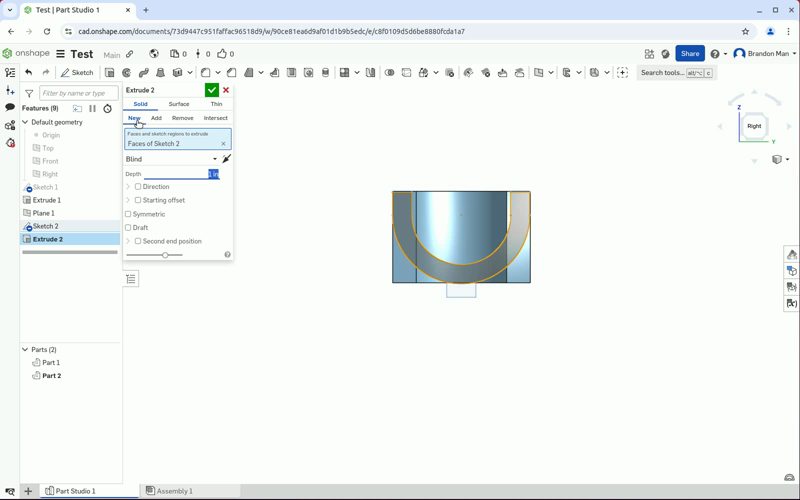
text(18.535)
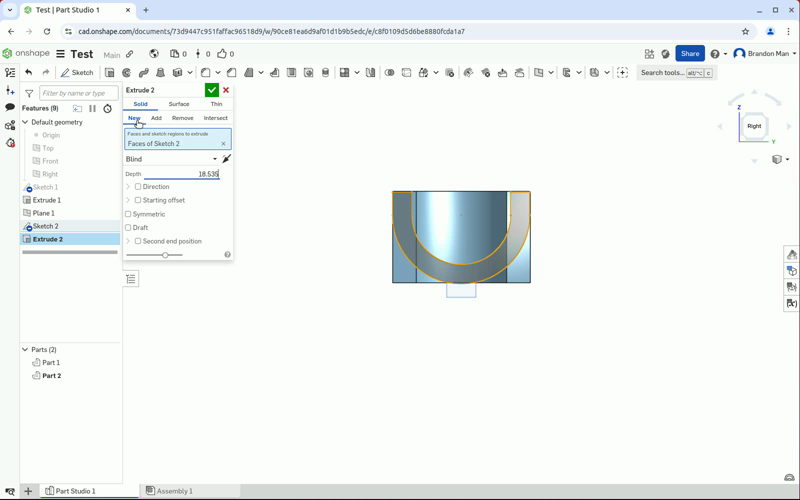
key(enter)
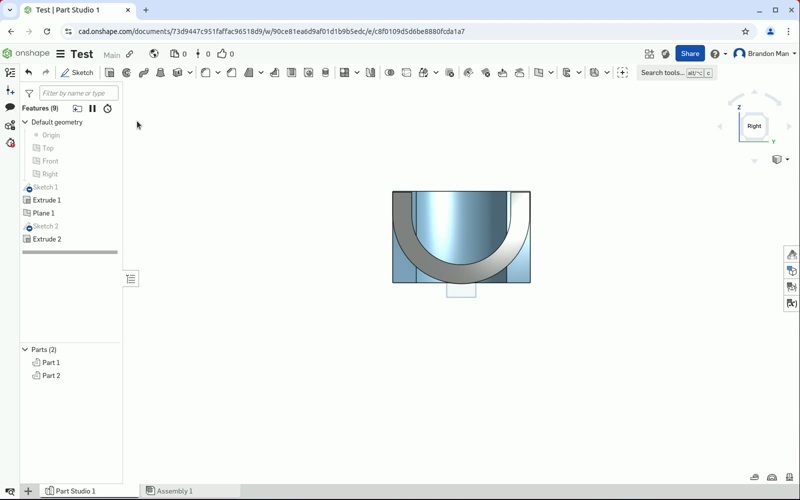
key(shift+h)
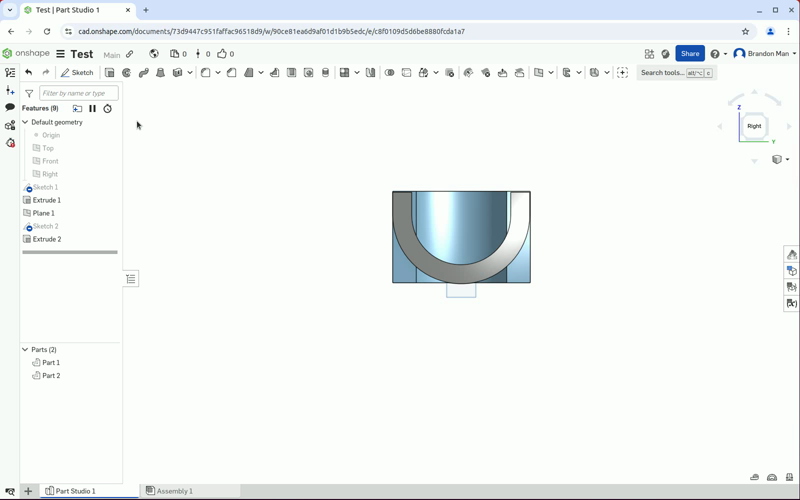
key(shift+h)
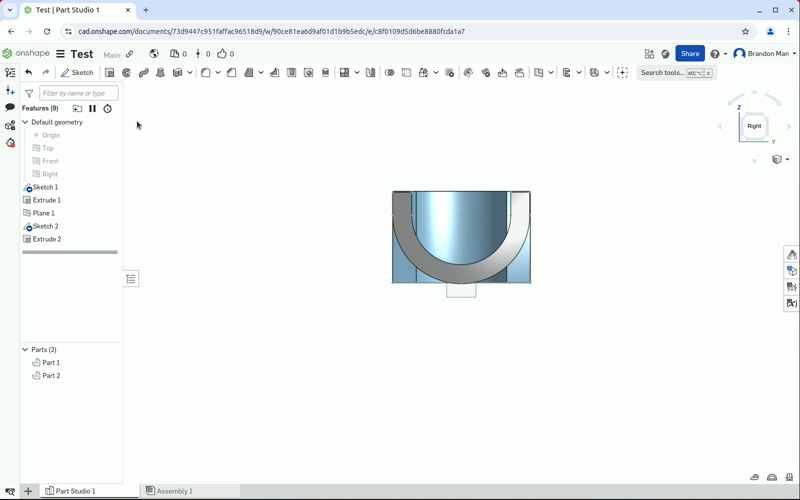
key(shift+7)
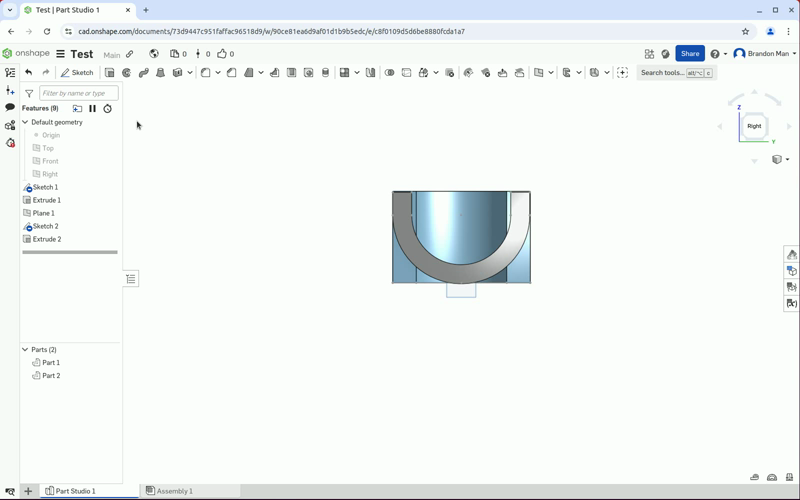
key(right, 2)
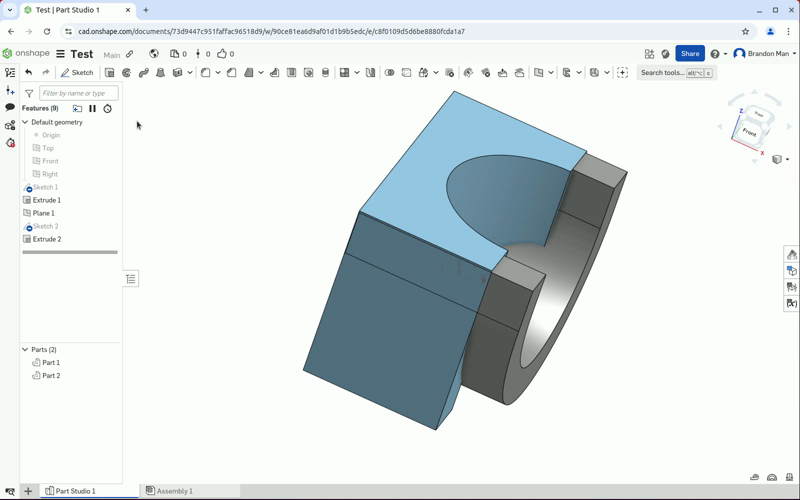
key(down, 2)
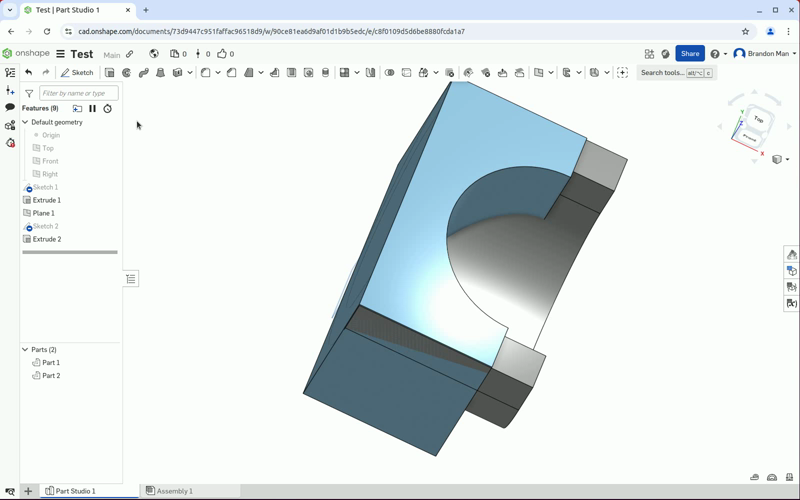
key(up, 2)
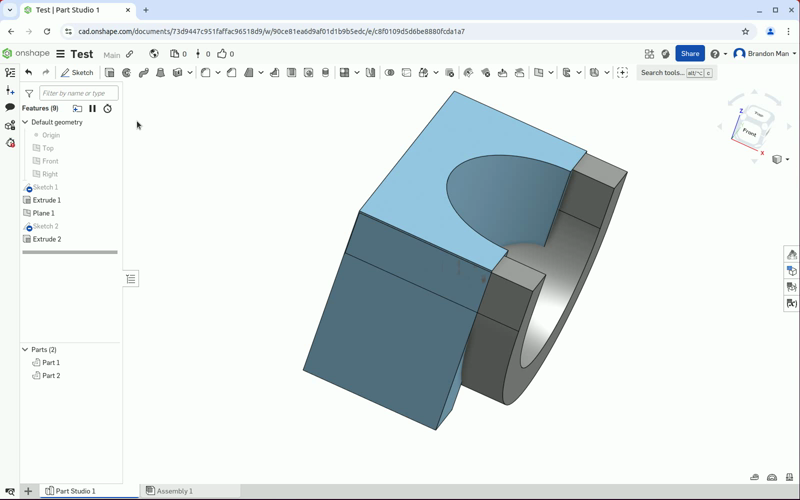
key(left, 2)
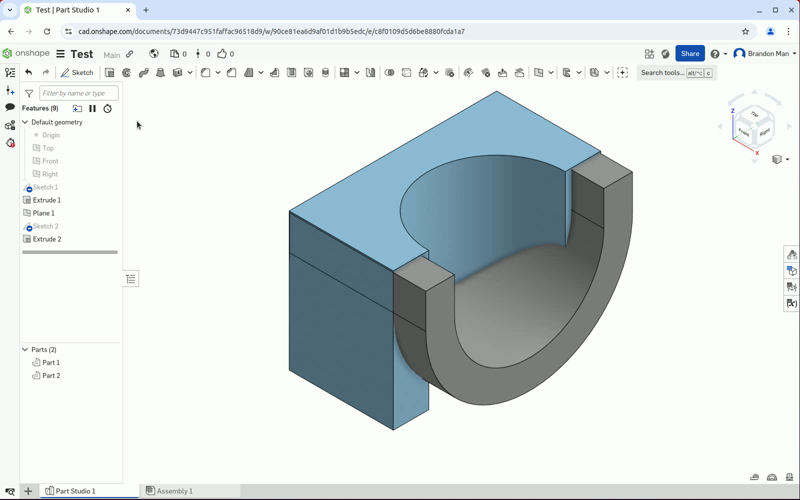
mouse_move(73, 189)
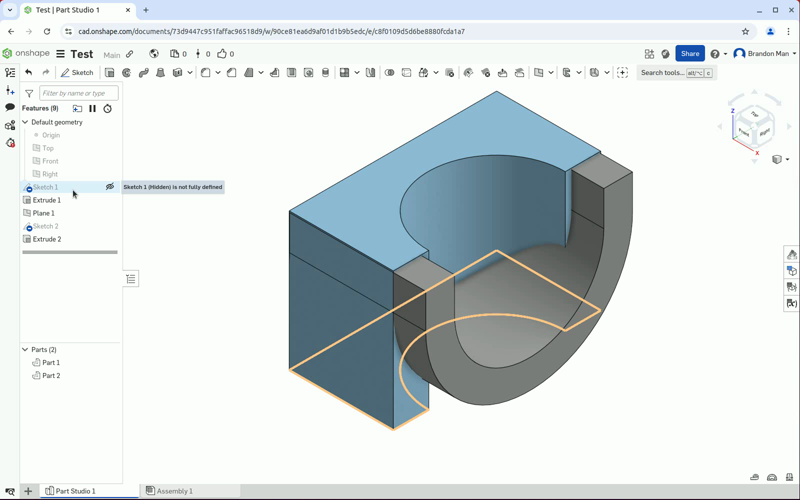
click(73, 189)